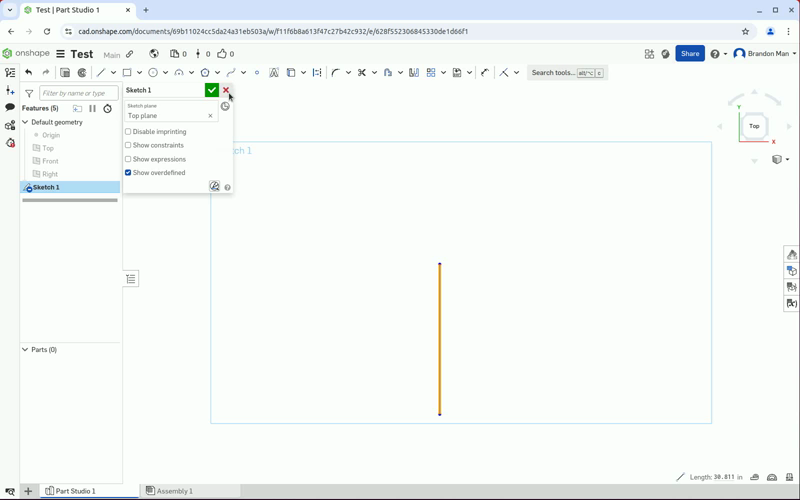
key(shift+h)
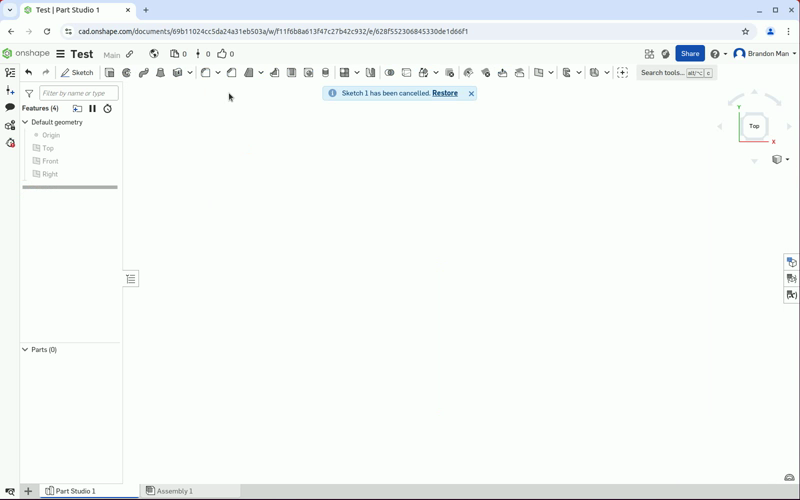
mouse_move(73, 352)
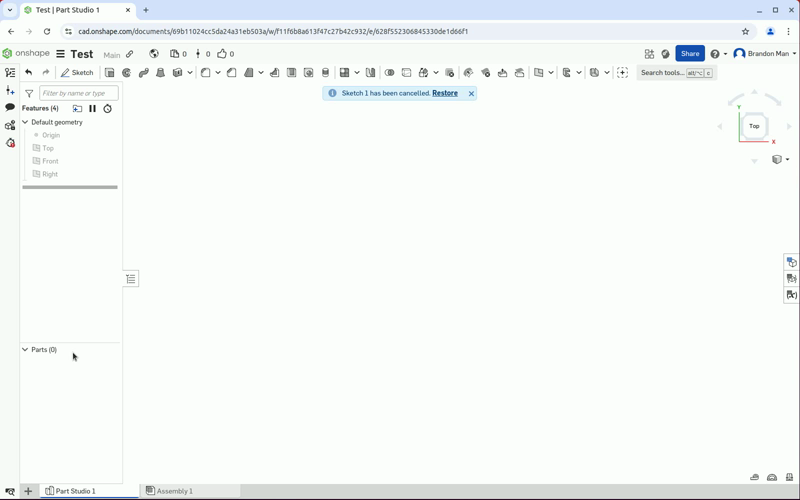
key(y)
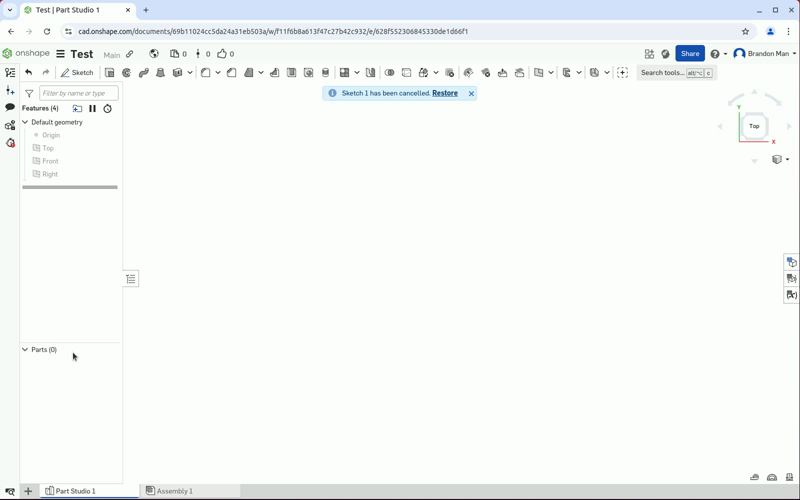
key(shift+p)
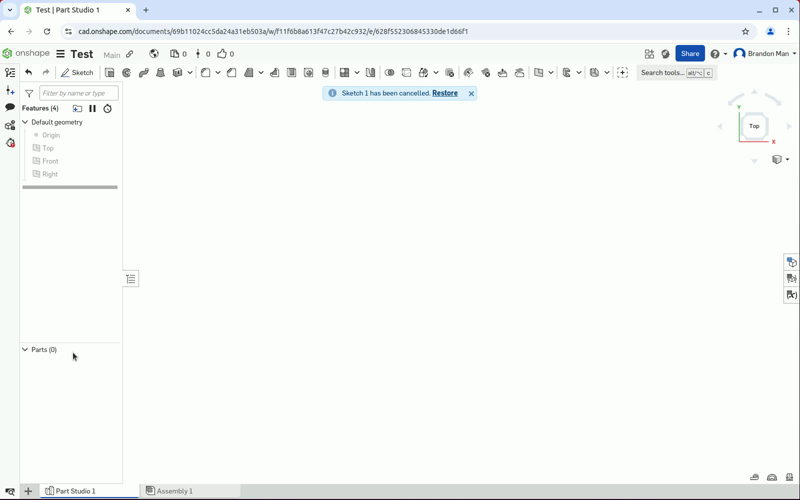
key(space)
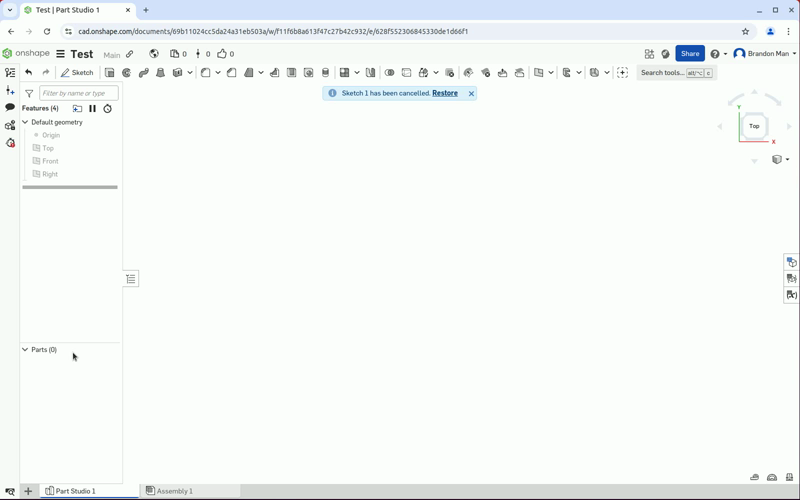
key_down(shift)
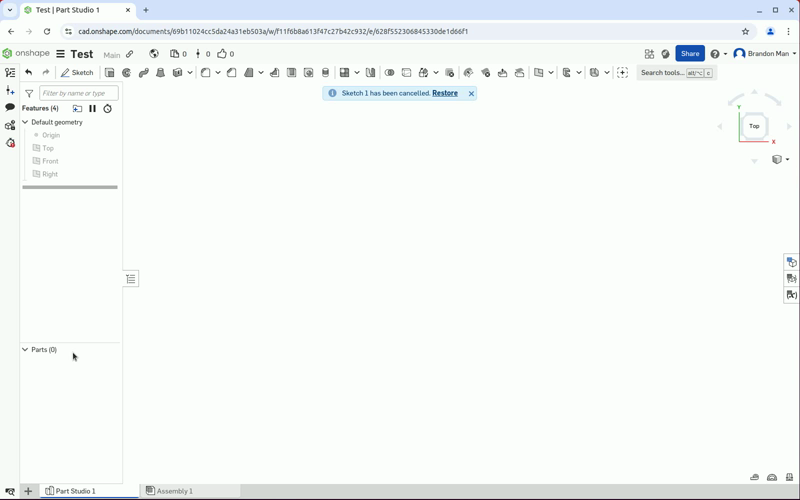
key(up)
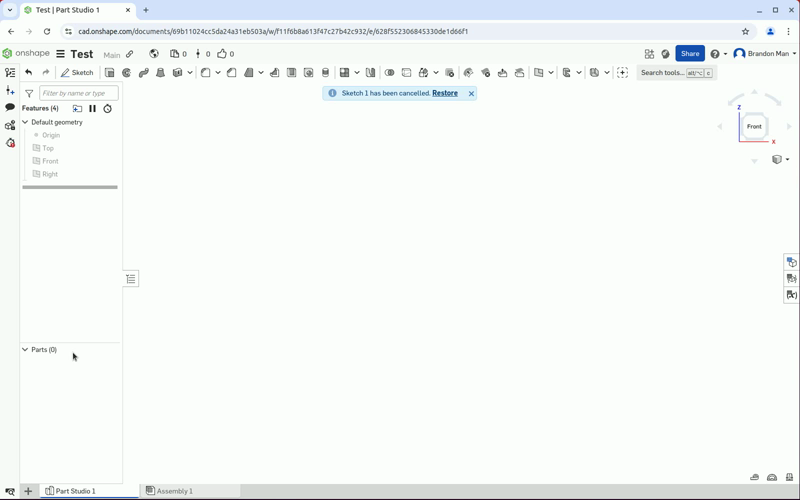
key_up(shift)
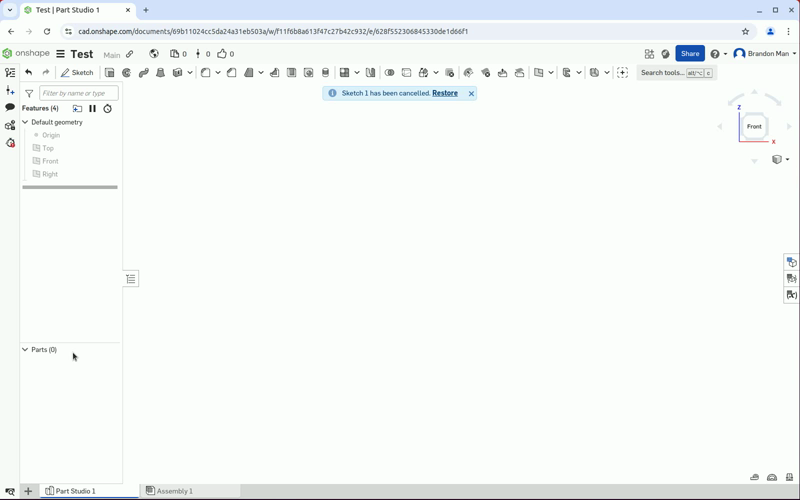
mouse_move(73, 352)
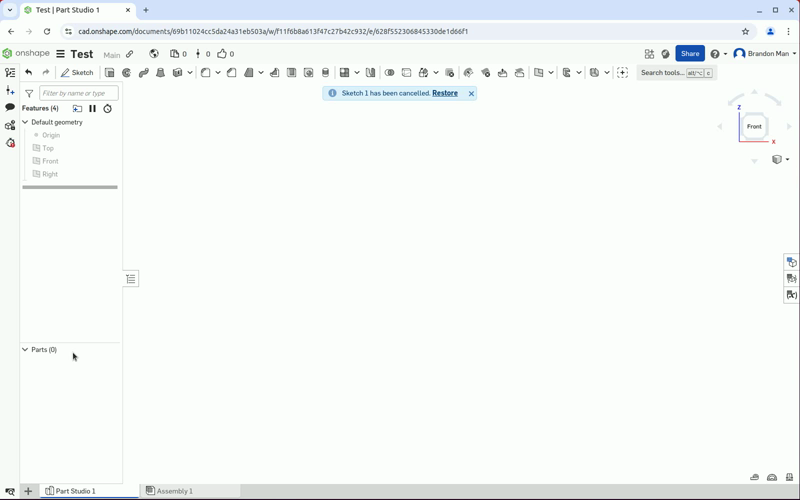
key(shift+y)
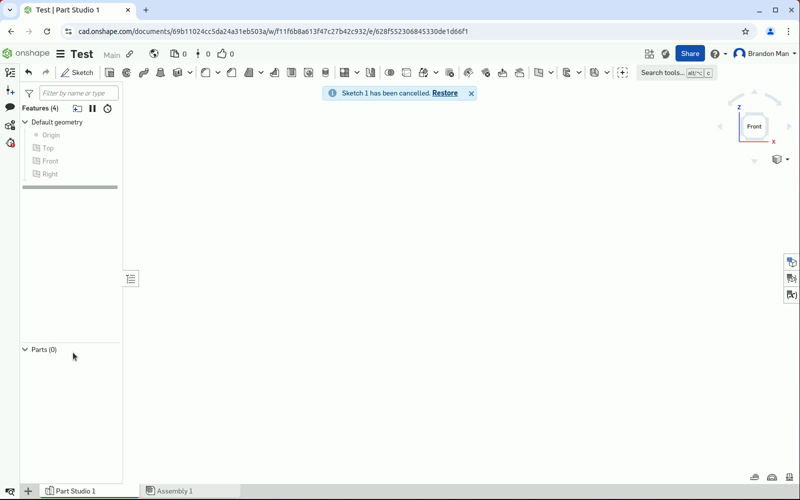
key(shift+s)
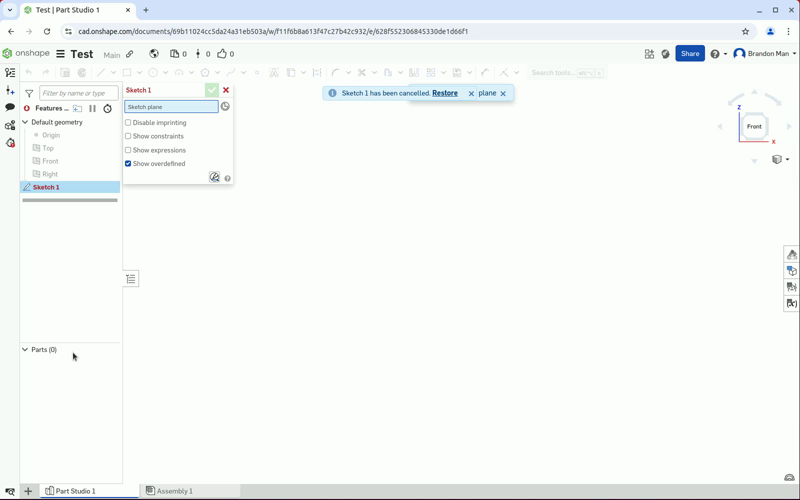
mouse_move(73, 163)
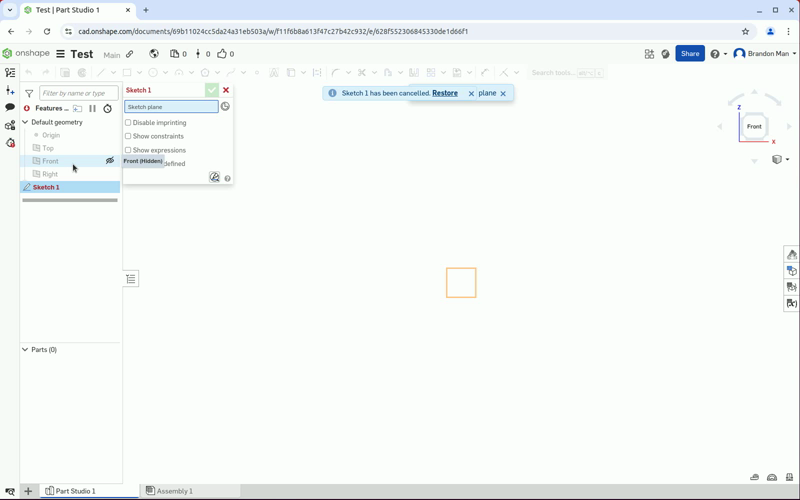
click(73, 163)
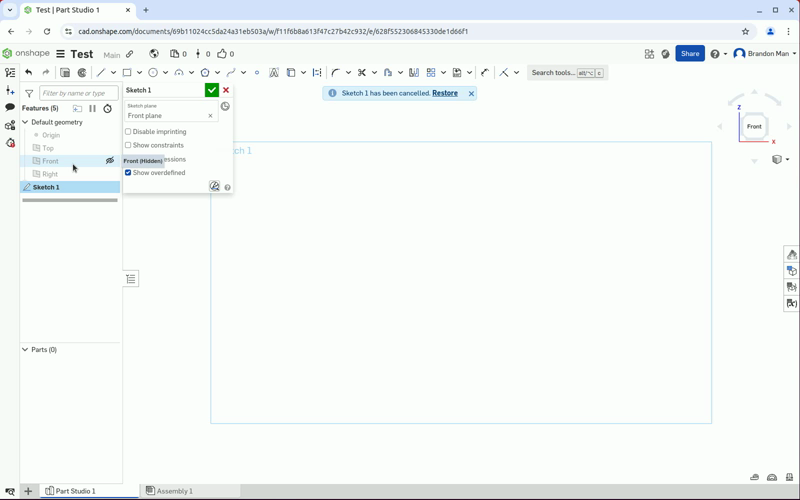
mouse_move(73, 352)
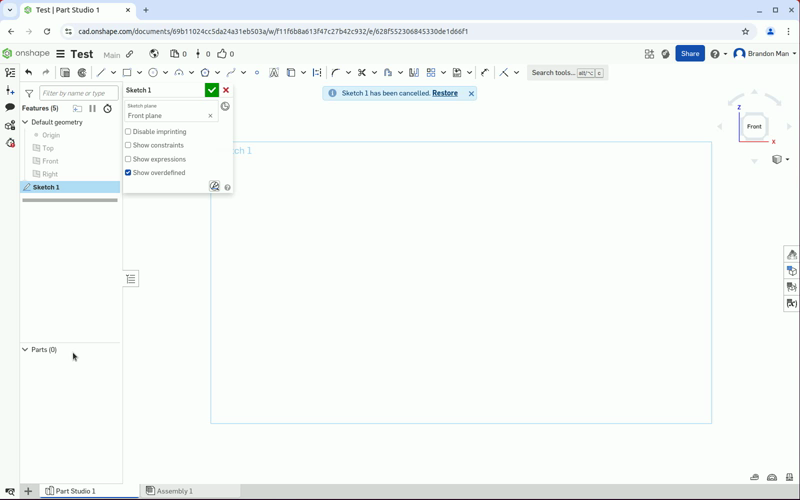
key(y)
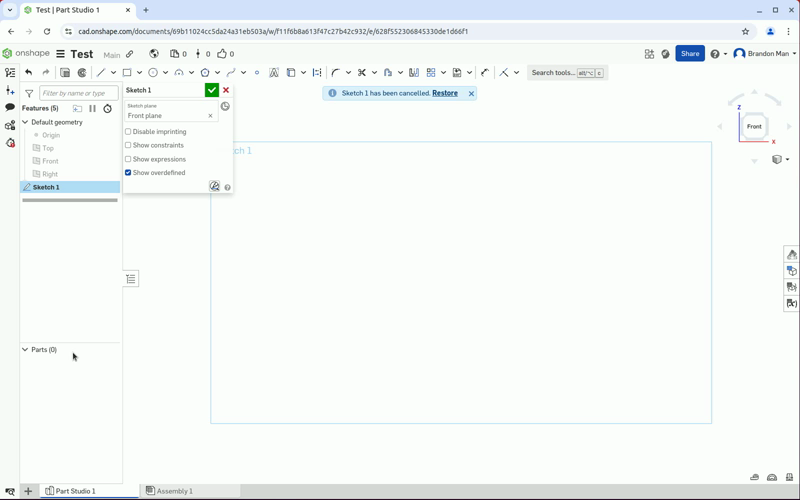
key(a)
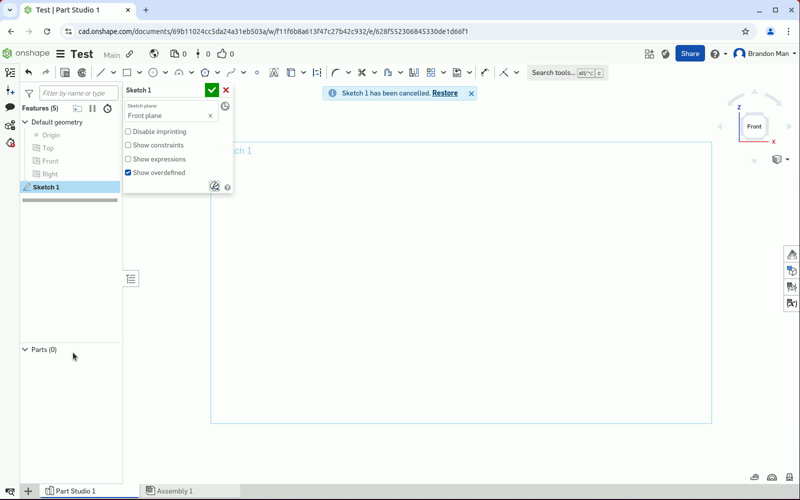
key_down(shift)
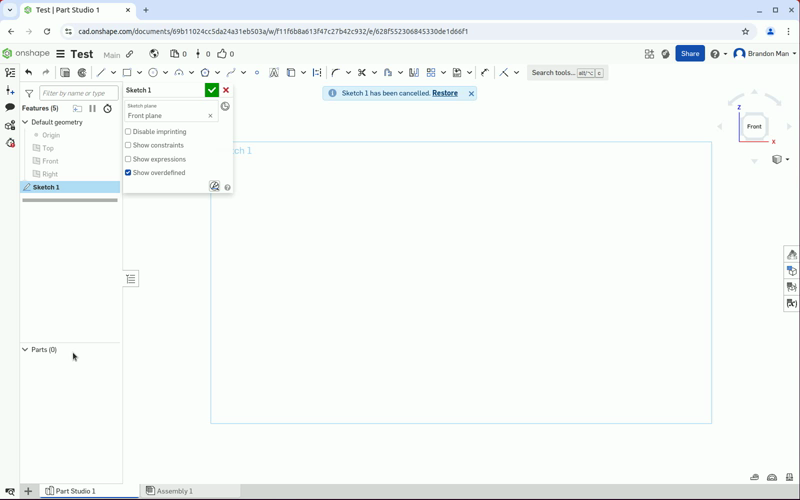
mouse_move(524, 375)
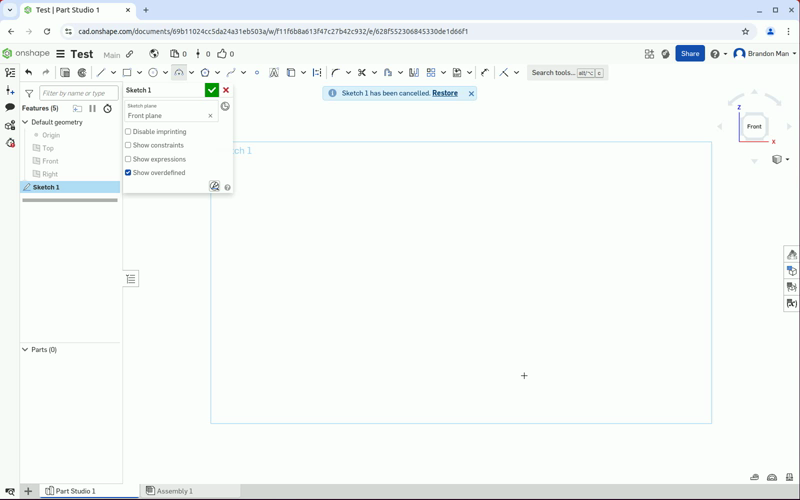
click(524, 375)
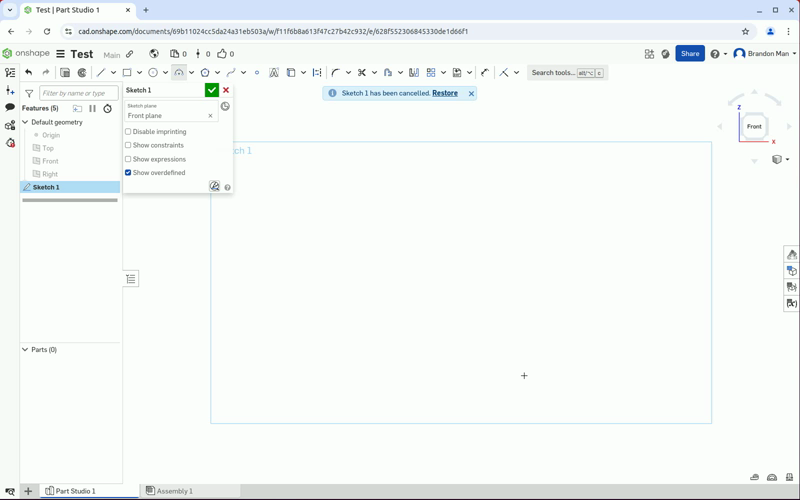
key_up(shift)
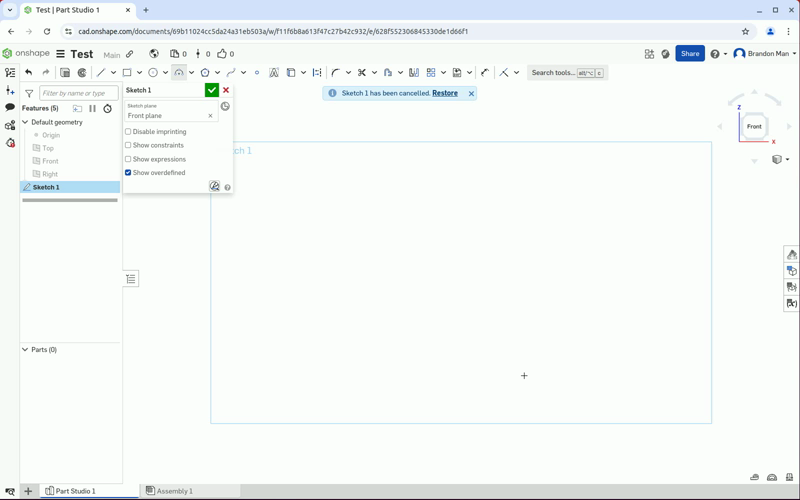
key_down(shift)
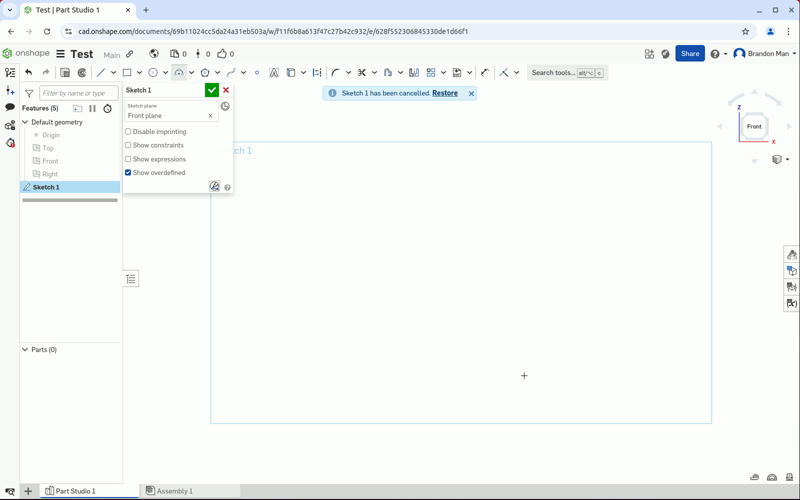
mouse_move(524, 189)
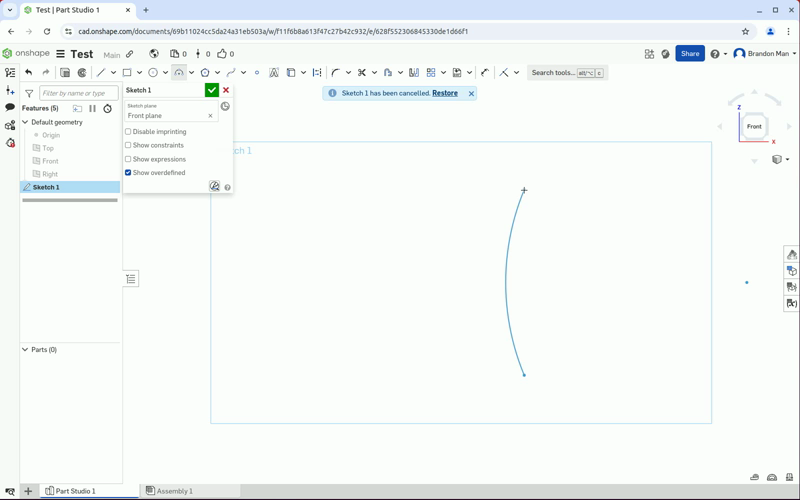
click(524, 189)
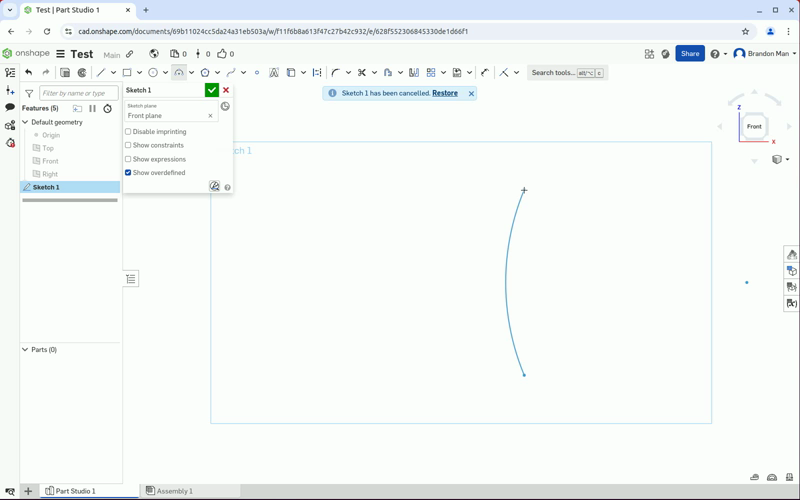
mouse_move(573, 282)
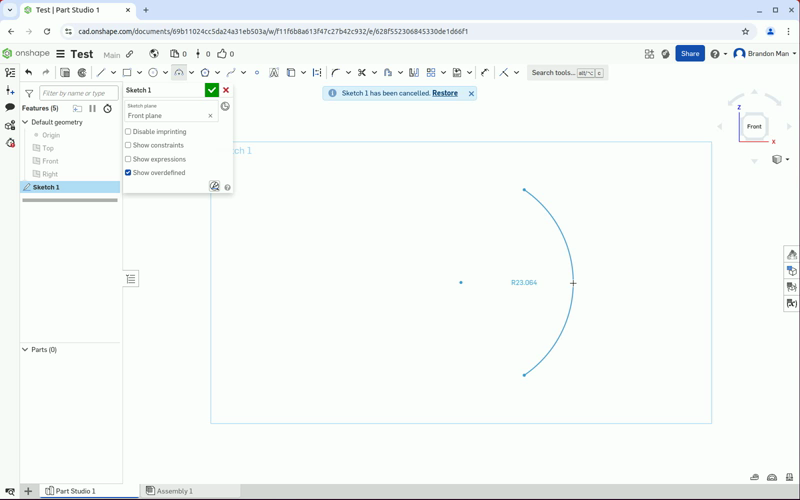
click(573, 282)
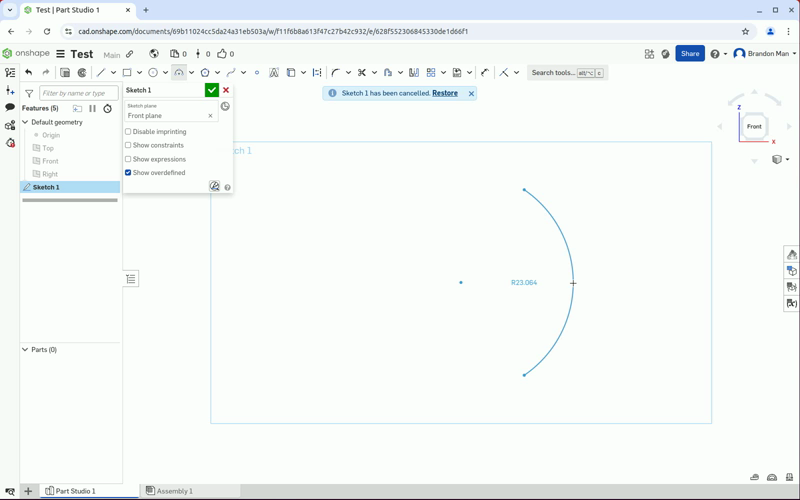
key_up(shift)
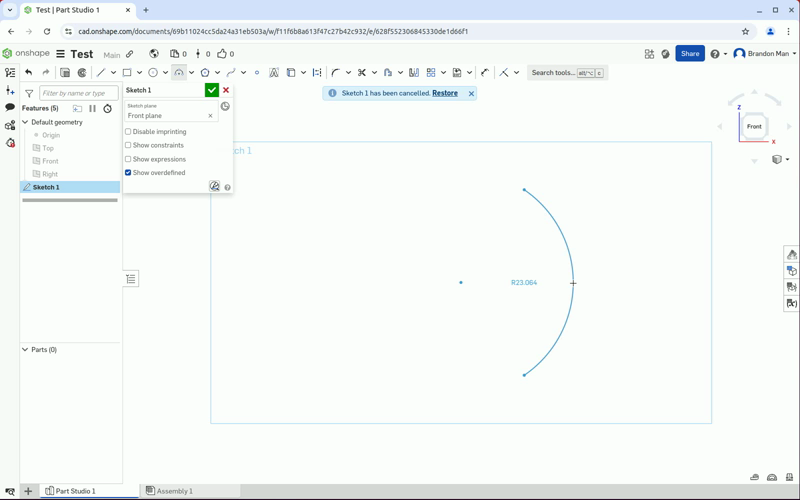
key(esc)
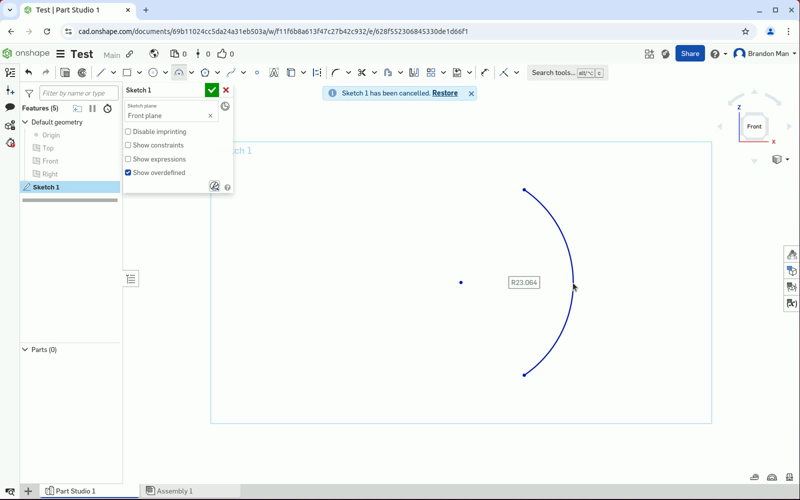
key(l)
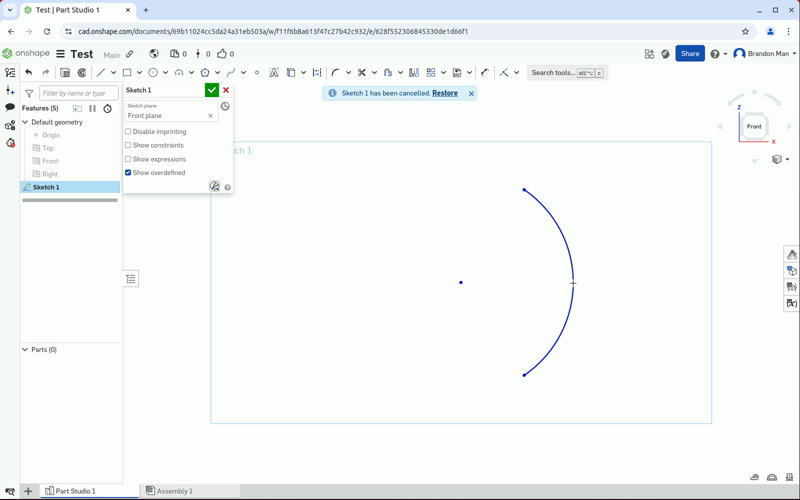
mouse_move(524, 189)
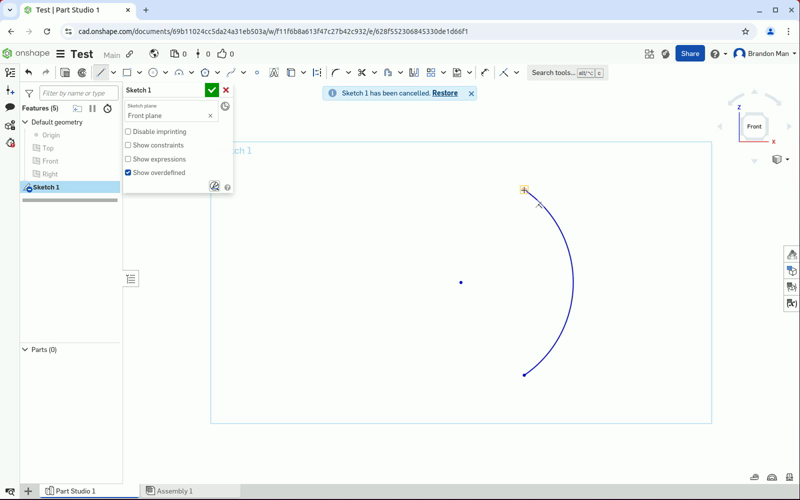
click(524, 189)
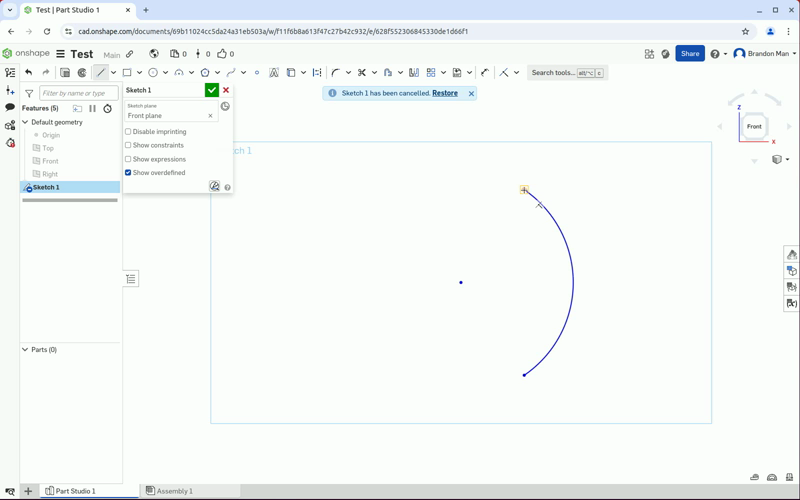
key_down(shift)
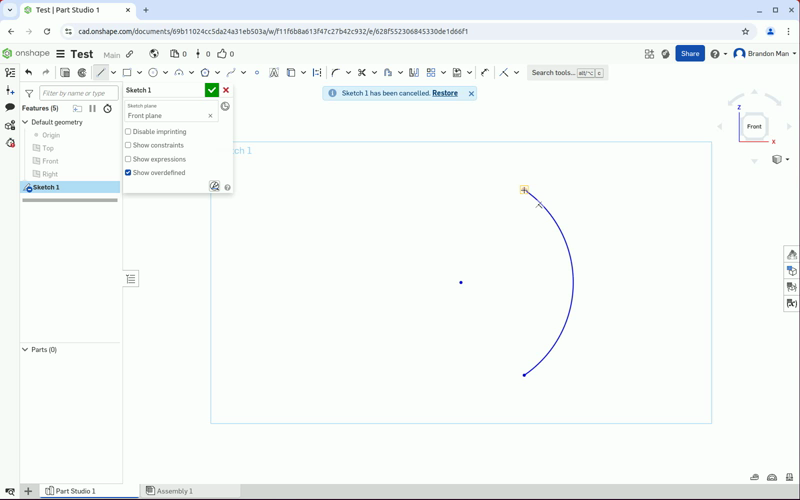
mouse_move(524, 375)
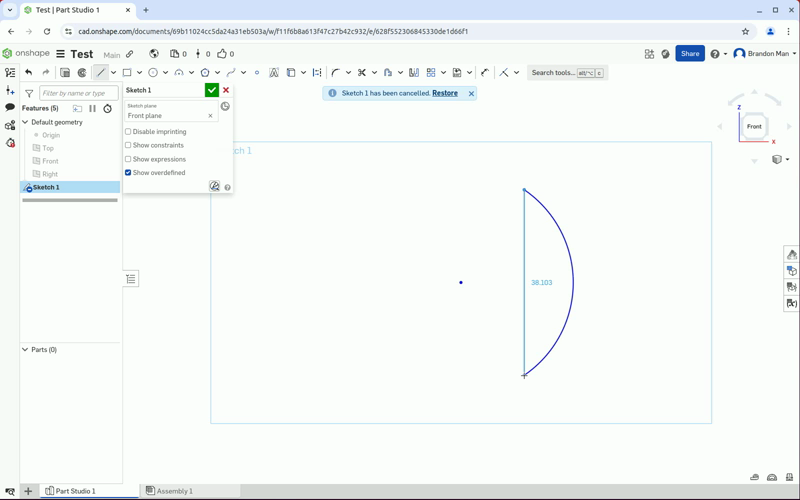
key_up(shift)
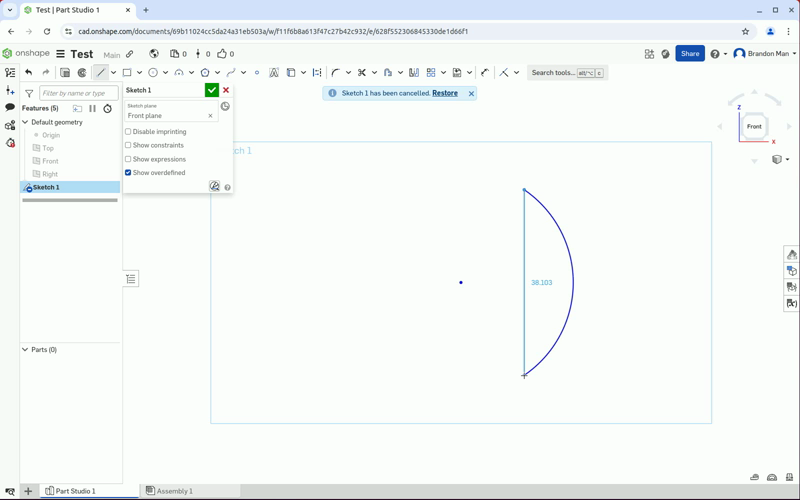
click(524, 375)
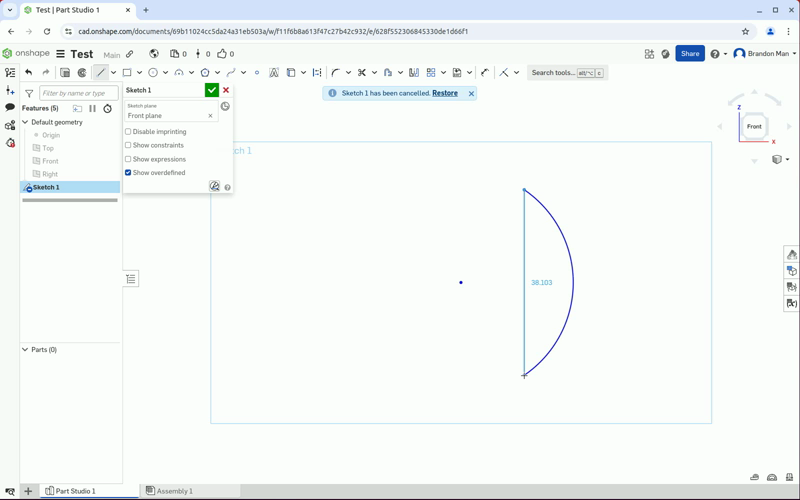
key(esc)
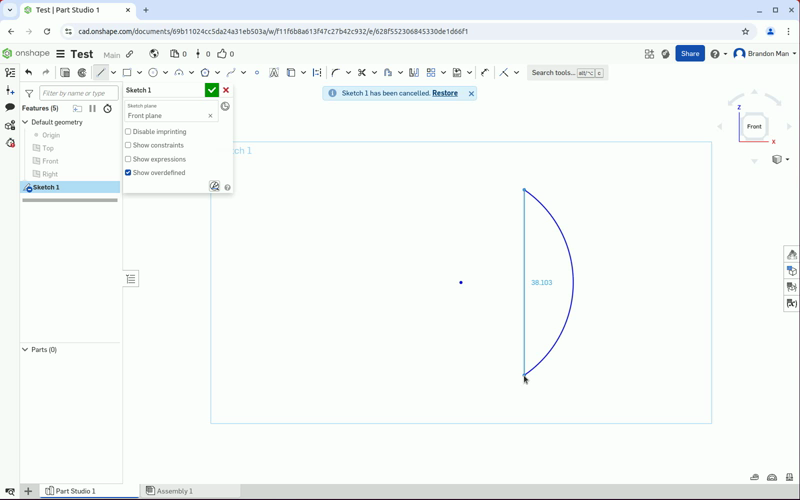
mouse_move(549, 248)
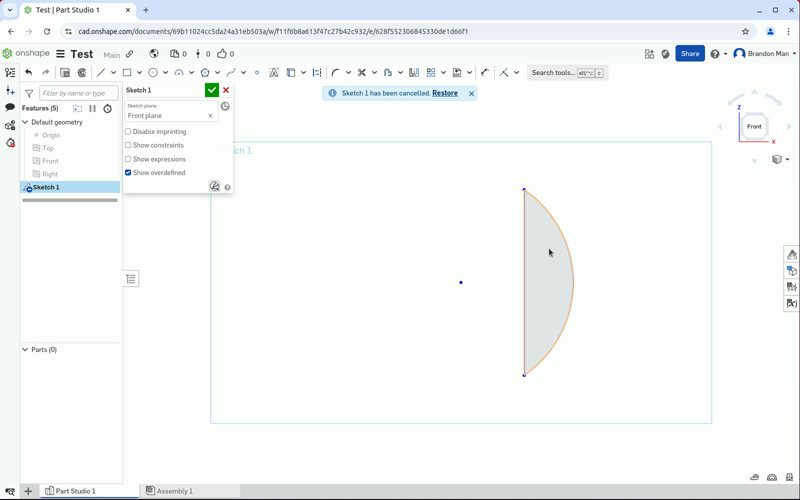
click(549, 248)
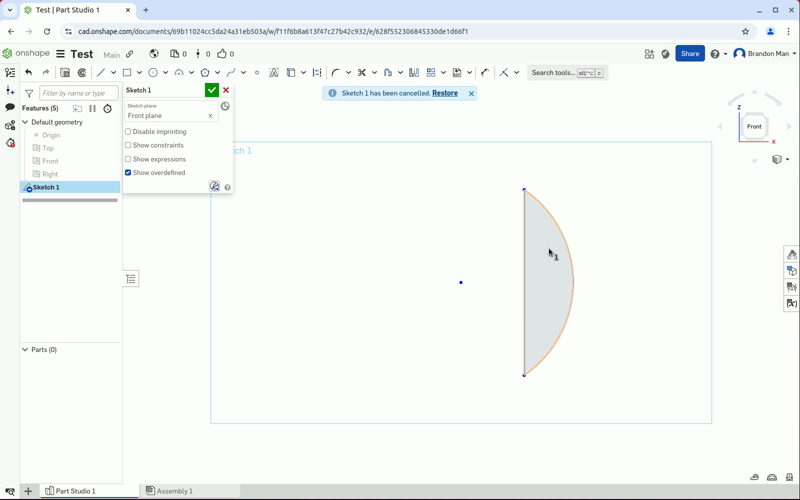
mouse_move(73, 352)
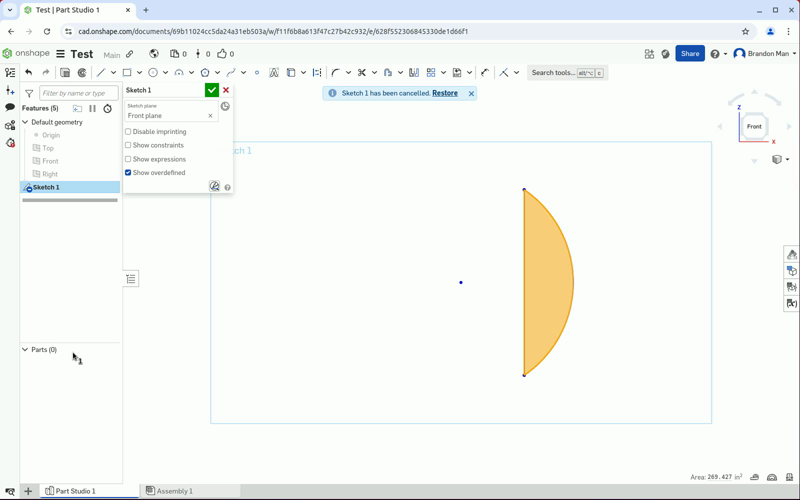
key(shift+y)
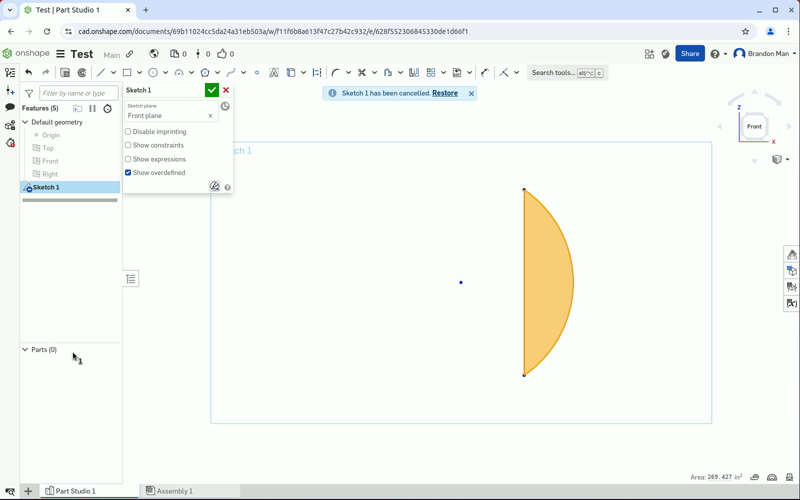
key(shift+e)
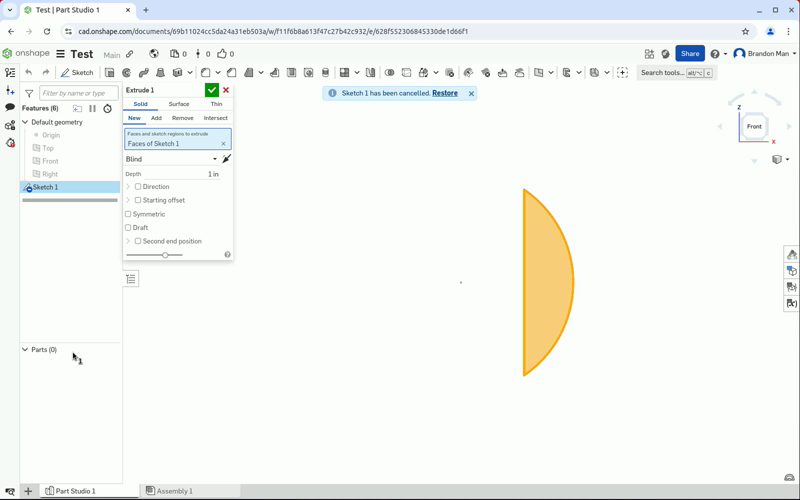
mouse_move(143, 106)
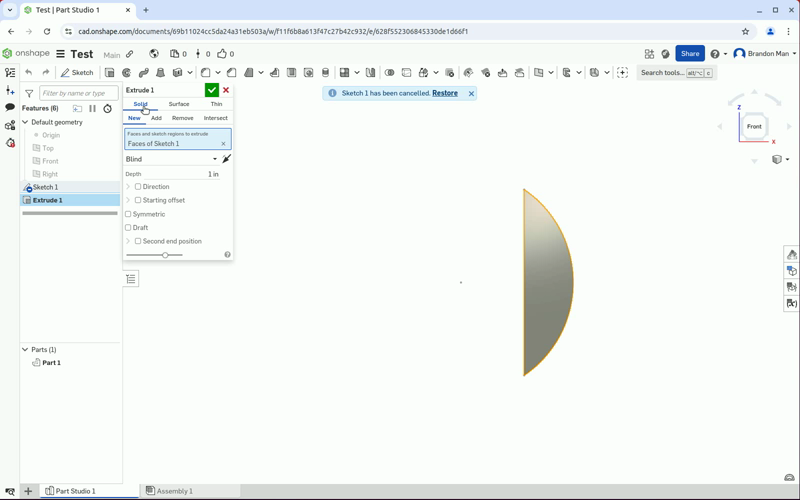
click(143, 106)
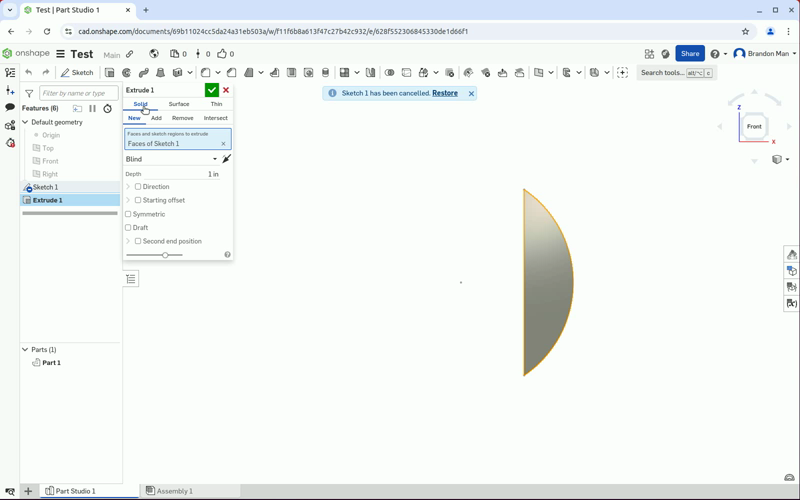
mouse_move(137, 120)
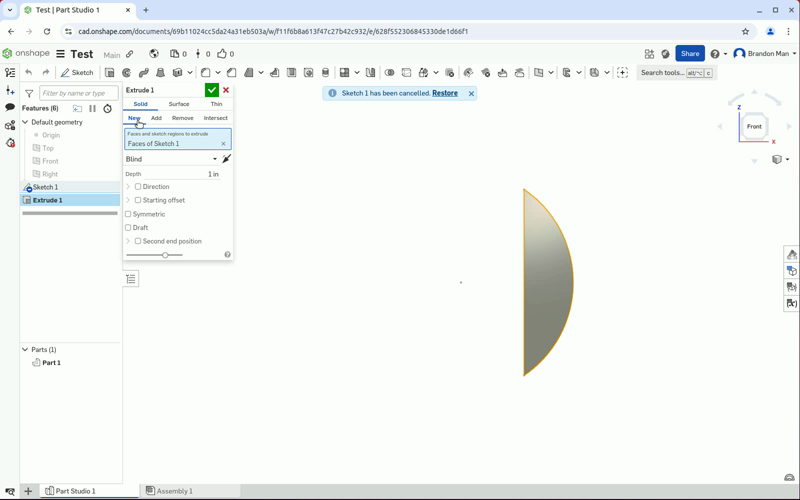
click(137, 120)
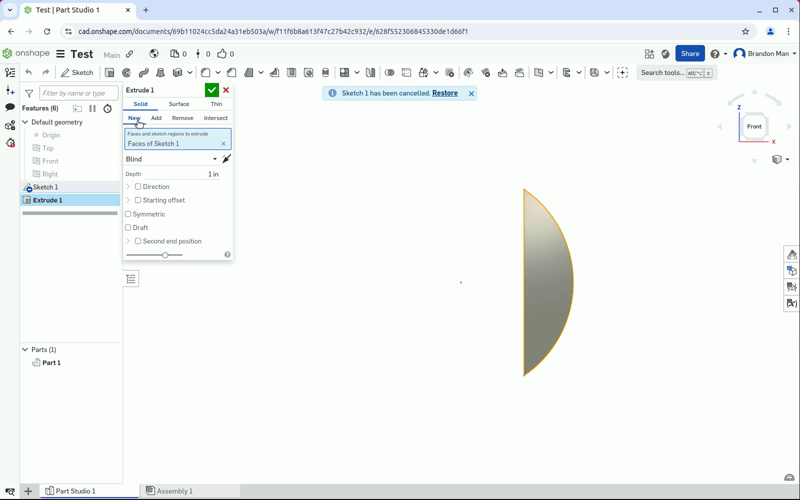
key(tab, 4)
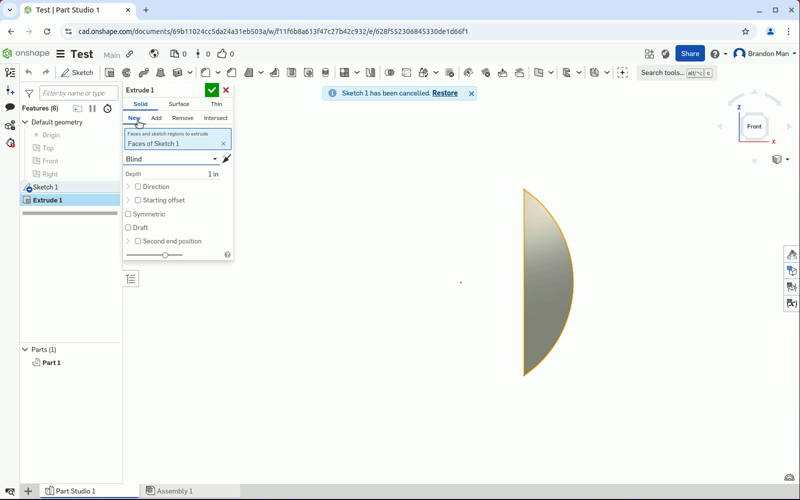
text(10.11)
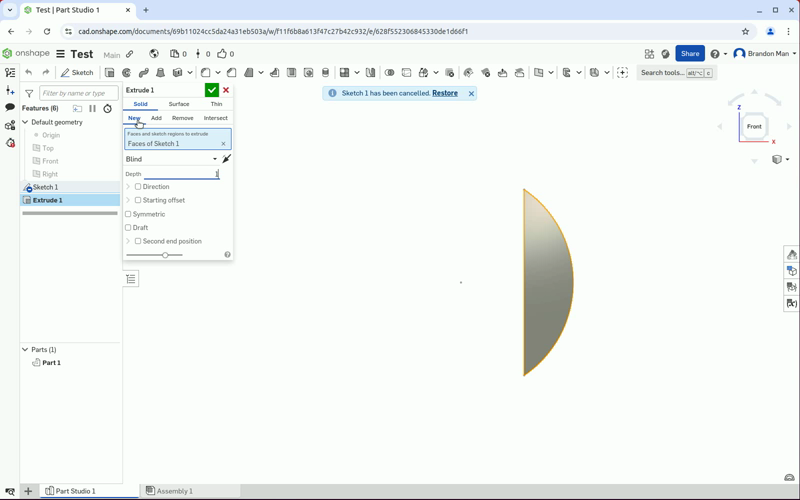
key(enter)
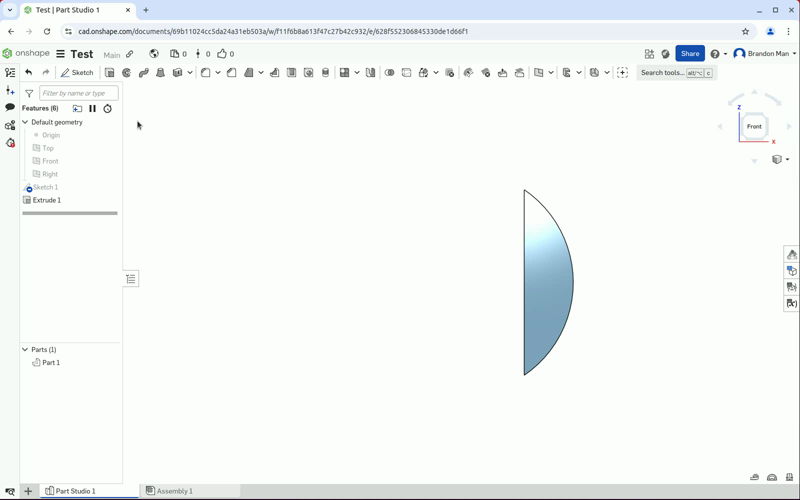
key(shift+h)
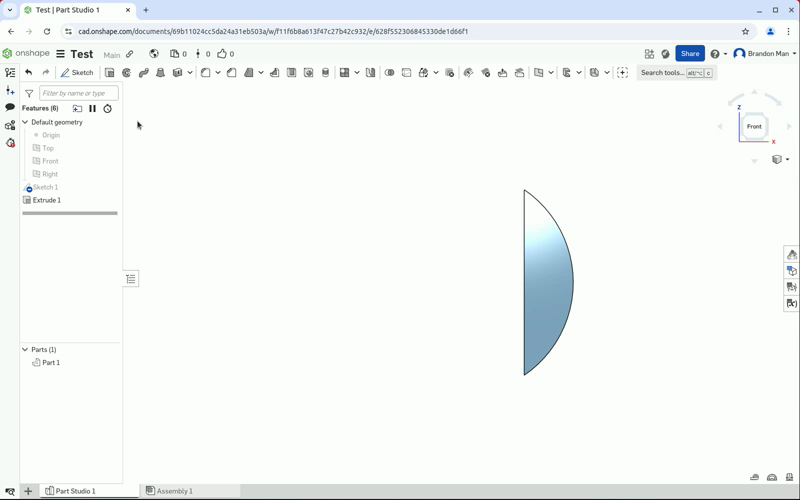
key(shift+h)
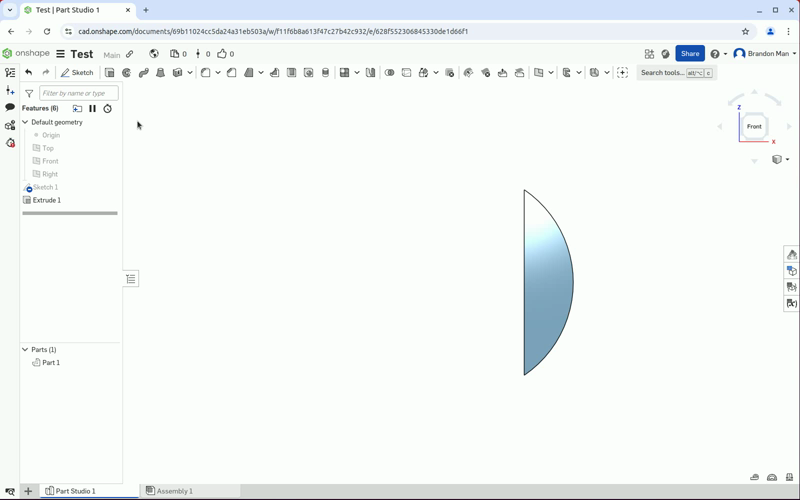
mouse_move(73, 189)
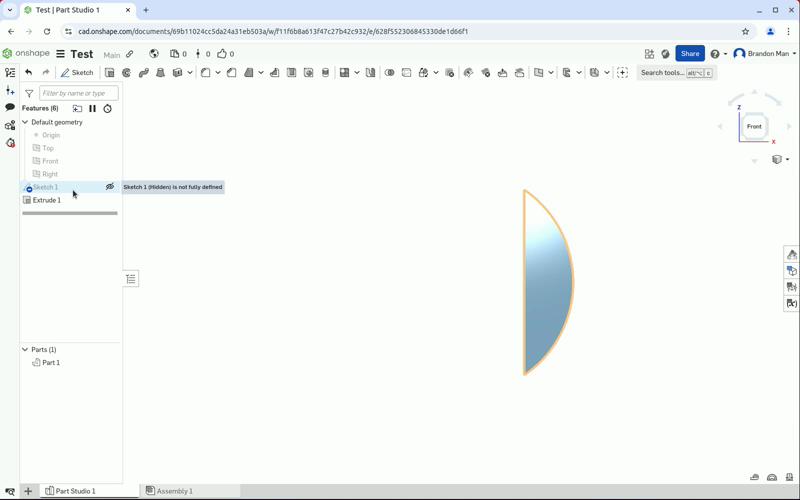
click(73, 189)
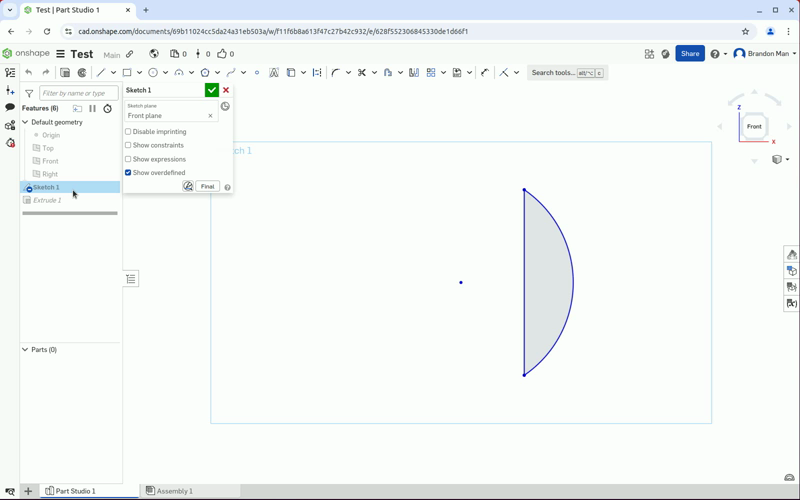
mouse_move(229, 92)
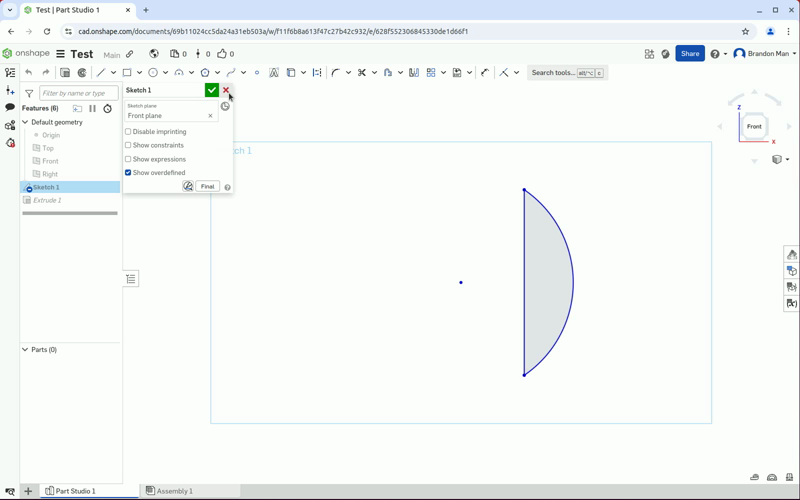
click(229, 92)
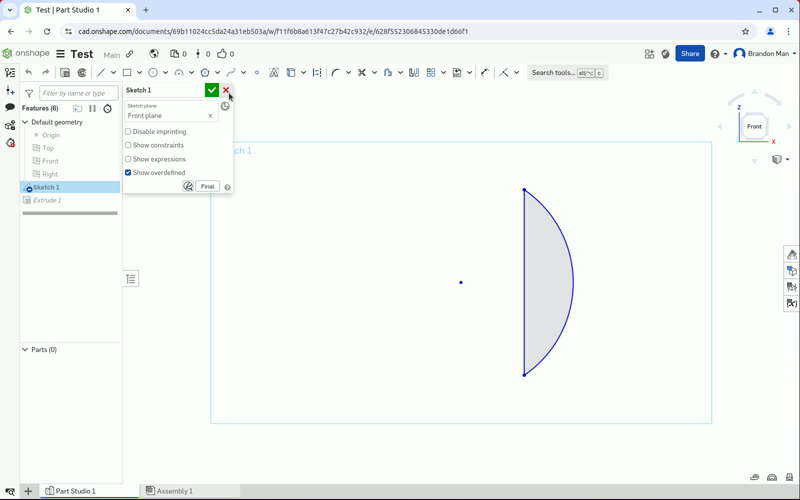
key(shift+s)
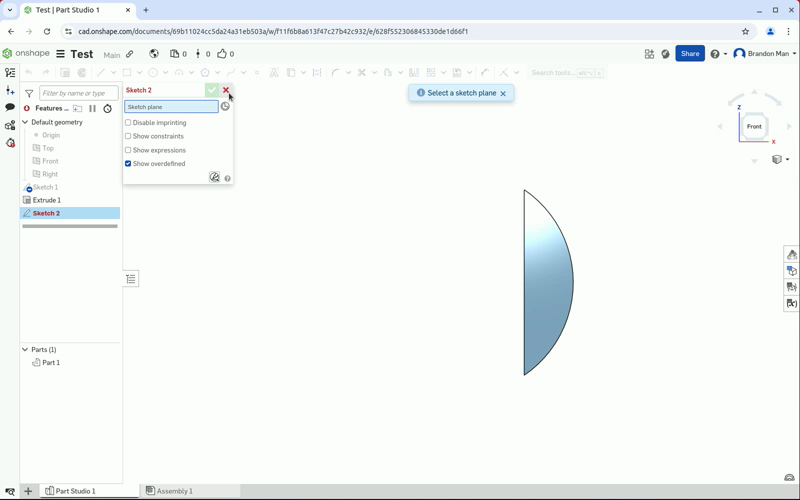
mouse_move(73, 163)
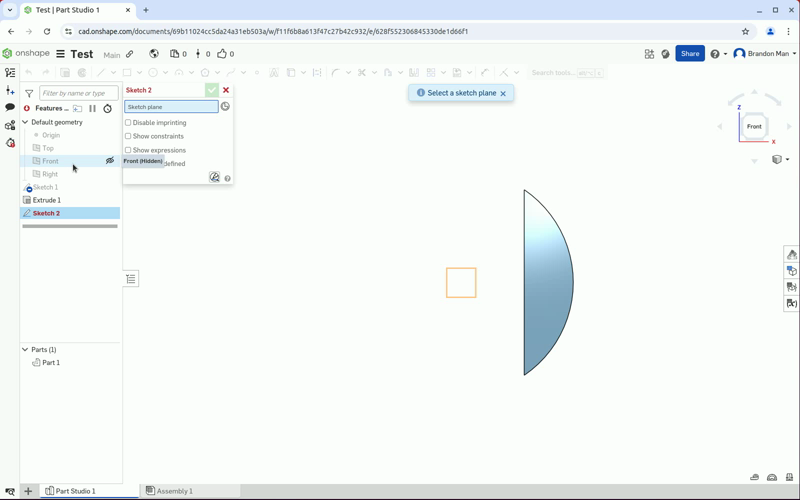
click(73, 163)
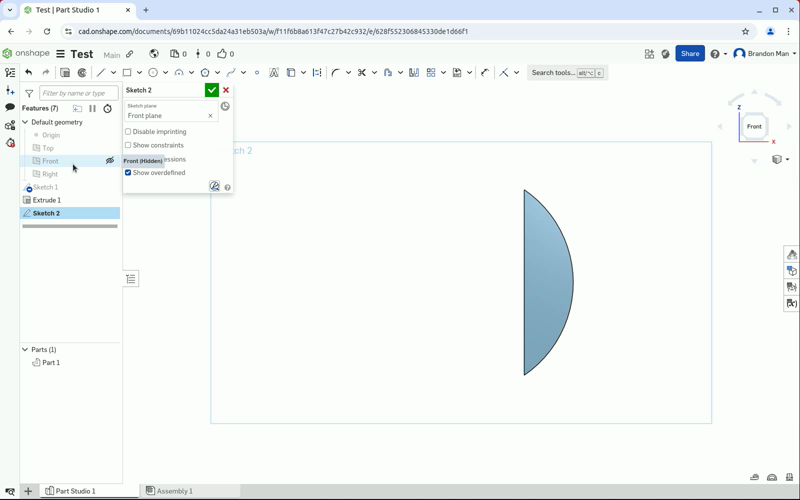
mouse_move(73, 352)
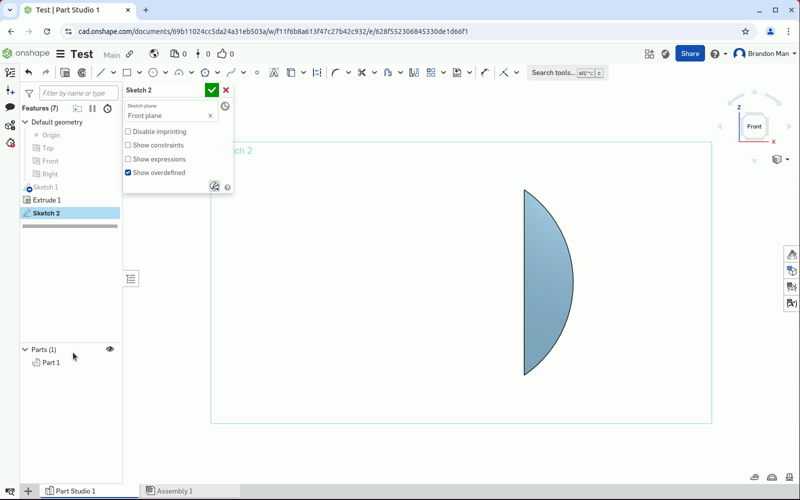
key(y)
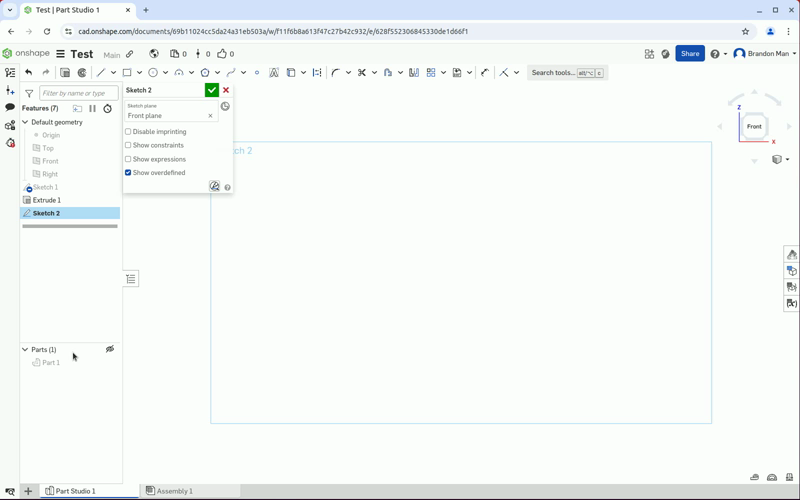
key(l)
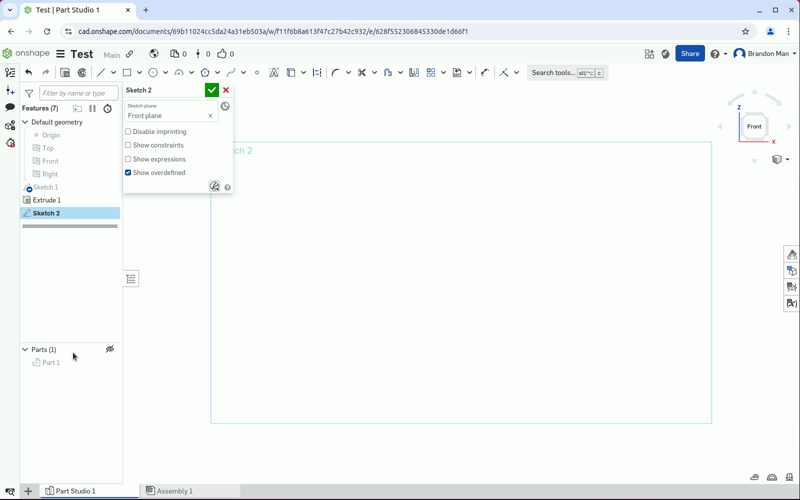
key_down(shift)
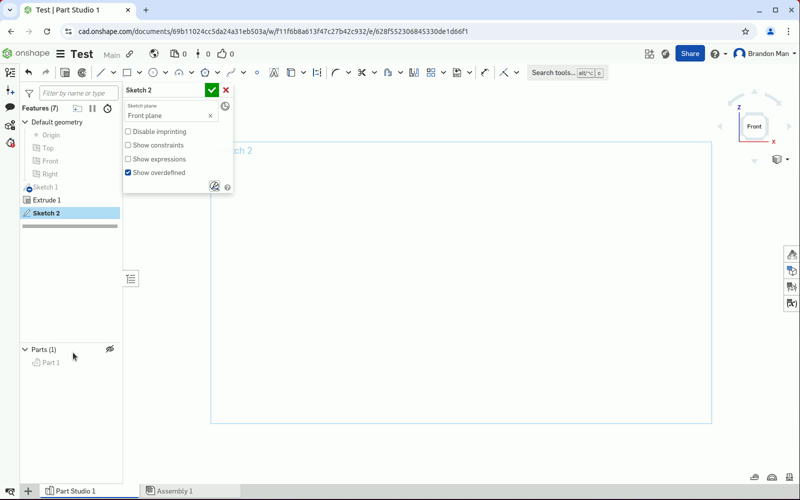
mouse_move(397, 190)
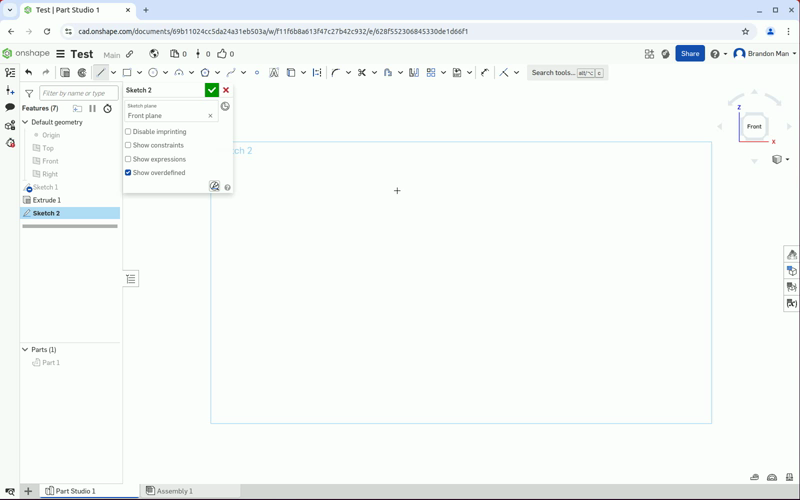
click(397, 190)
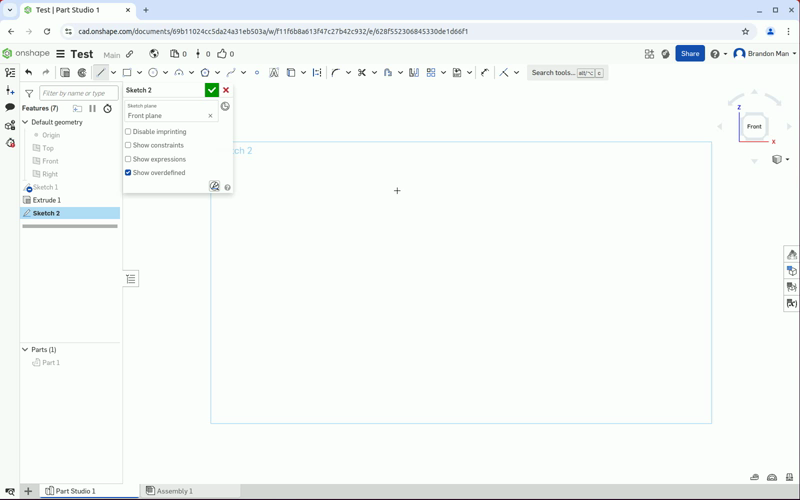
key_up(shift)
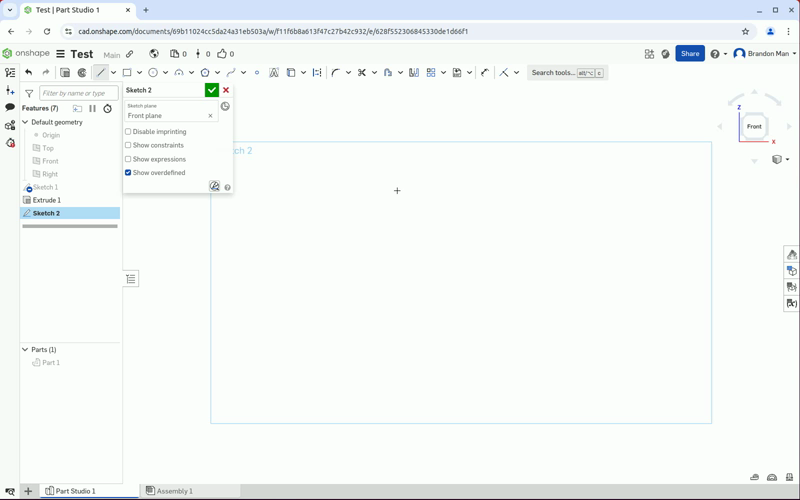
key_down(shift)
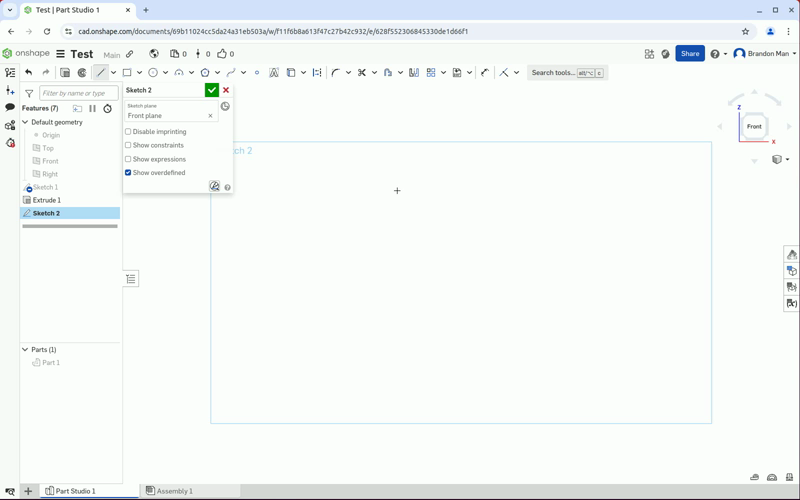
mouse_move(523, 190)
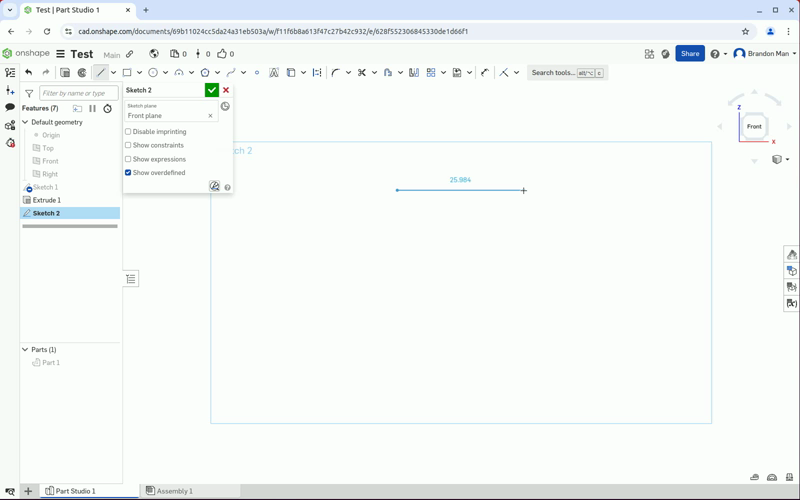
click(523, 190)
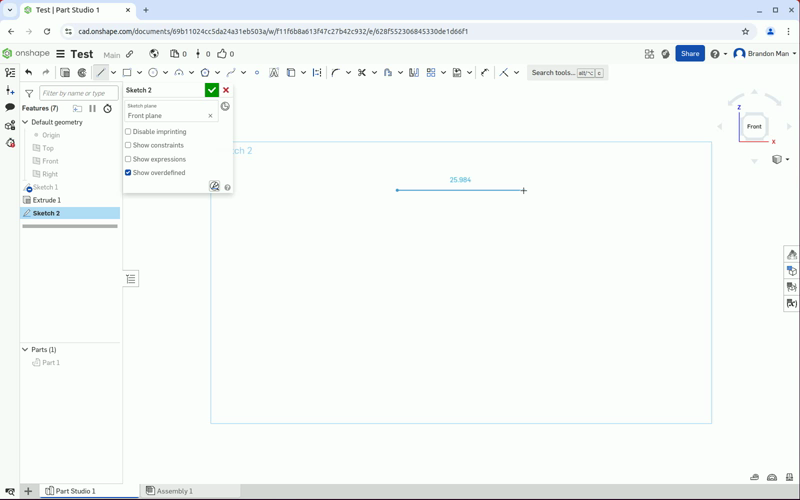
key_up(shift)
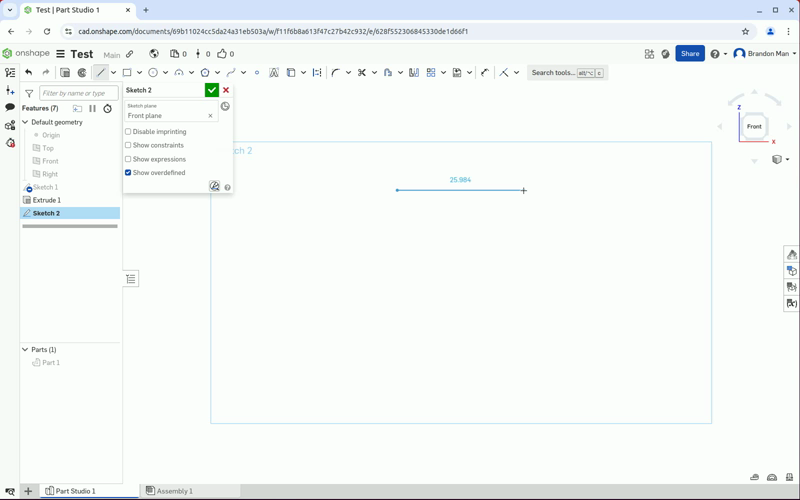
key(esc)
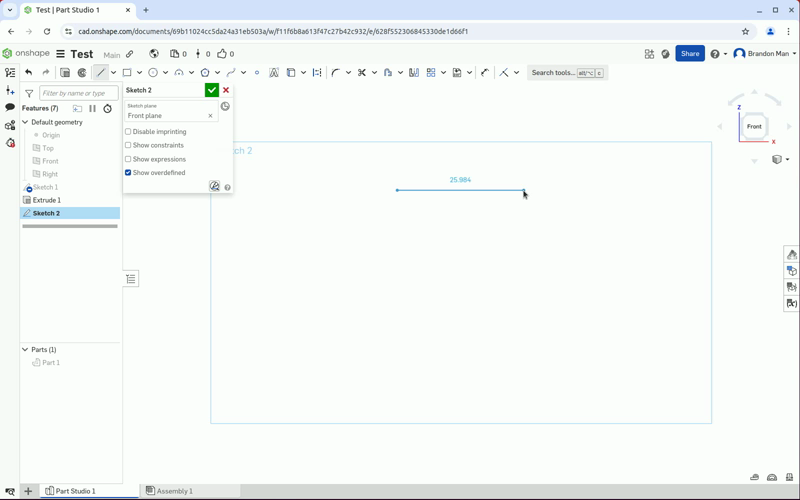
key(a)
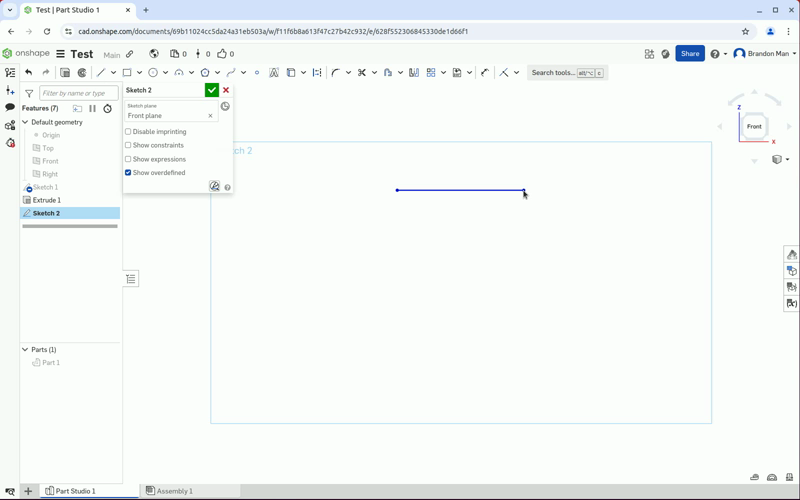
mouse_move(523, 190)
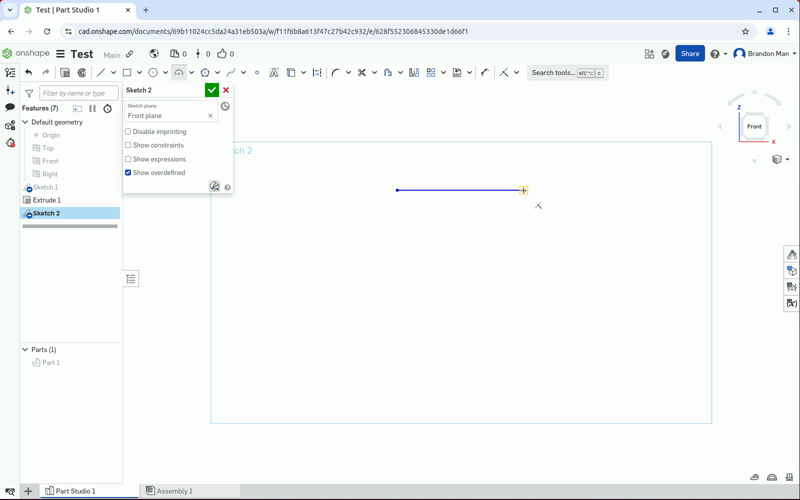
click(523, 190)
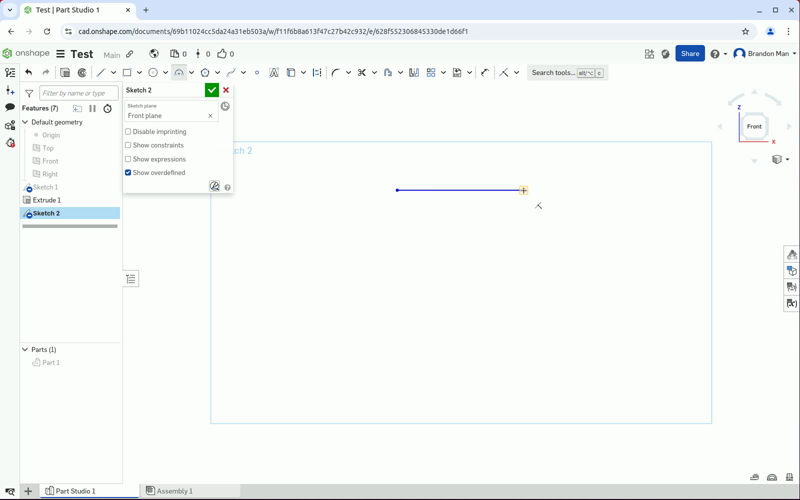
mouse_move(397, 190)
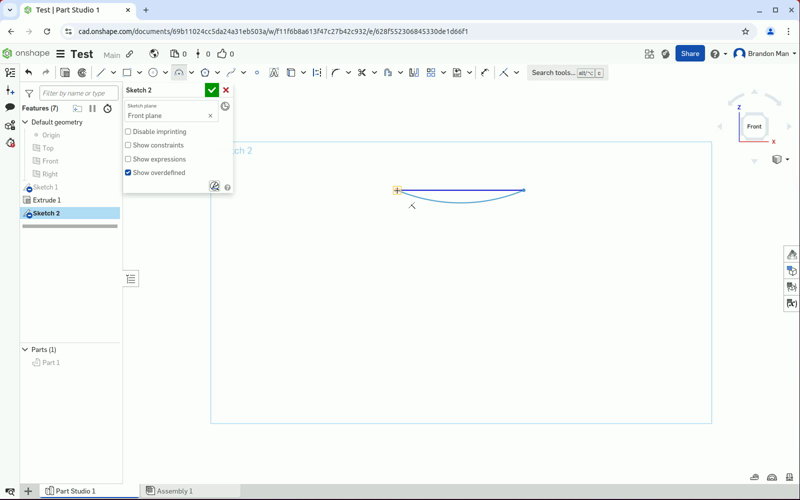
click(397, 190)
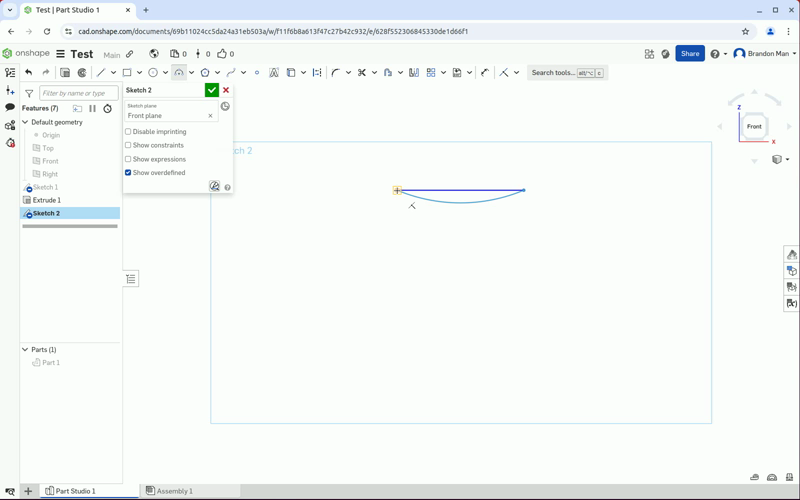
key_down(shift)
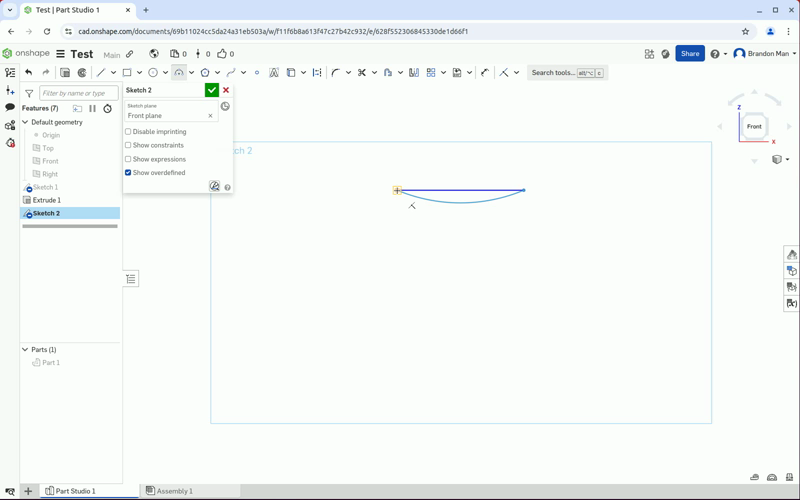
mouse_move(460, 170)
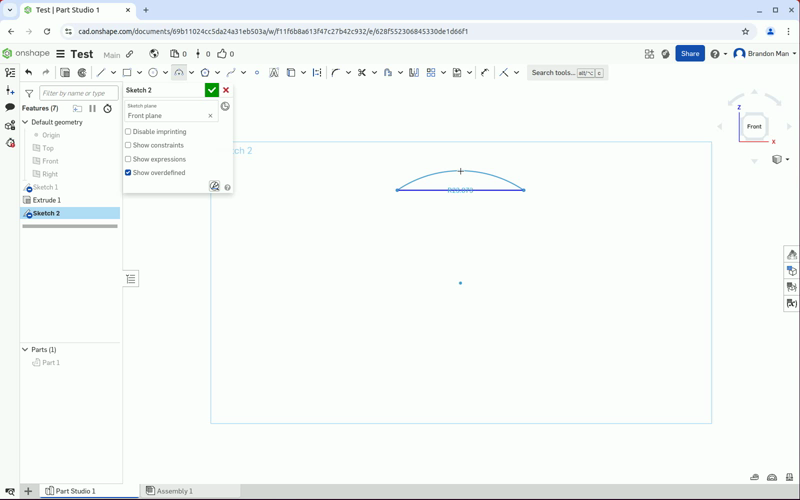
click(460, 170)
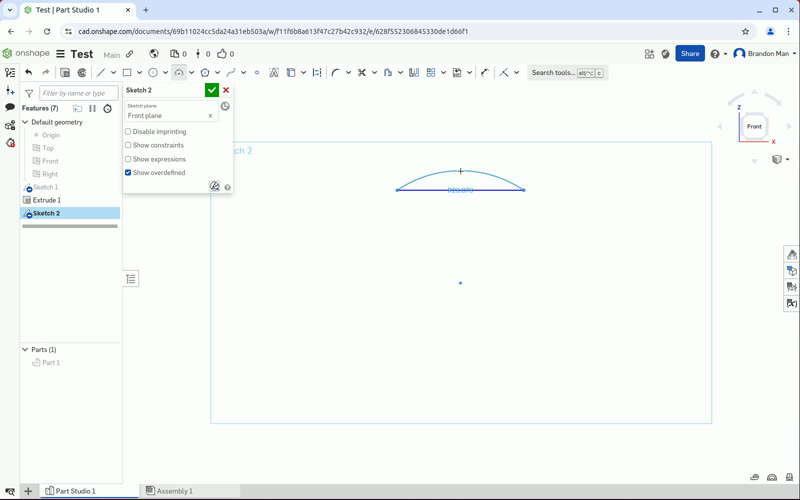
key_up(shift)
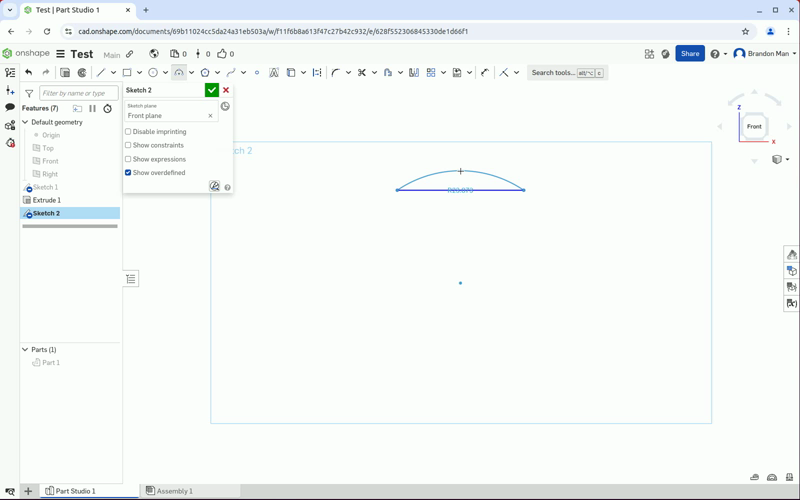
key(esc)
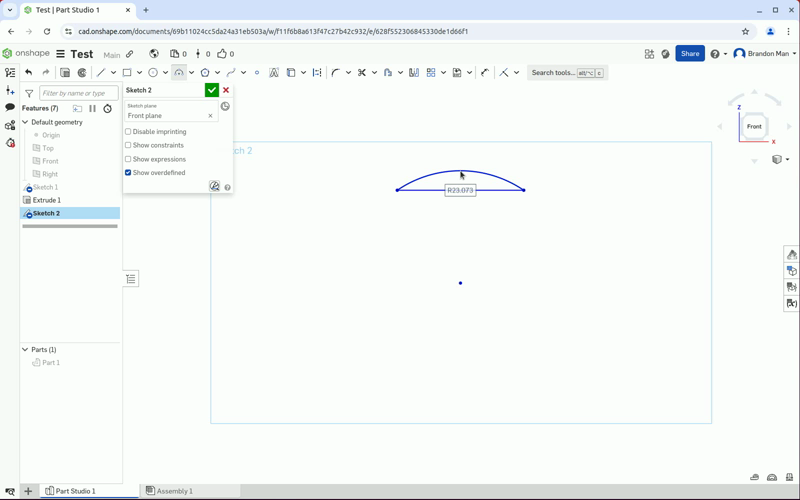
mouse_move(448, 173)
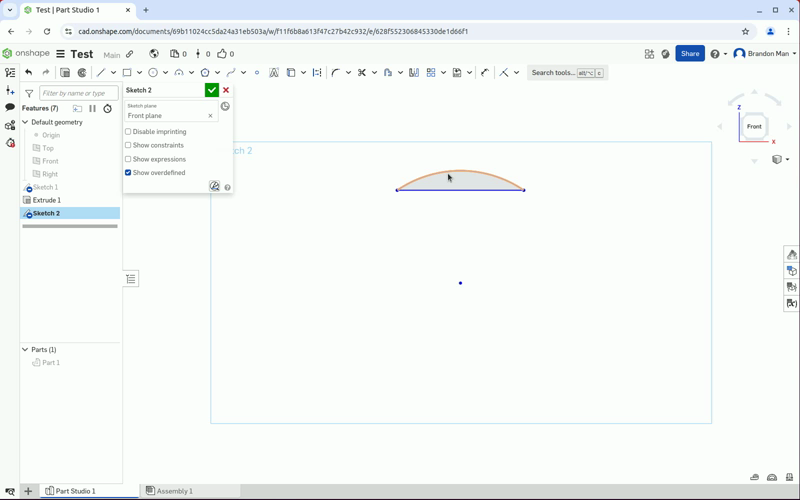
scroll(6)
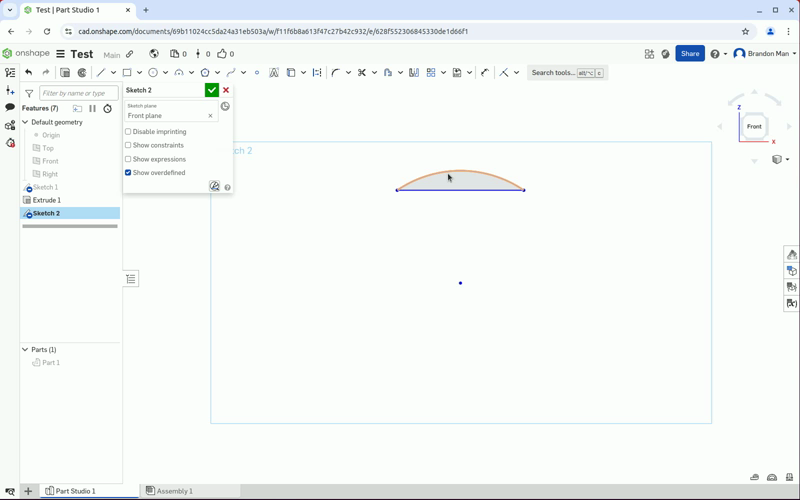
scroll(6)
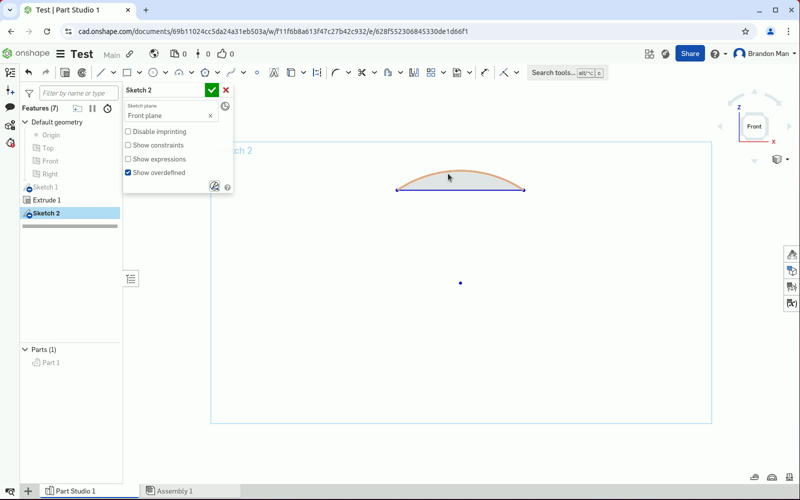
scroll(6)
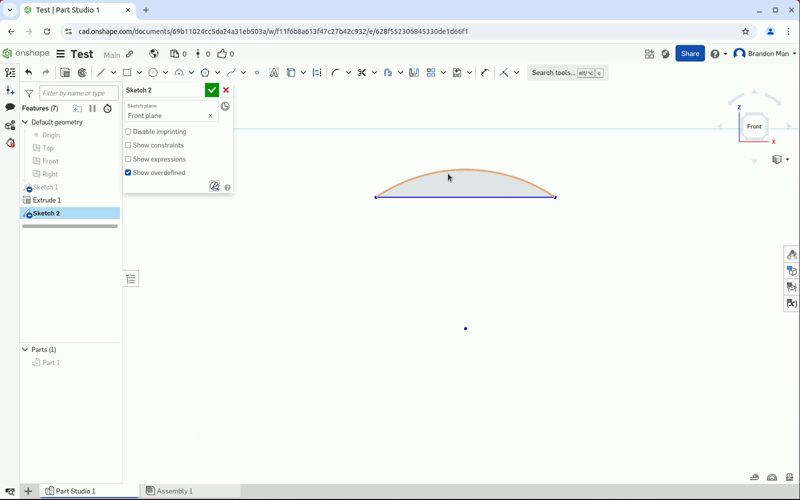
scroll(6)
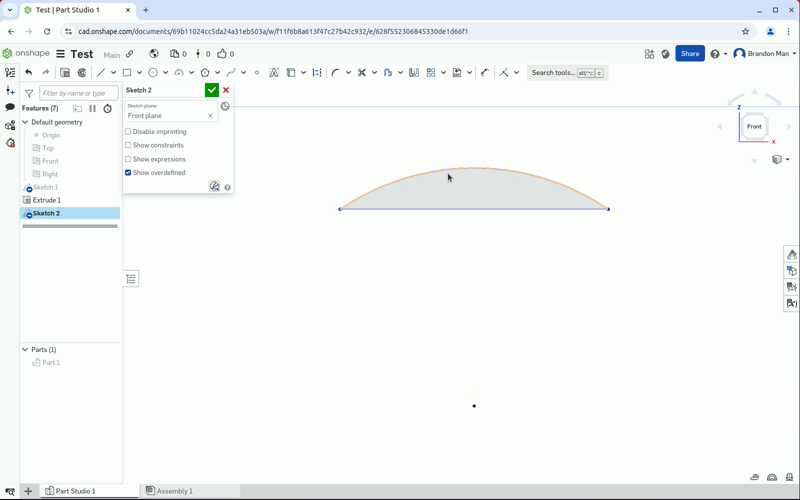
scroll(6)
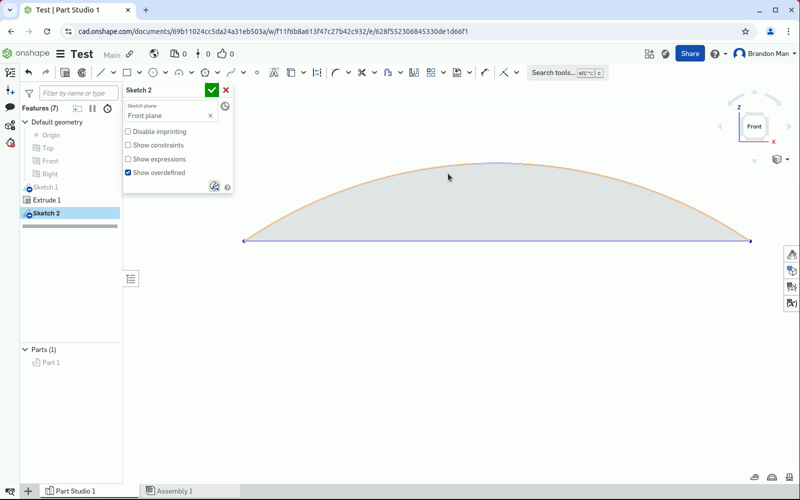
scroll(6)
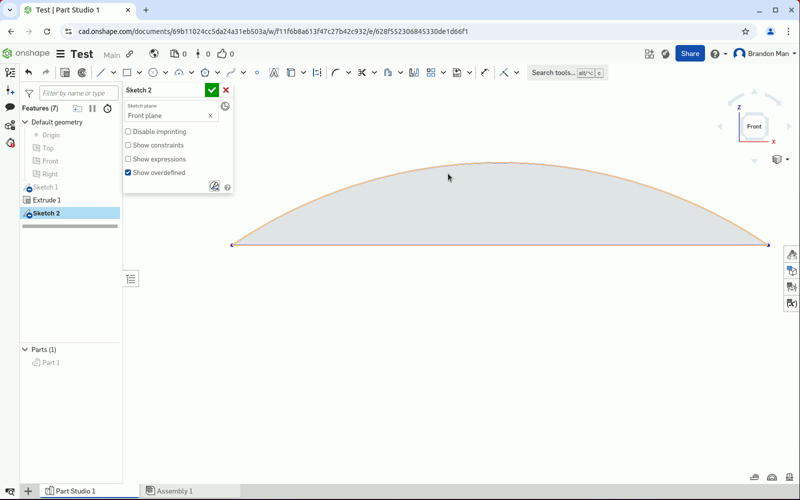
scroll(6)
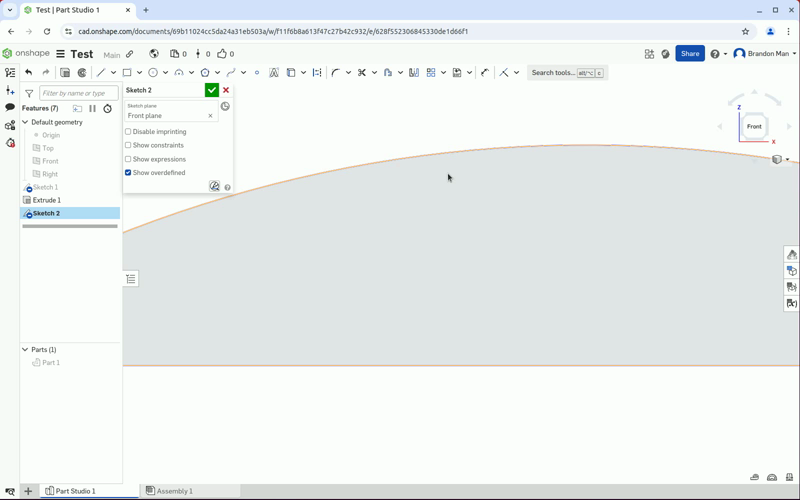
click(448, 173)
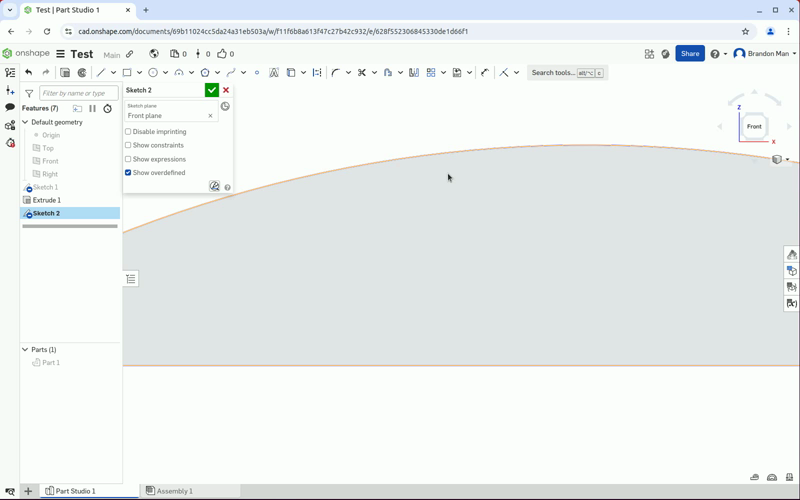
scroll(-6)
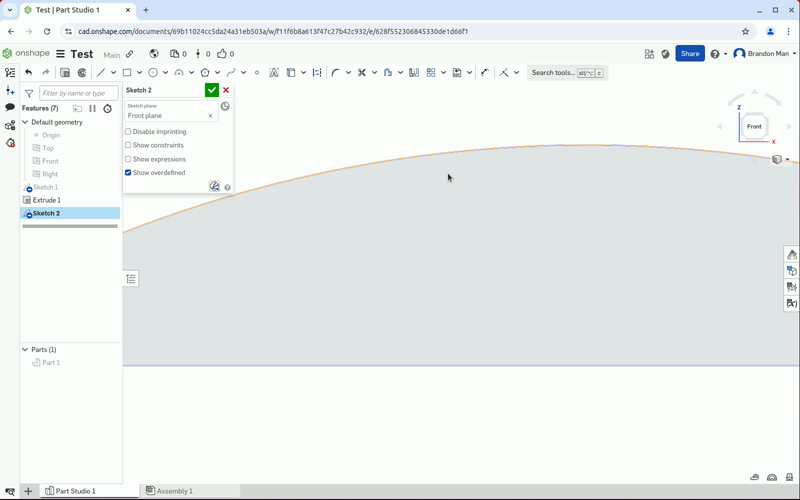
scroll(-6)
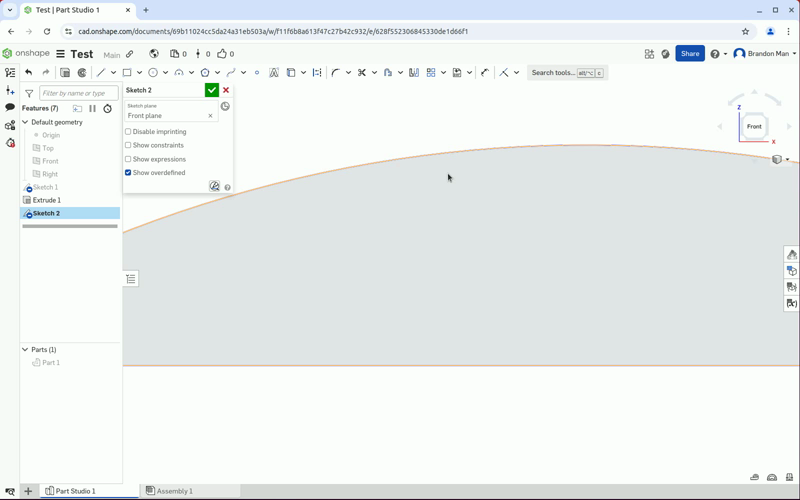
scroll(-6)
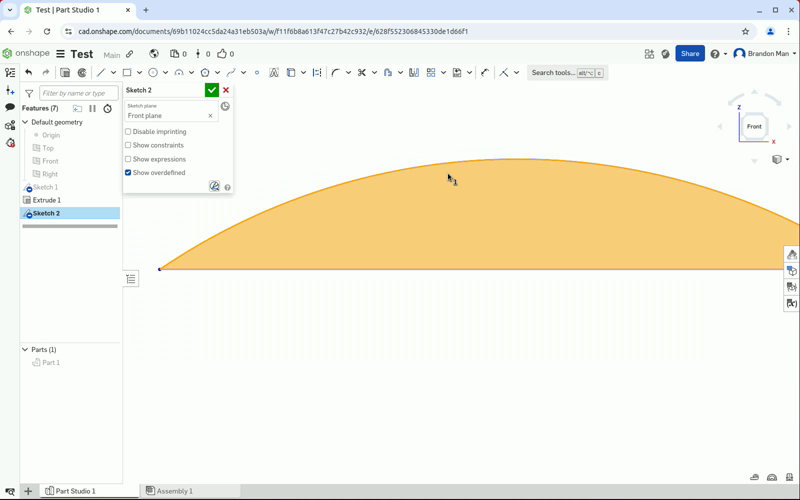
scroll(-6)
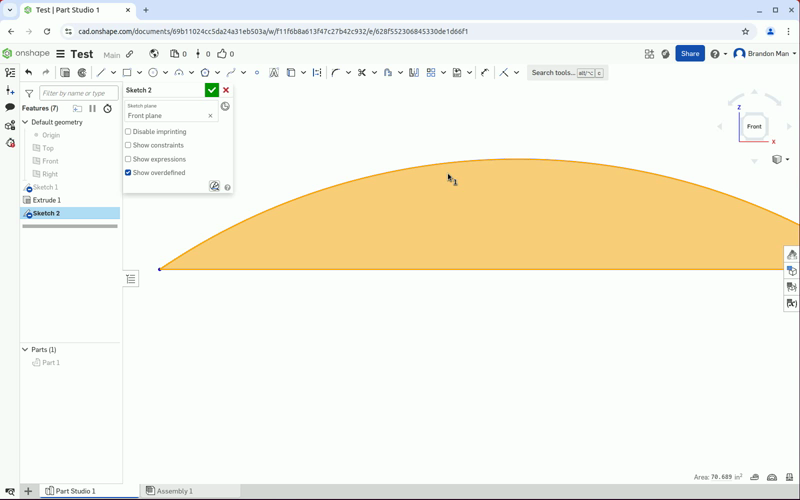
scroll(-6)
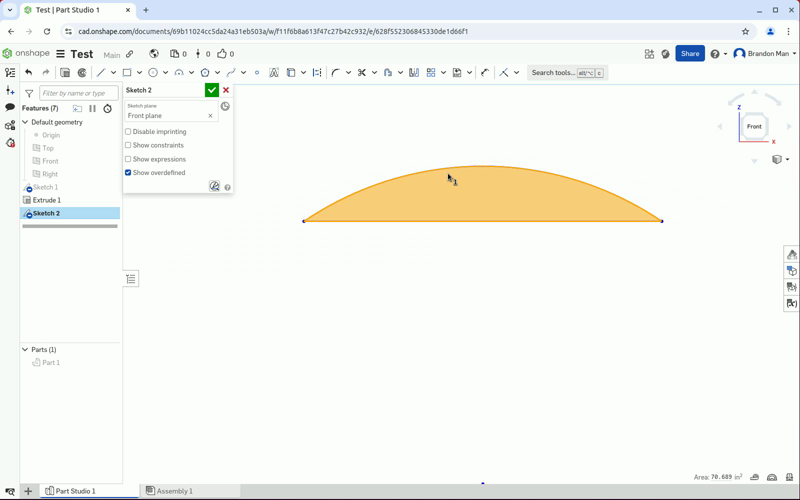
scroll(-6)
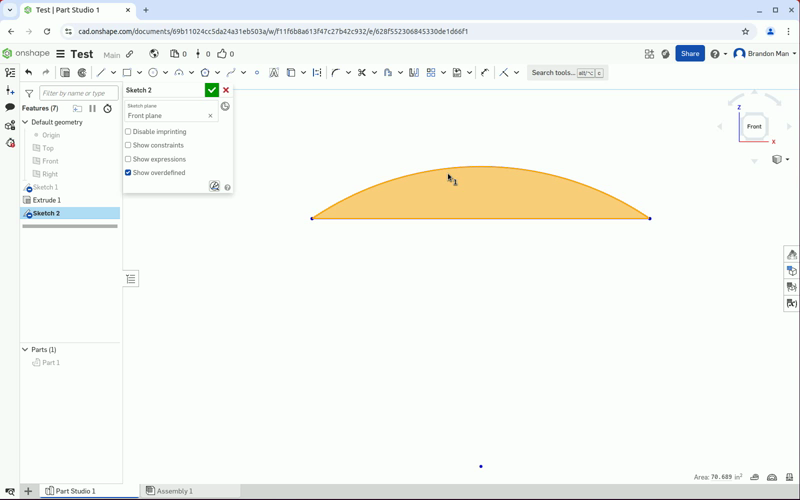
scroll(-6)
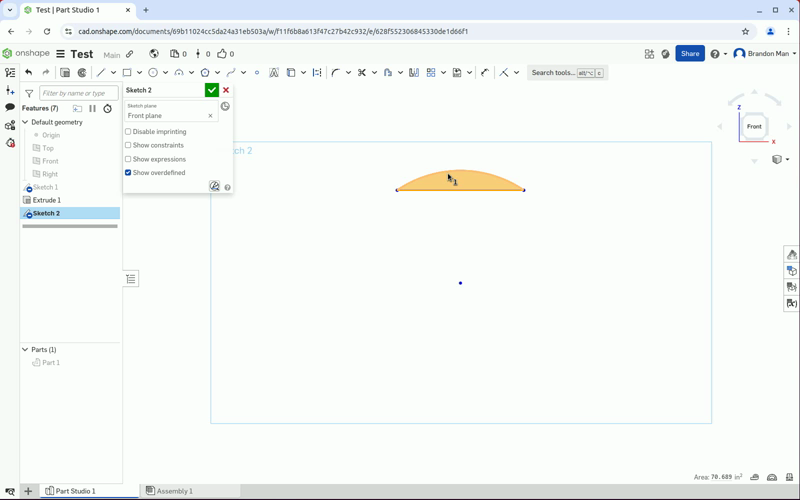
mouse_move(73, 352)
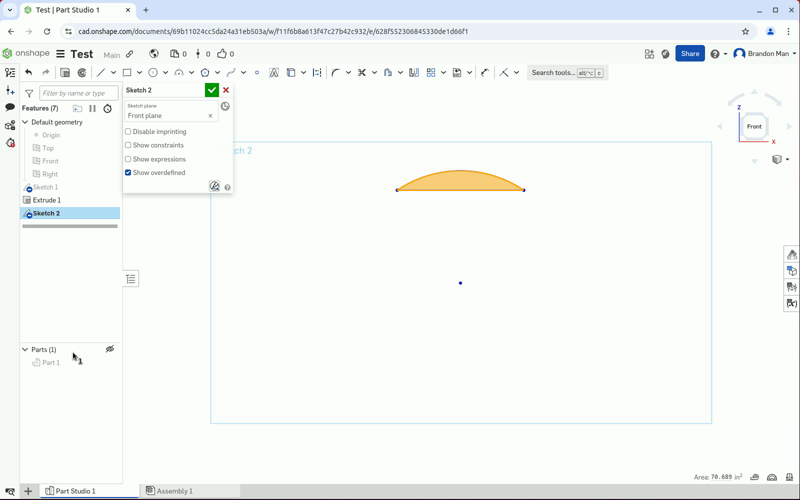
key(shift+y)
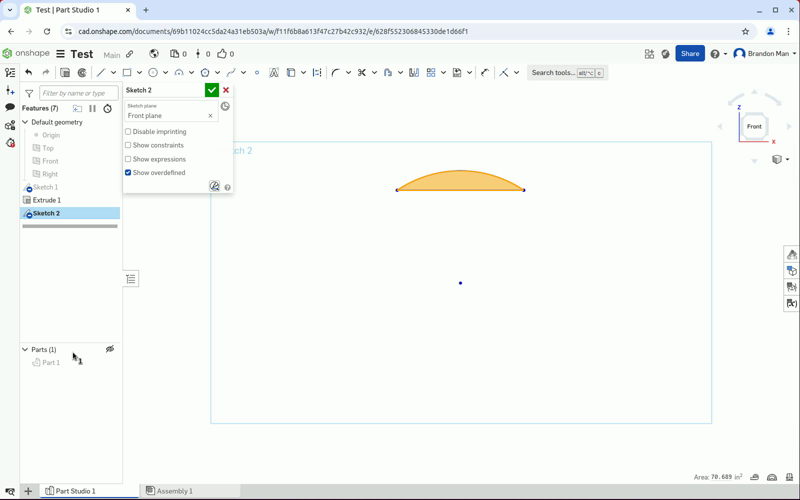
key(shift+e)
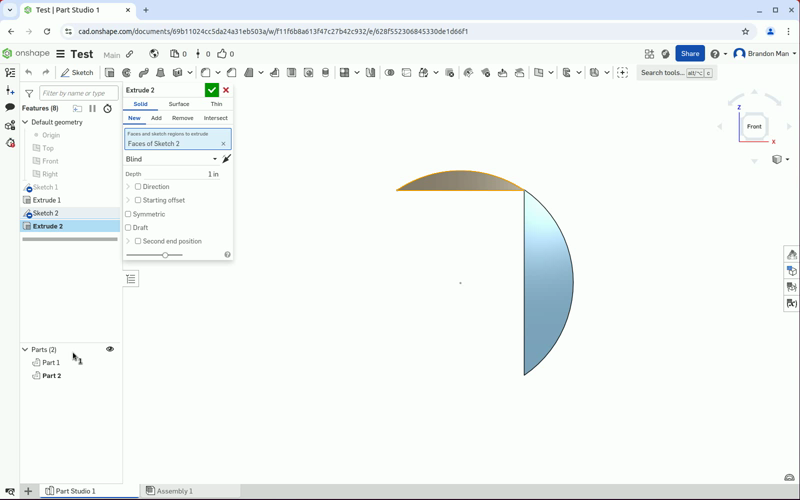
mouse_move(143, 106)
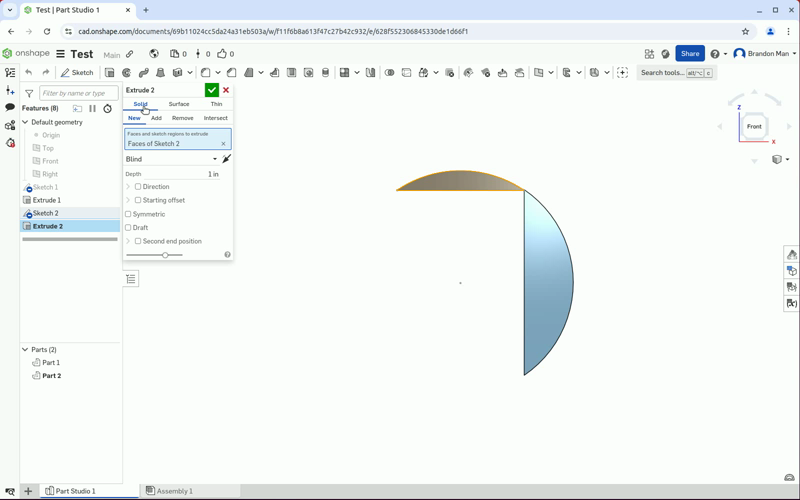
click(143, 106)
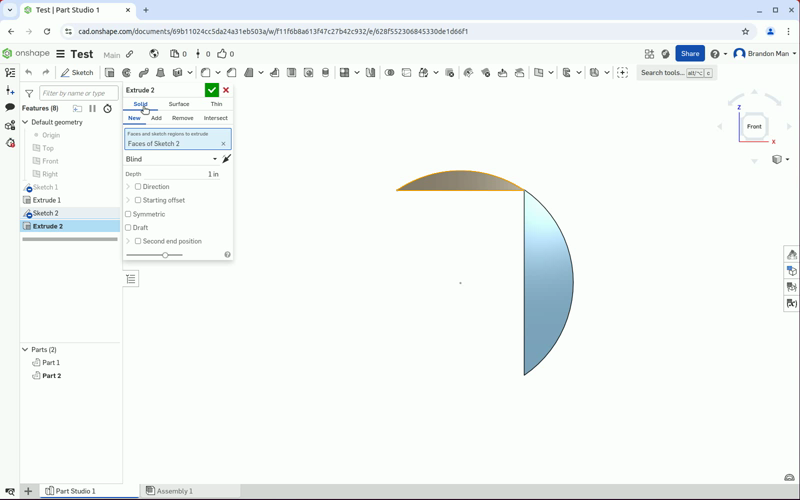
mouse_move(137, 120)
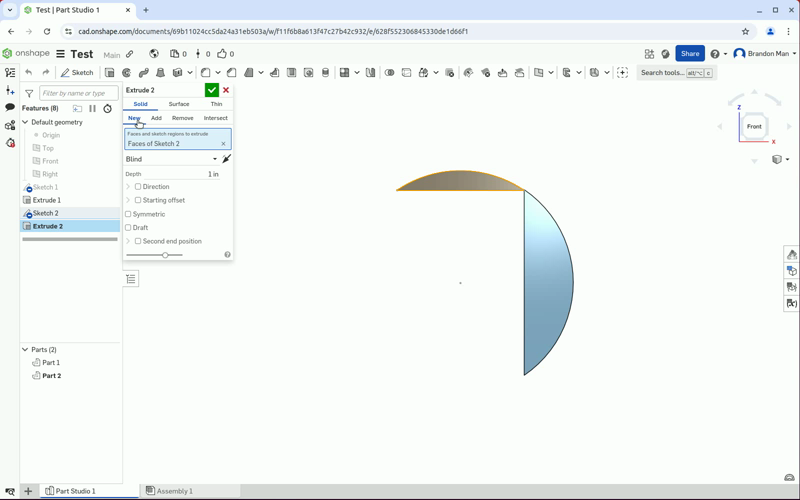
click(137, 120)
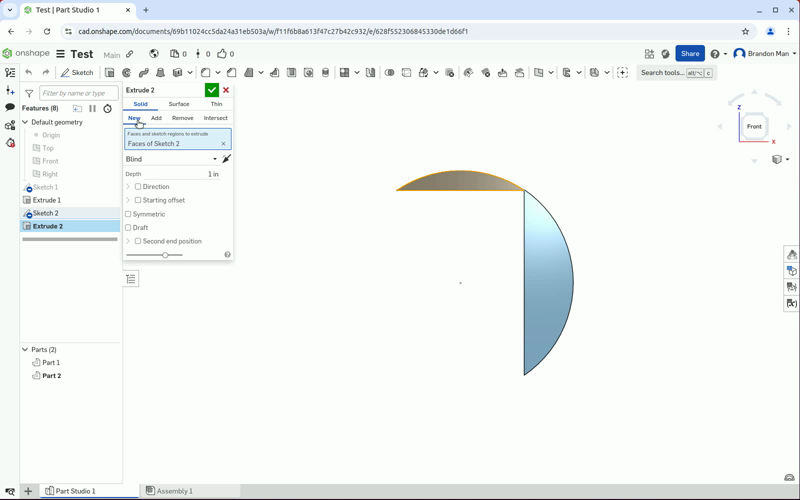
key(tab, 4)
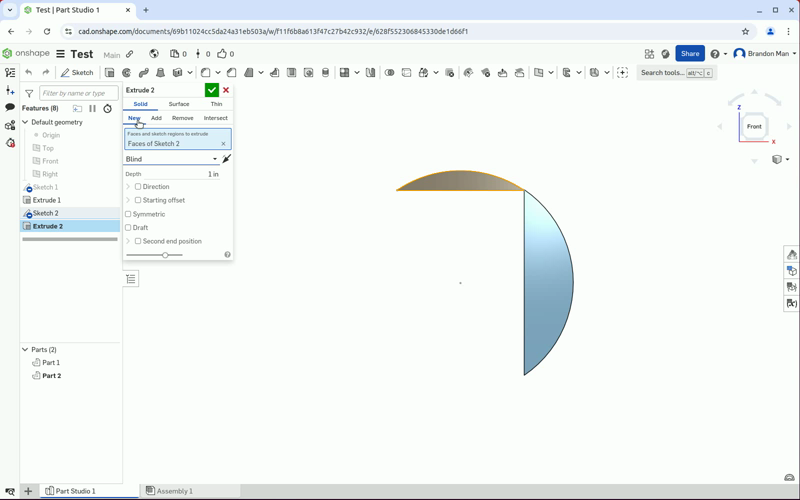
text(10.11)
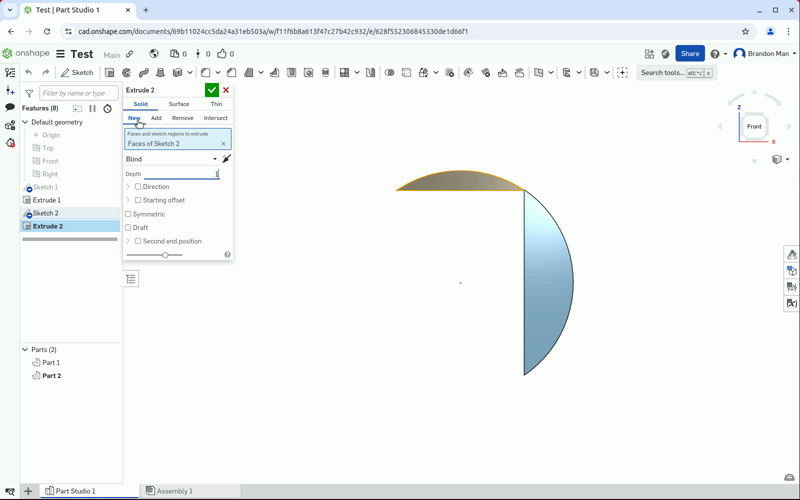
key(enter)
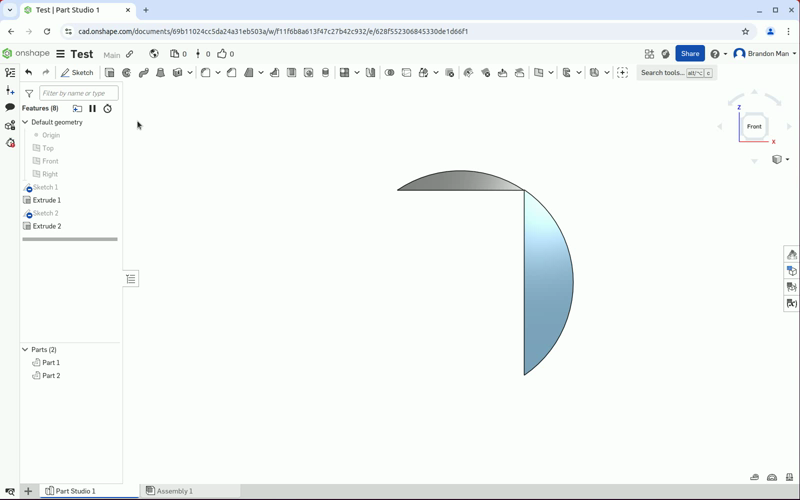
key(shift+h)
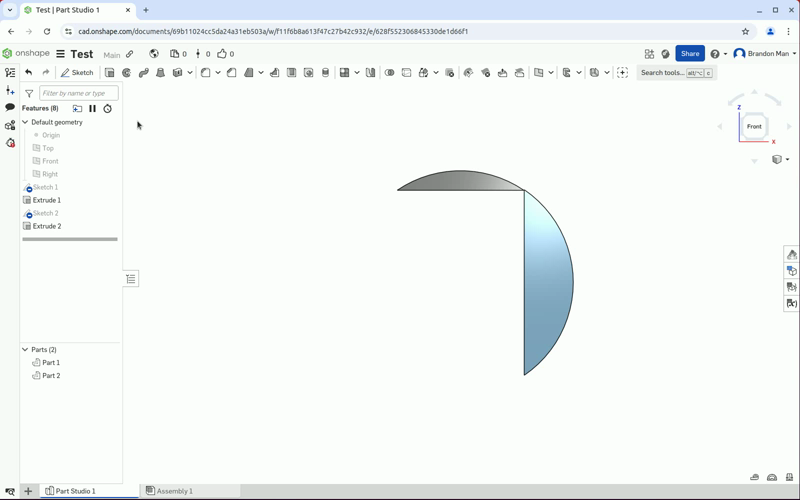
key(shift+h)
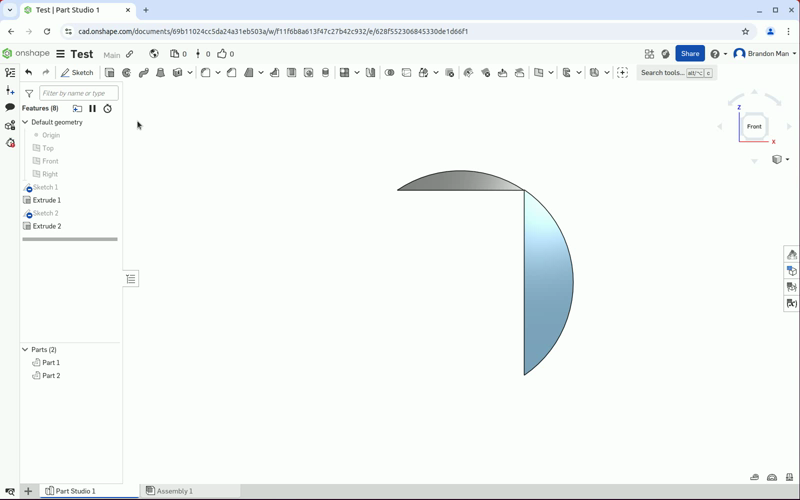
mouse_move(73, 189)
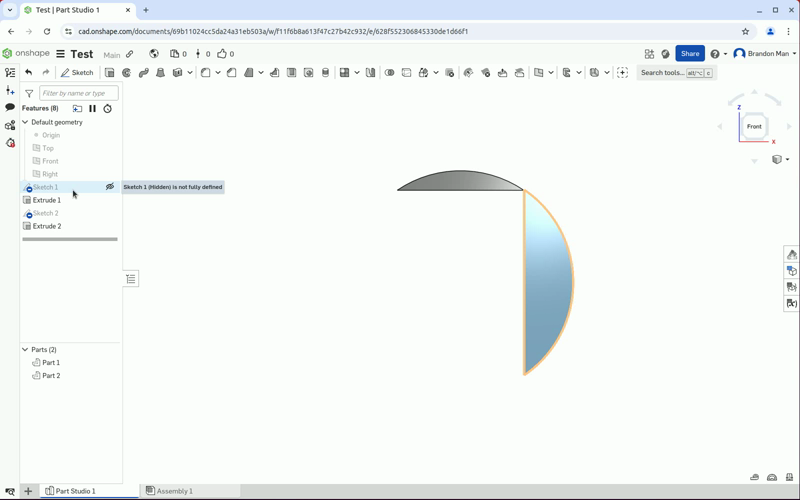
click(73, 189)
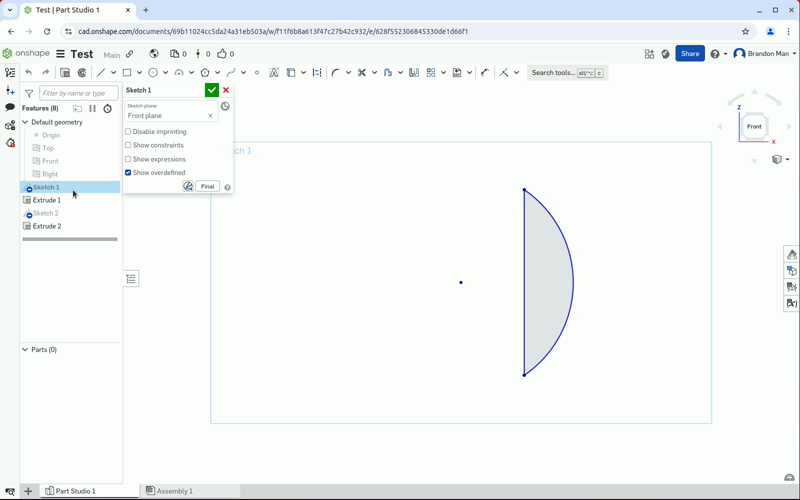
mouse_move(229, 92)
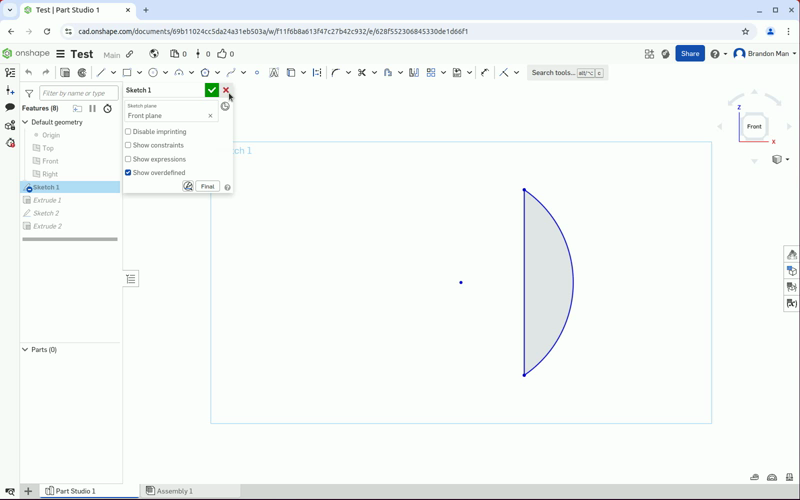
click(229, 92)
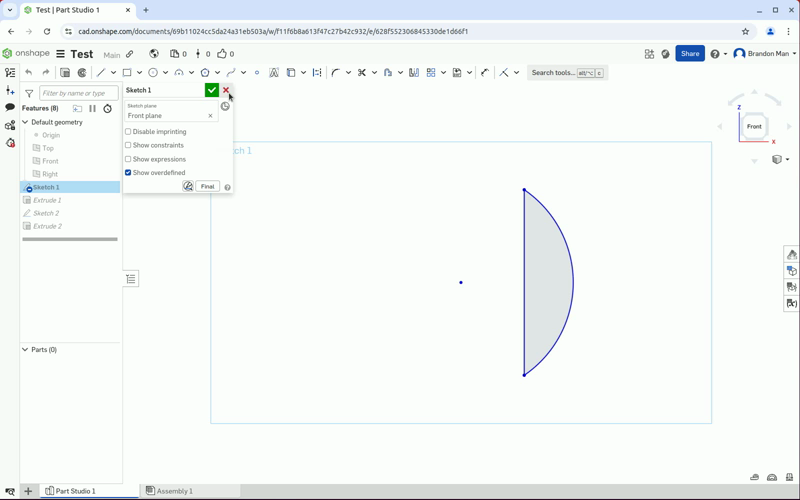
key(shift+s)
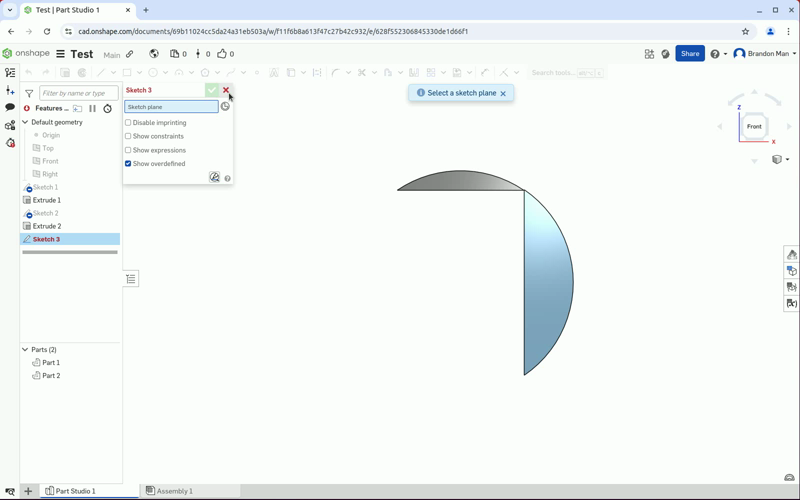
mouse_move(73, 163)
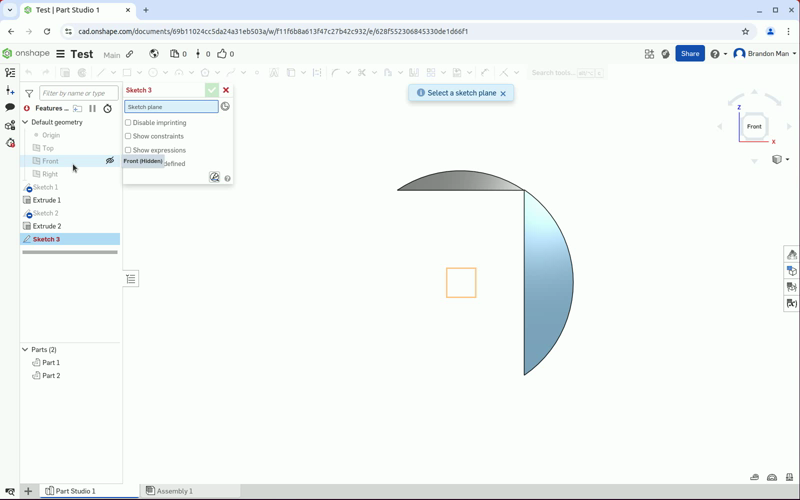
click(73, 163)
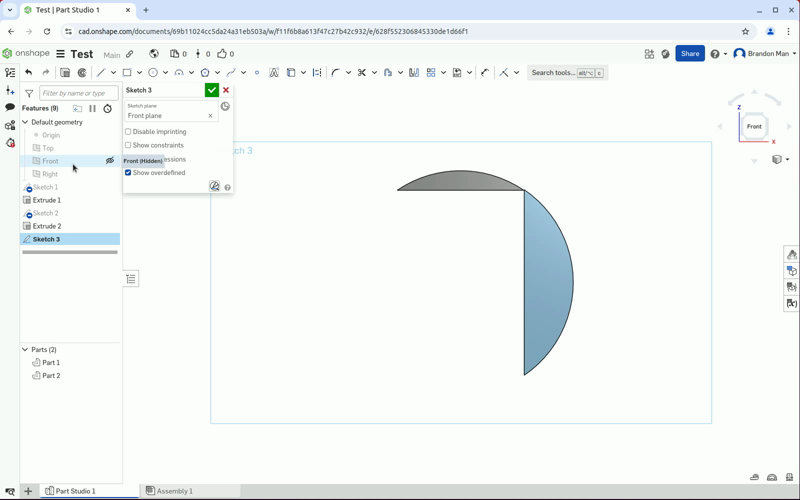
mouse_move(73, 352)
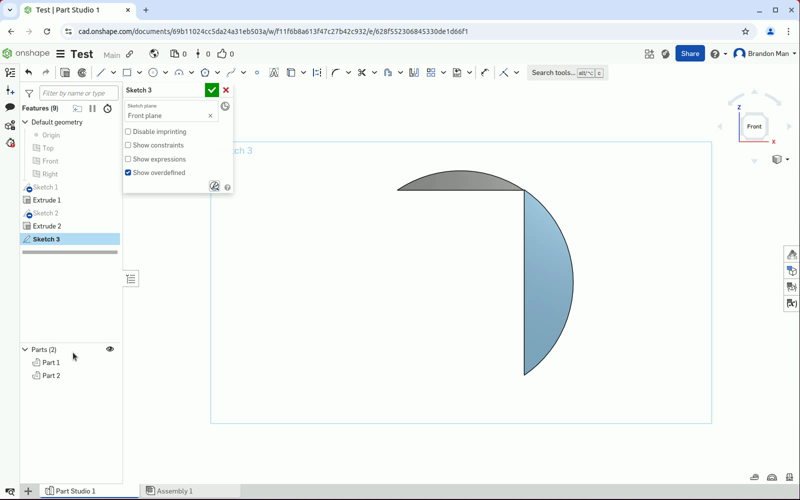
key(y)
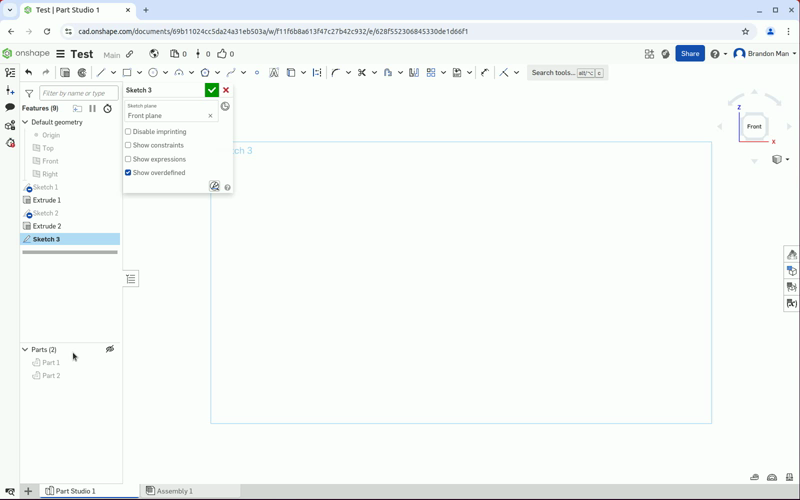
key(l)
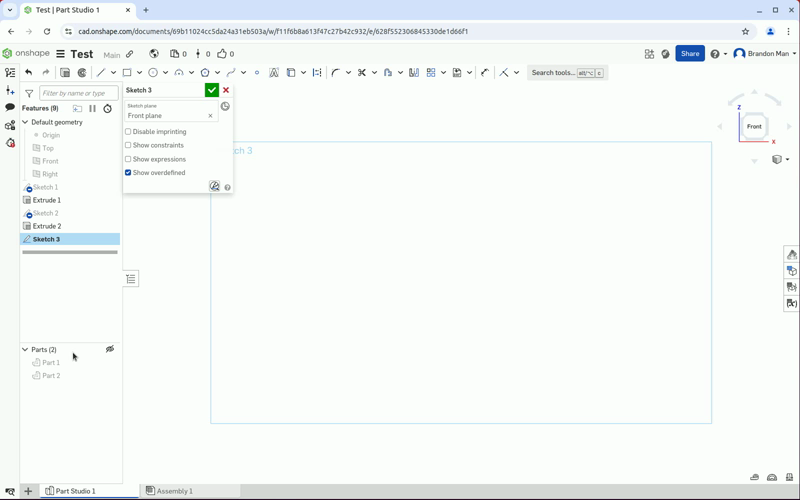
key_down(shift)
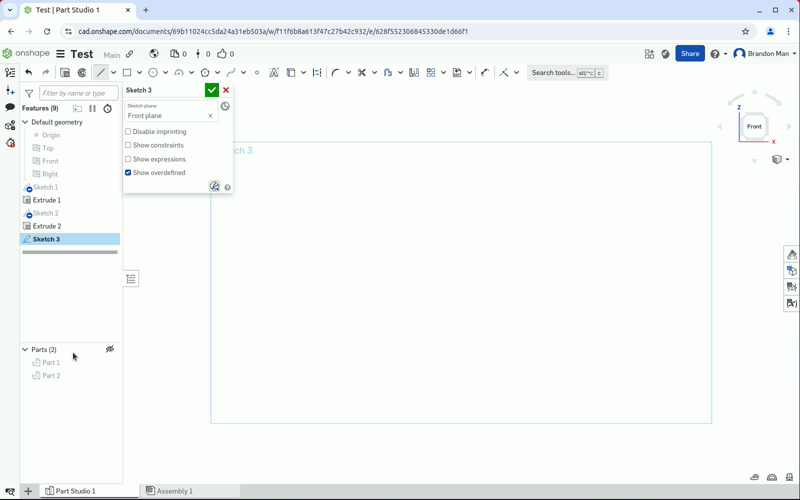
mouse_move(397, 375)
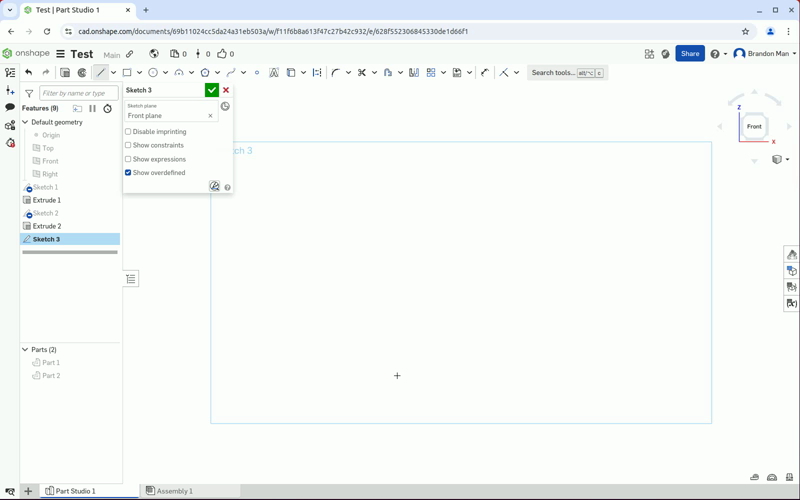
click(397, 375)
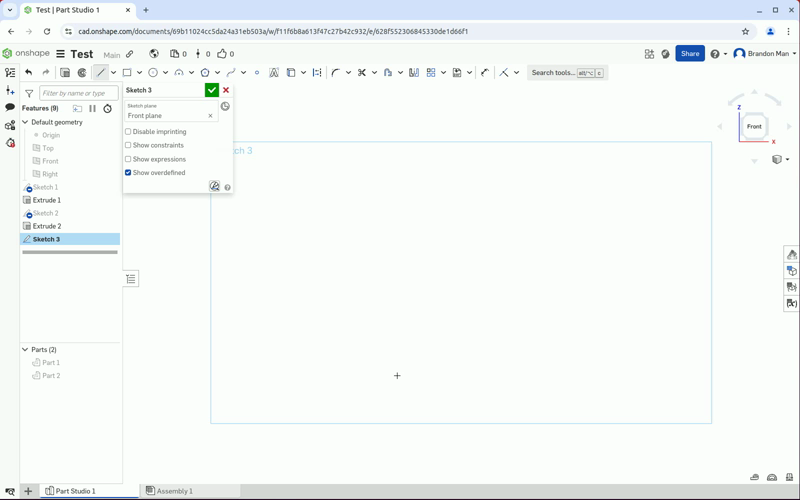
key_up(shift)
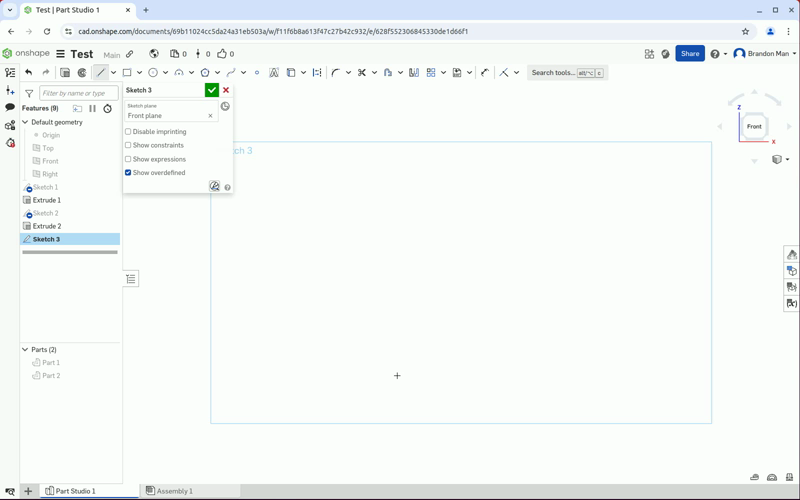
key_down(shift)
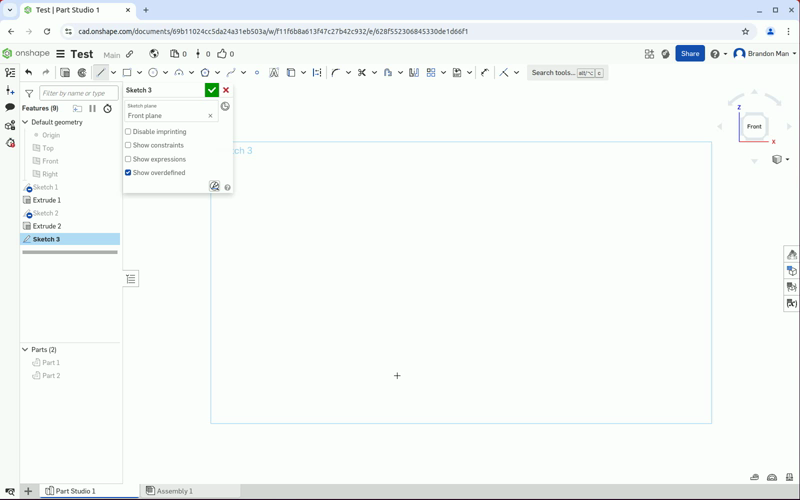
mouse_move(397, 189)
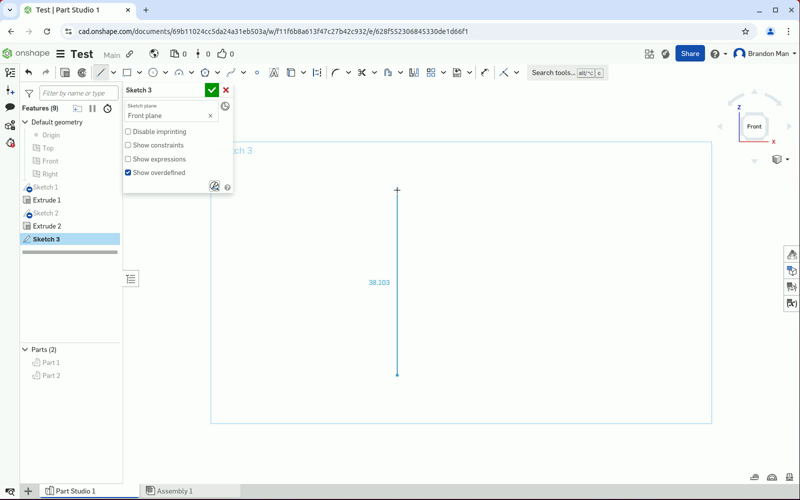
click(397, 189)
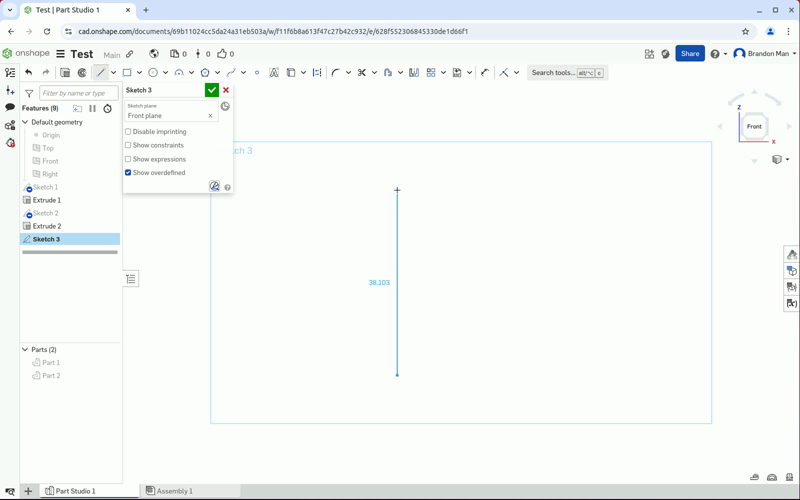
key_up(shift)
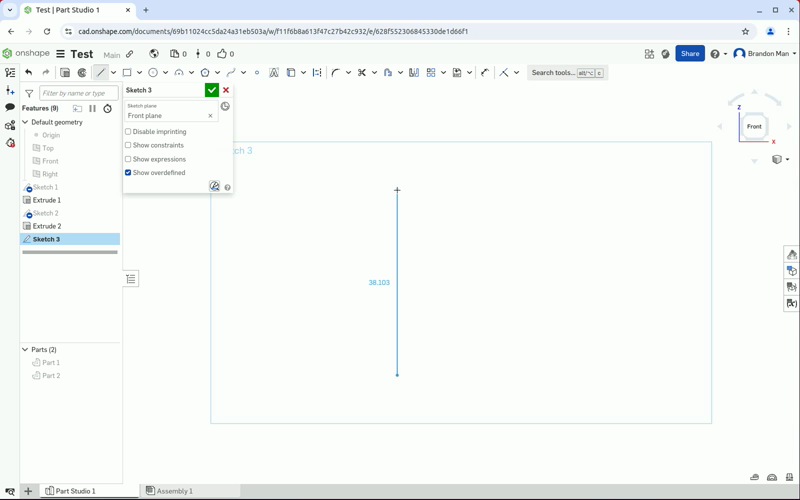
key(esc)
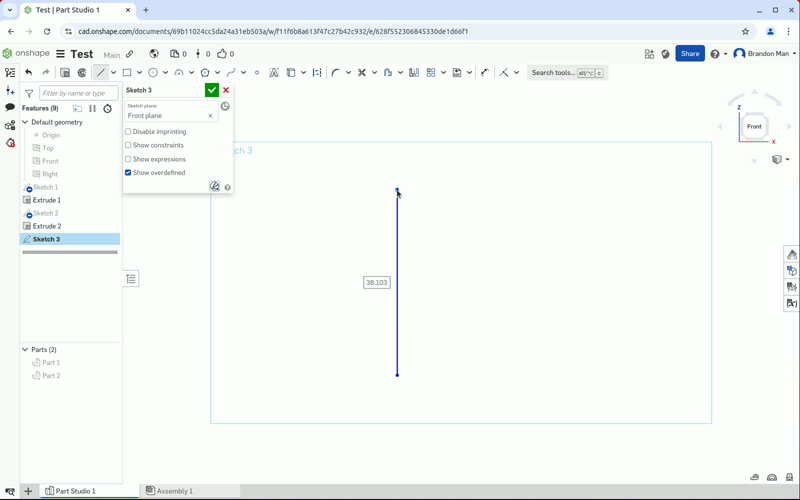
key(a)
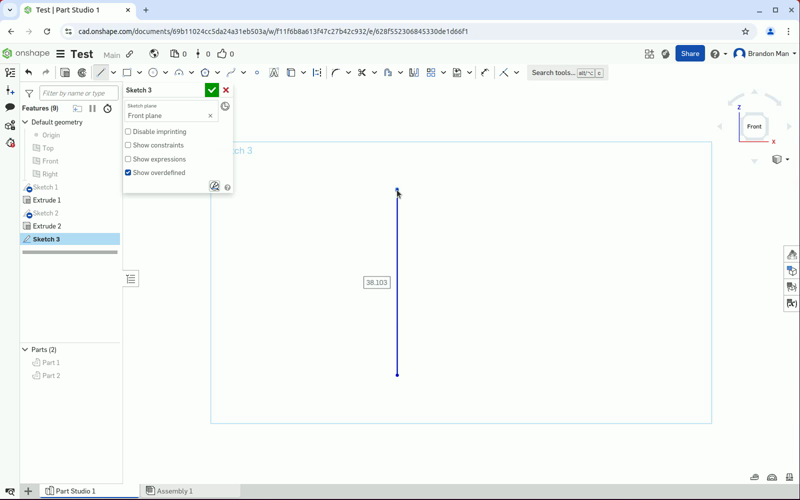
mouse_move(397, 189)
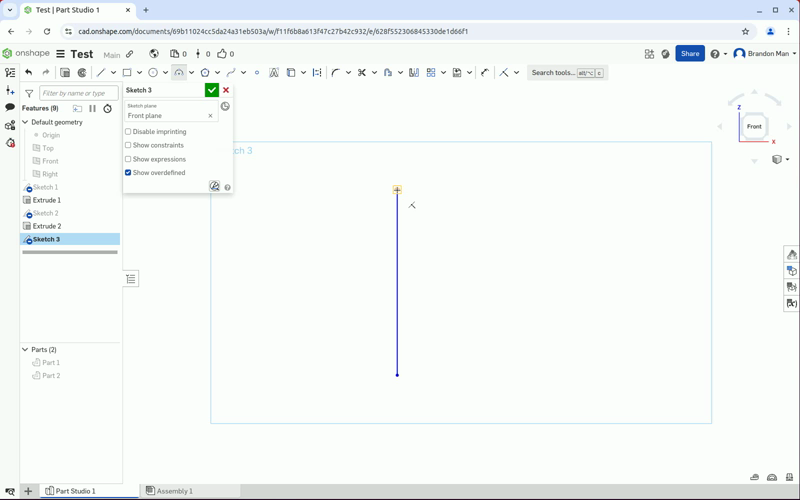
click(397, 189)
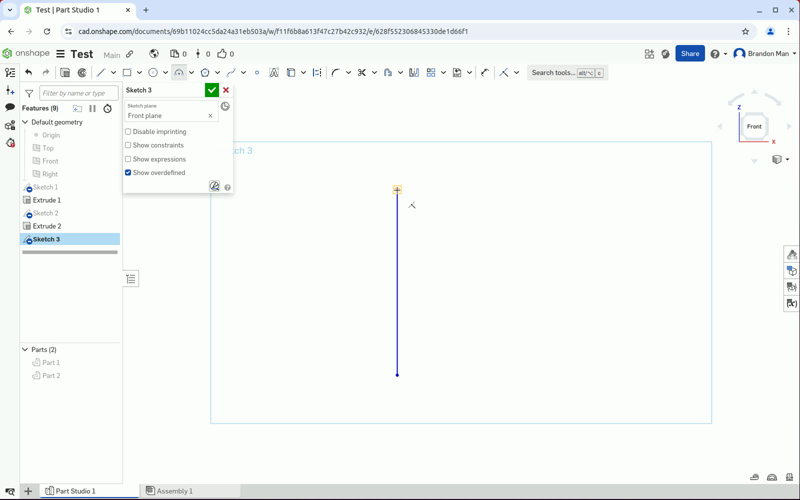
mouse_move(397, 375)
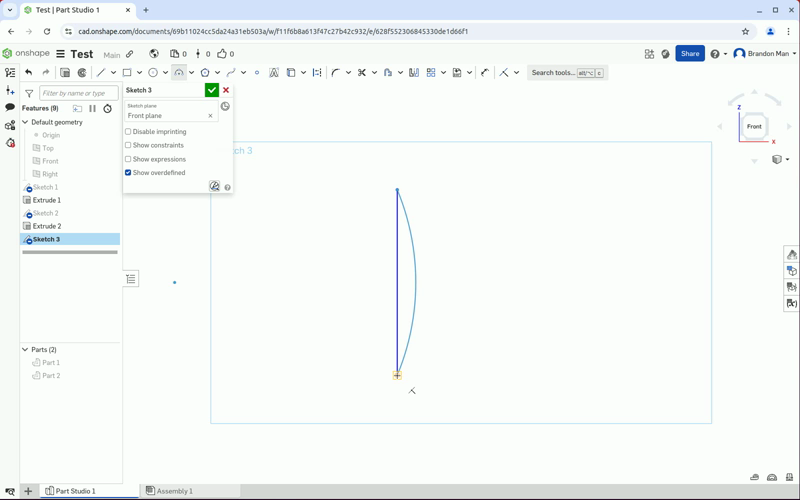
click(397, 375)
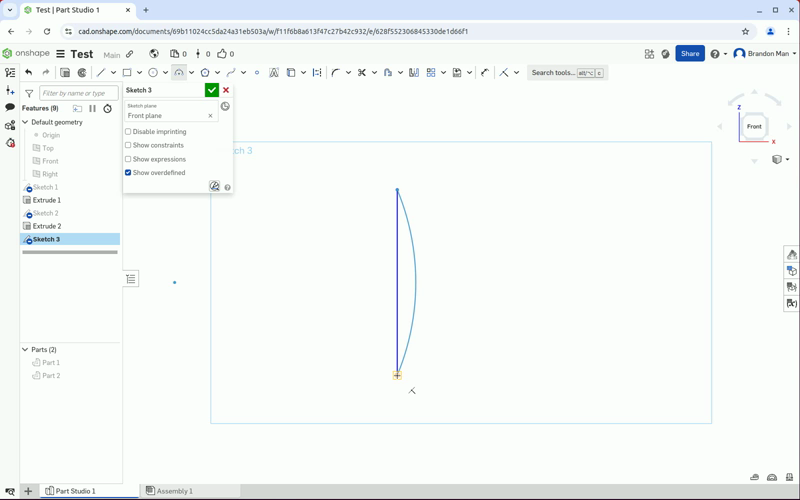
key_down(shift)
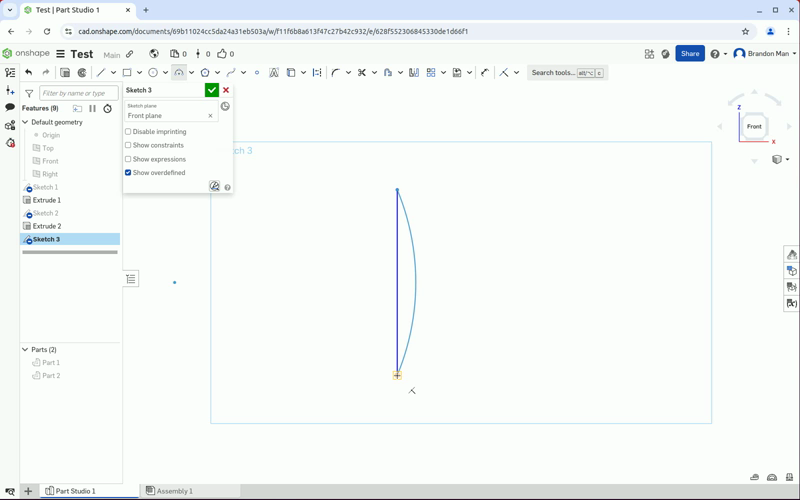
mouse_move(348, 282)
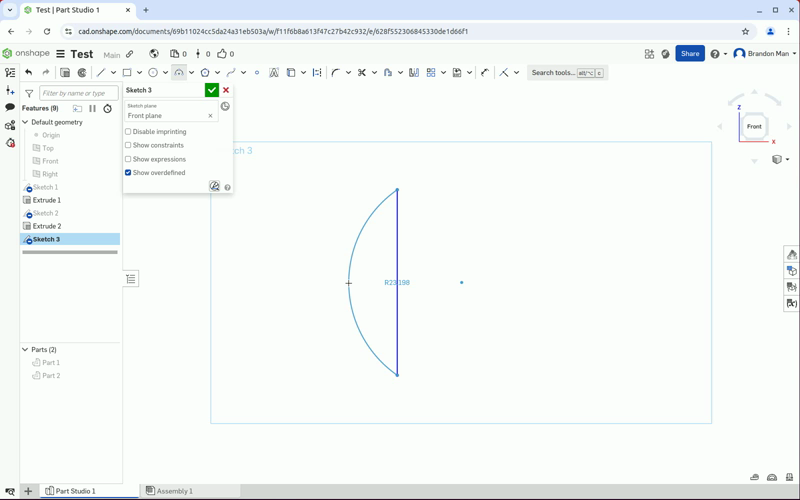
click(348, 282)
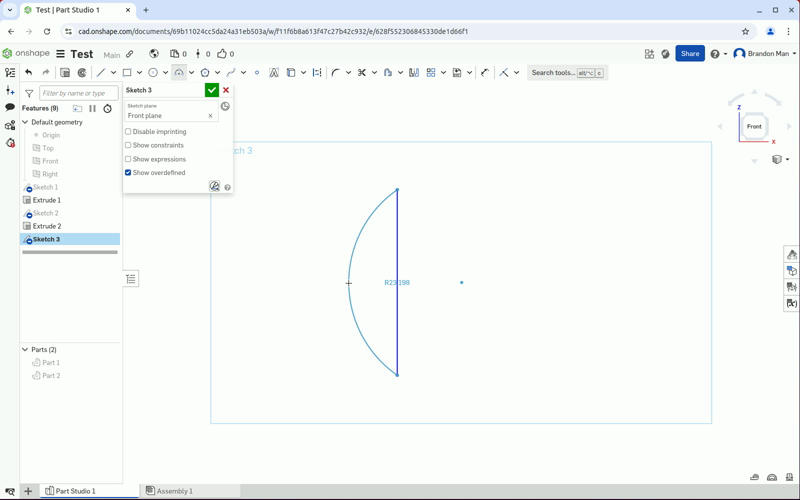
key_up(shift)
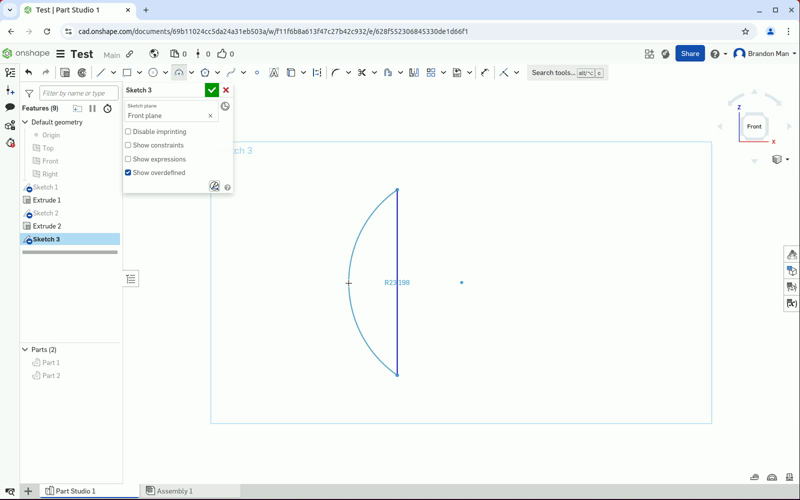
key(esc)
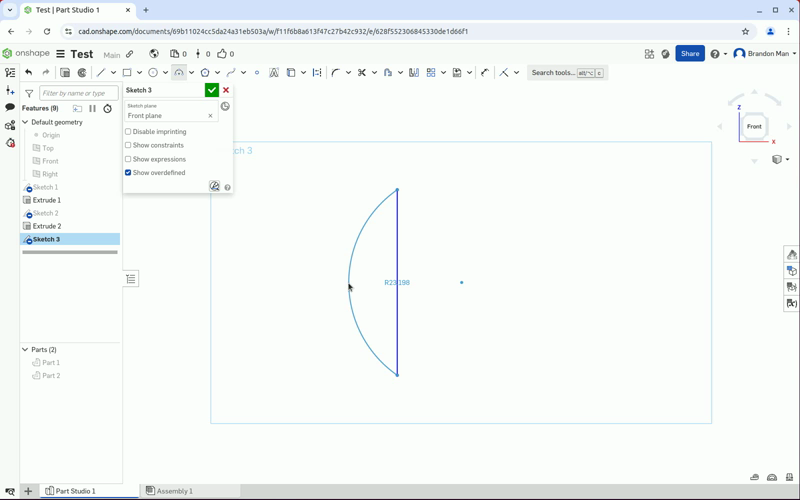
mouse_move(363, 318)
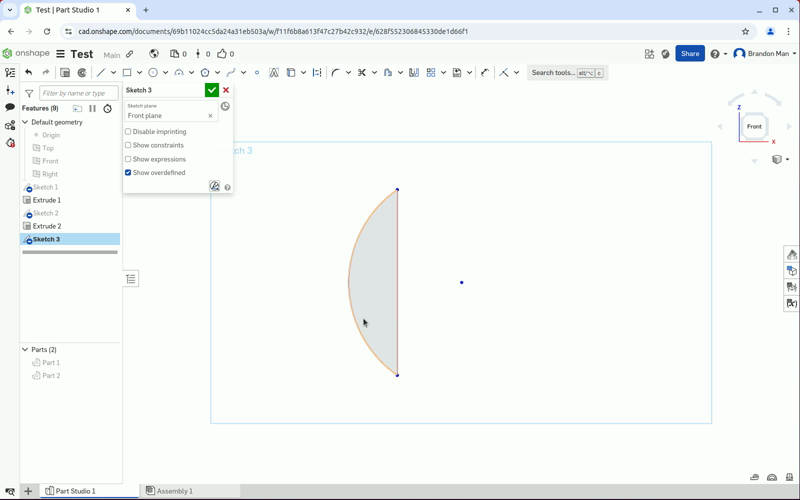
click(363, 318)
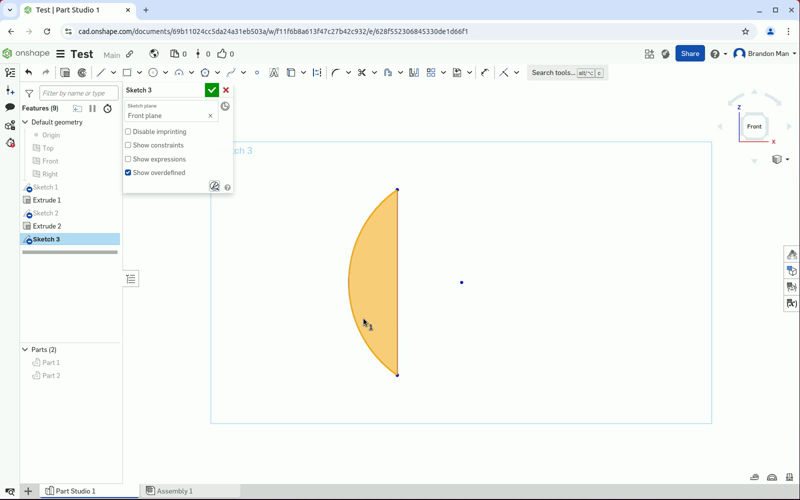
mouse_move(73, 352)
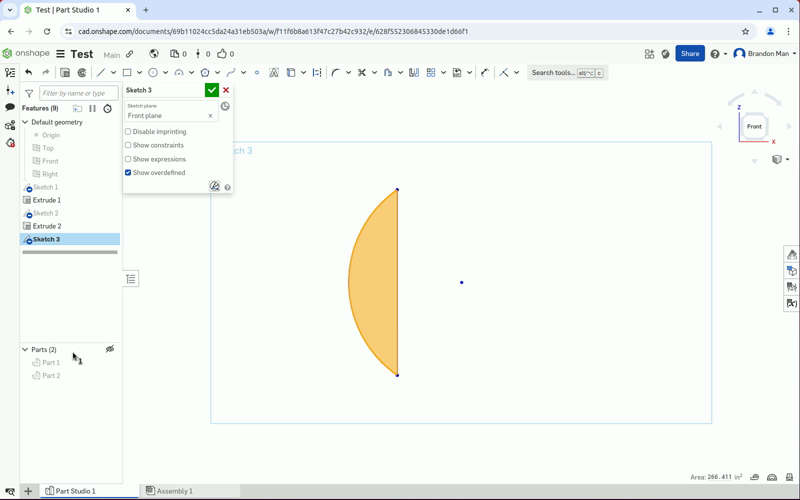
key(shift+y)
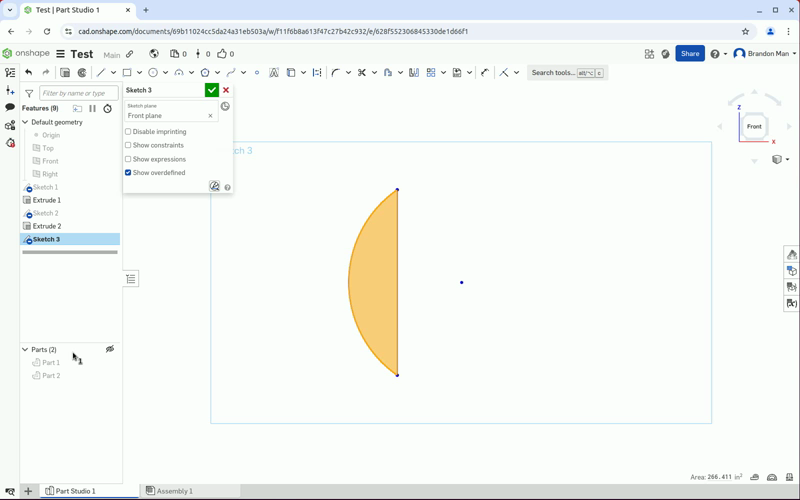
key(shift+e)
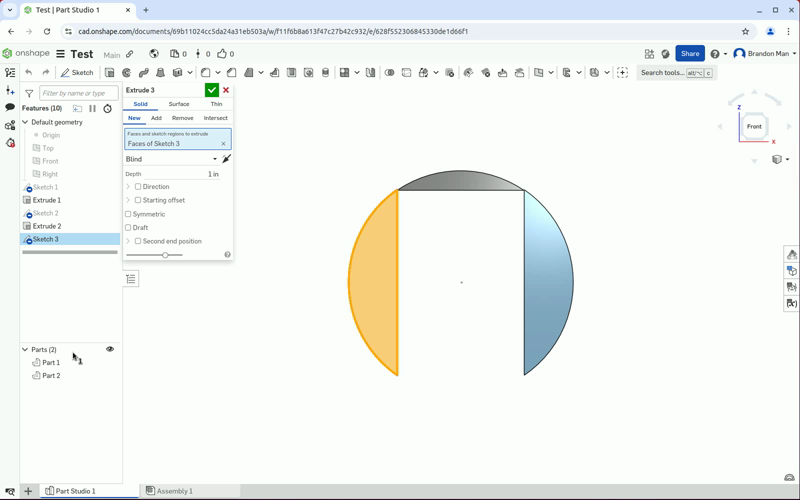
mouse_move(143, 106)
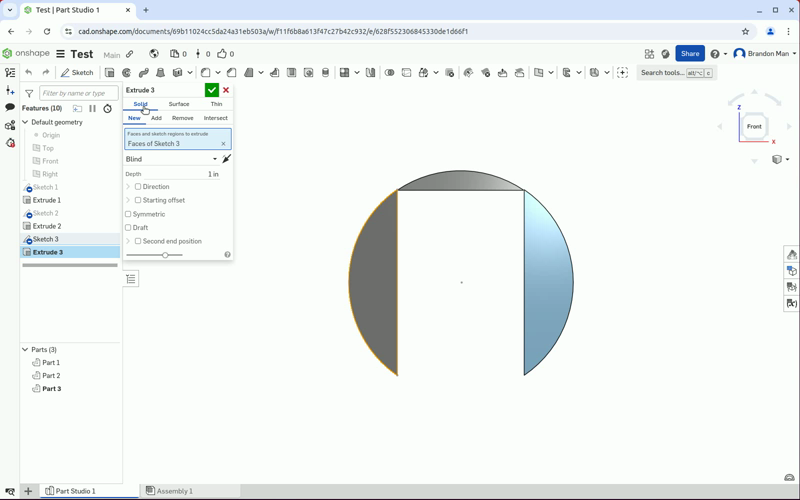
click(143, 106)
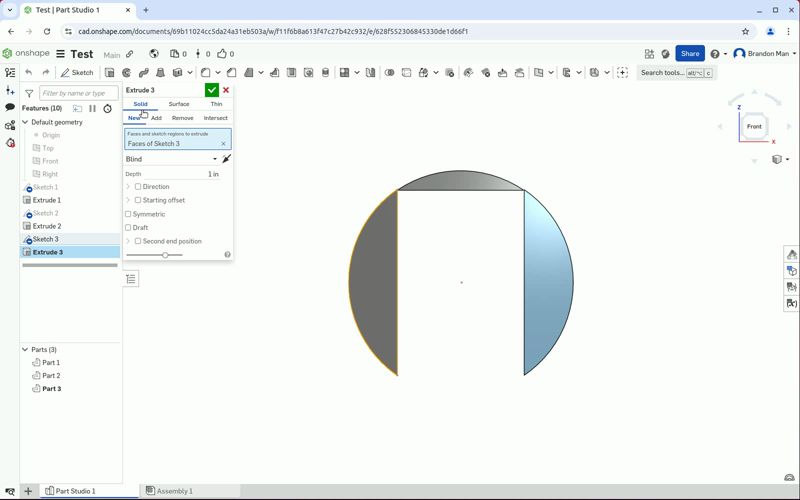
mouse_move(137, 120)
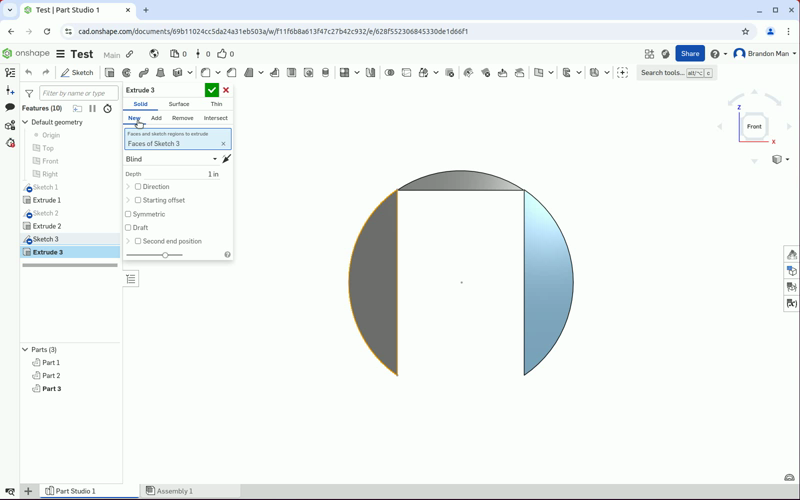
click(137, 120)
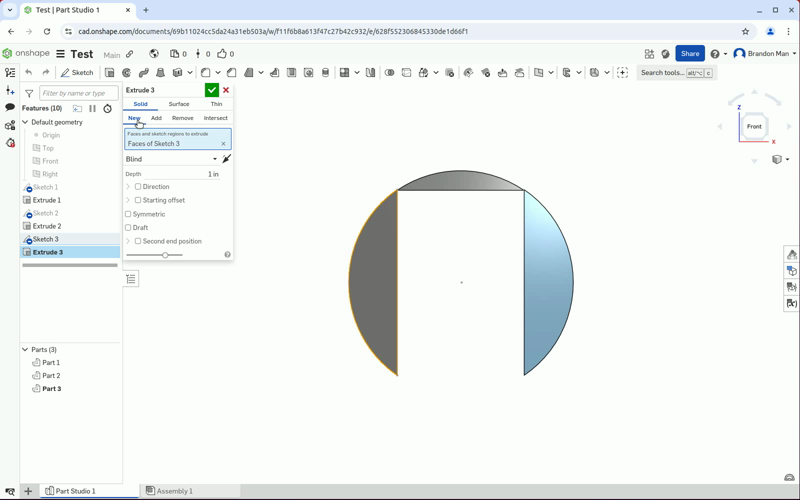
key(tab, 4)
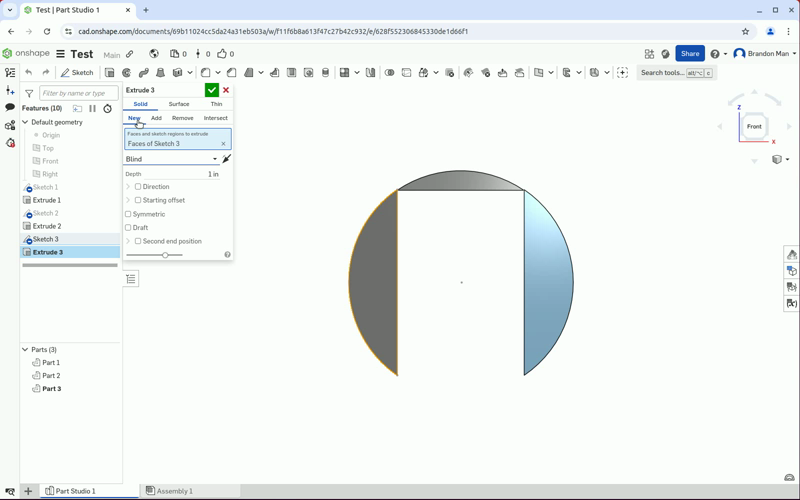
text(10.11)
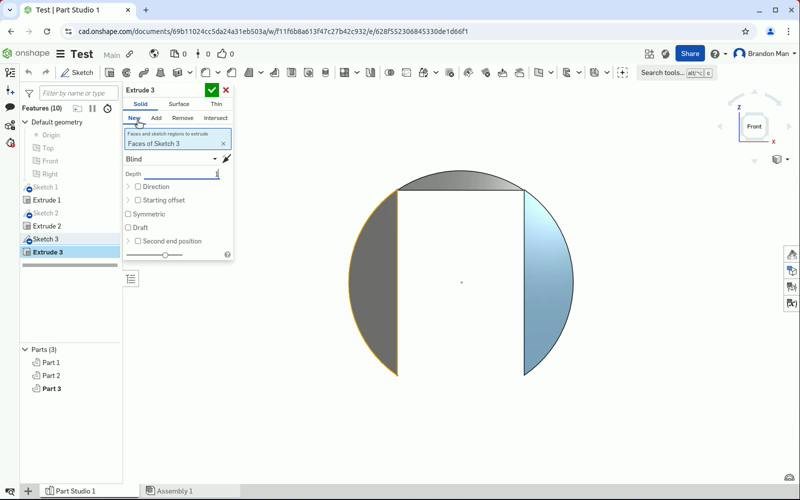
key(enter)
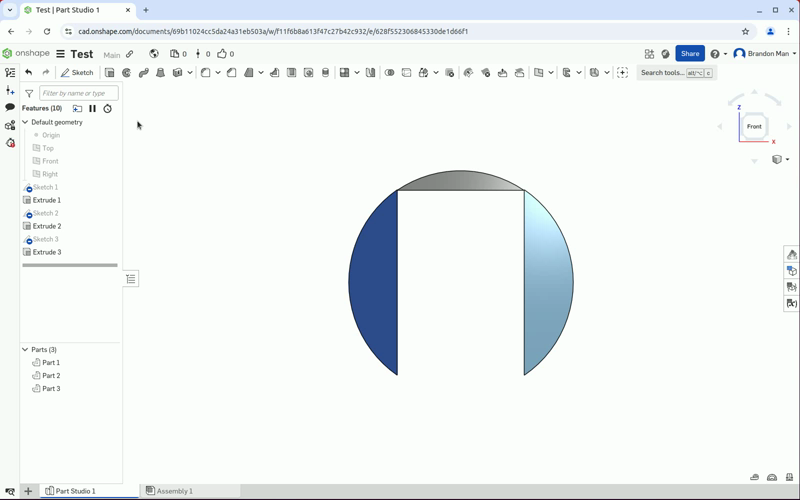
key(shift+h)
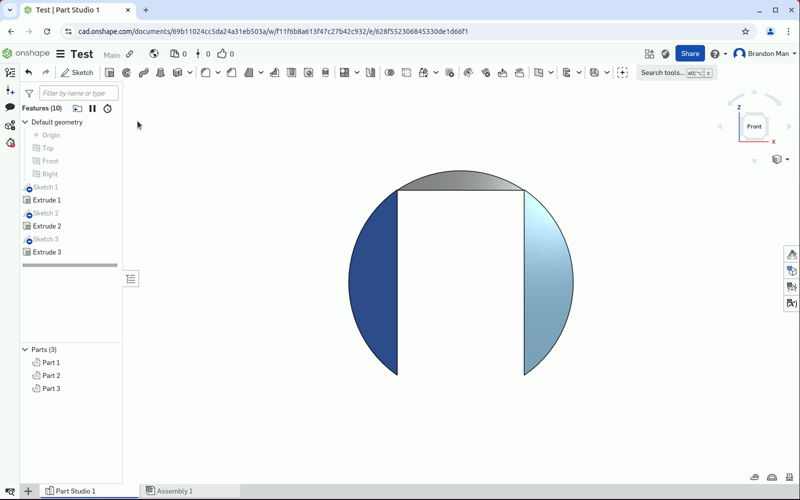
key(shift+h)
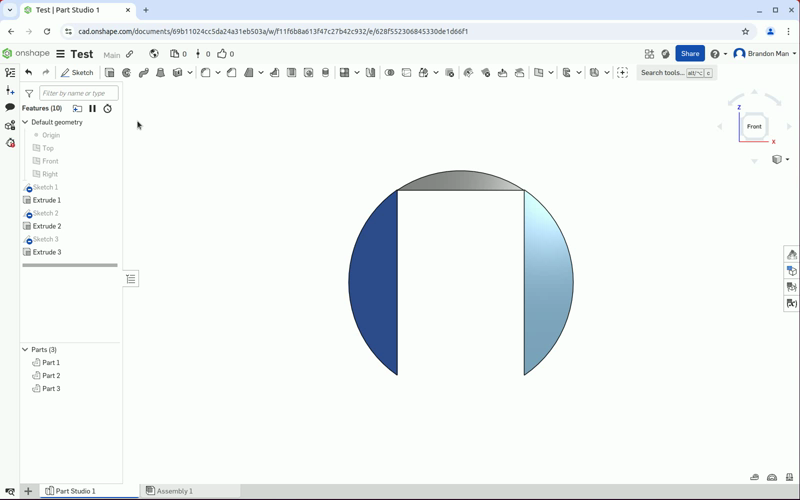
mouse_move(73, 189)
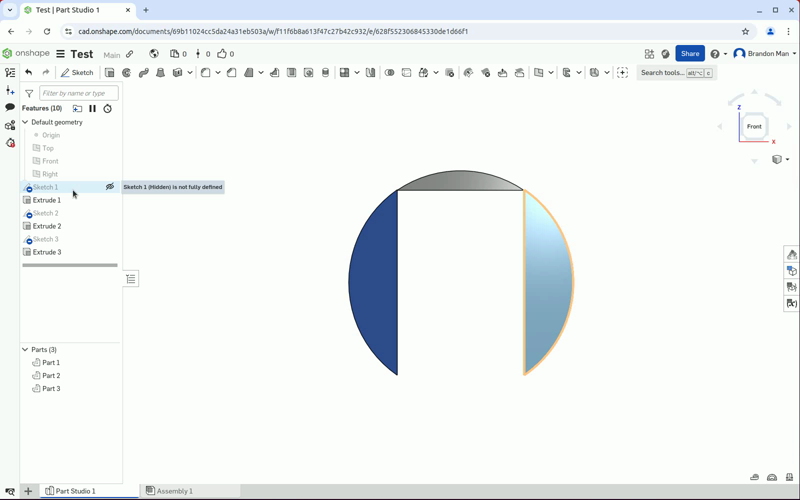
click(73, 189)
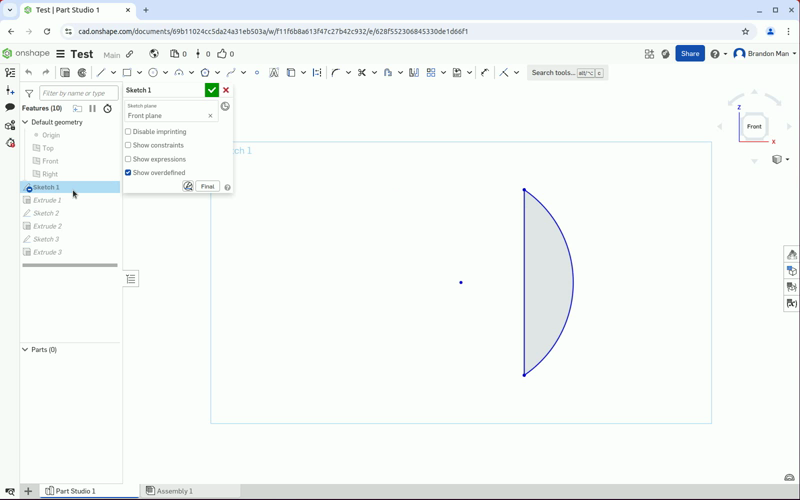
mouse_move(229, 92)
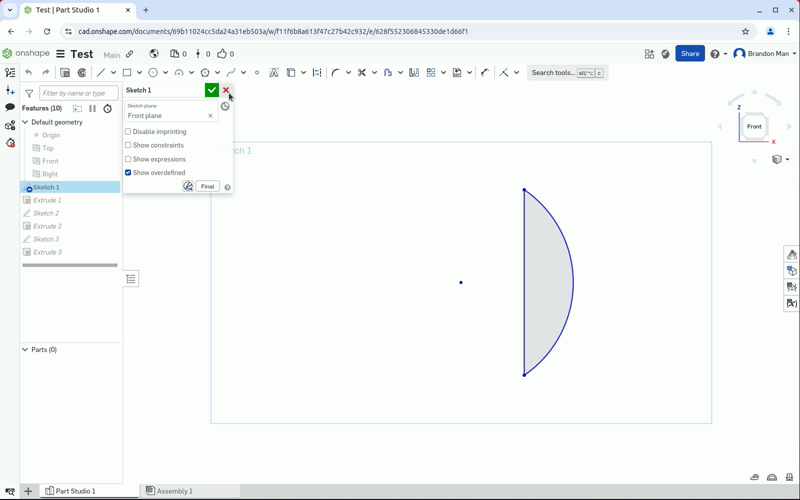
click(229, 92)
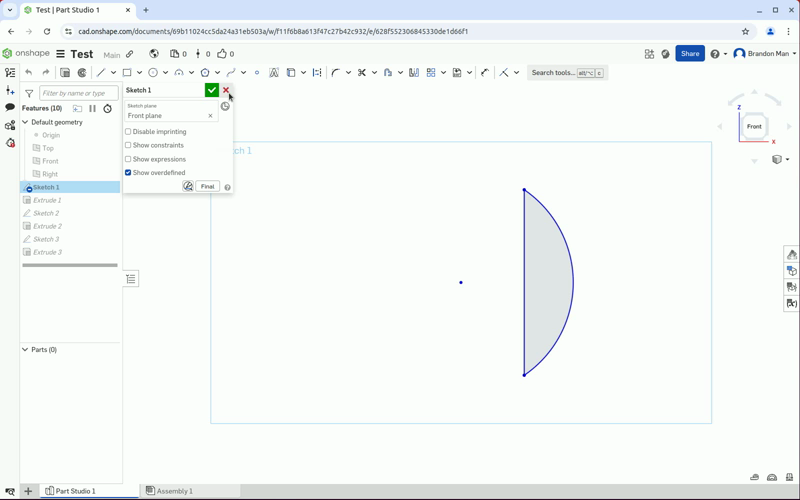
key(shift+s)
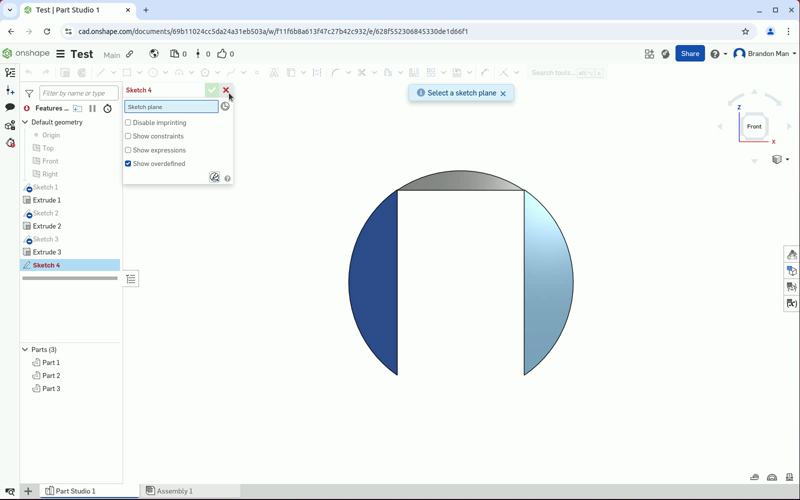
mouse_move(73, 163)
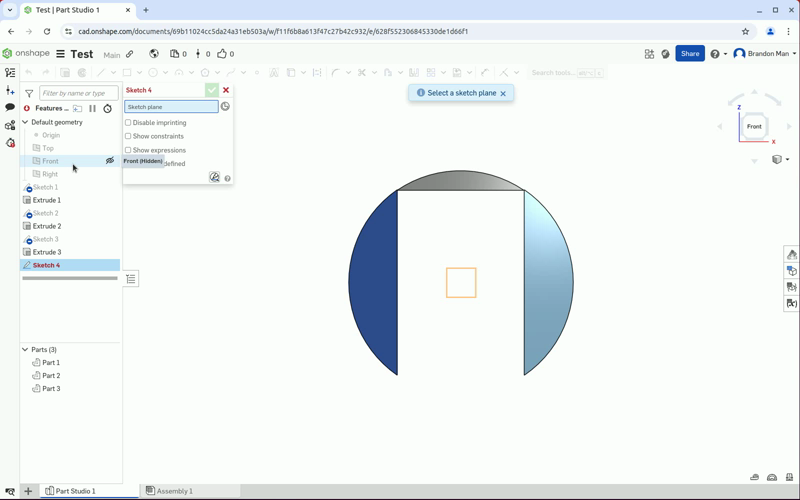
click(73, 163)
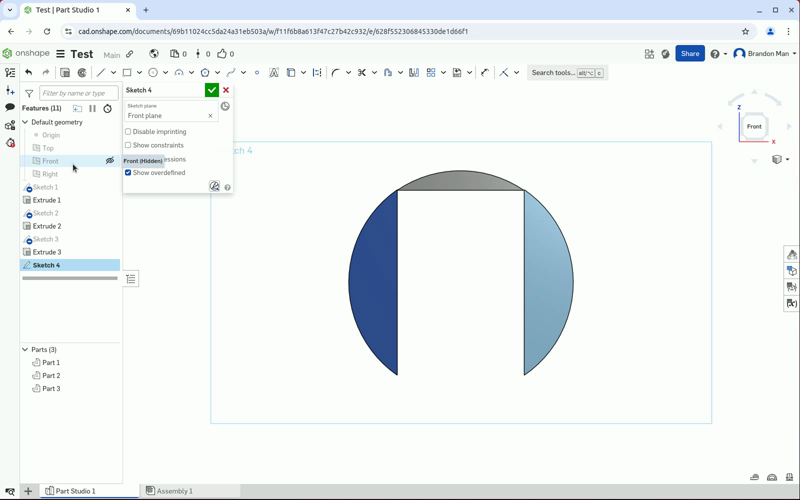
mouse_move(73, 352)
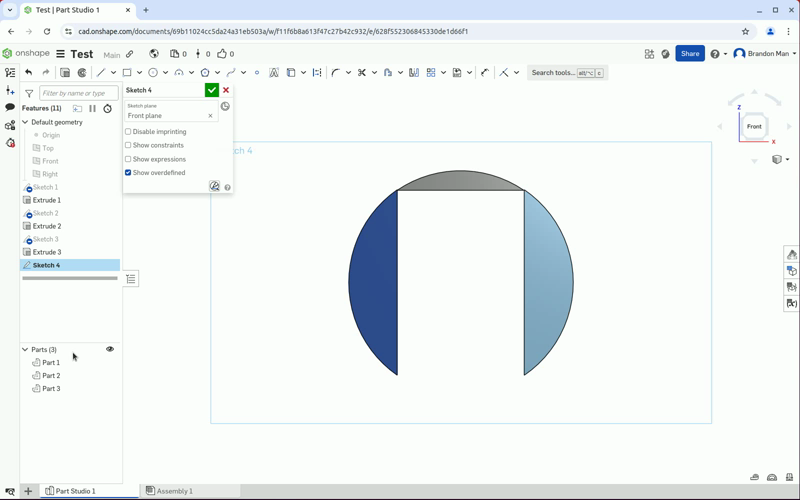
key(y)
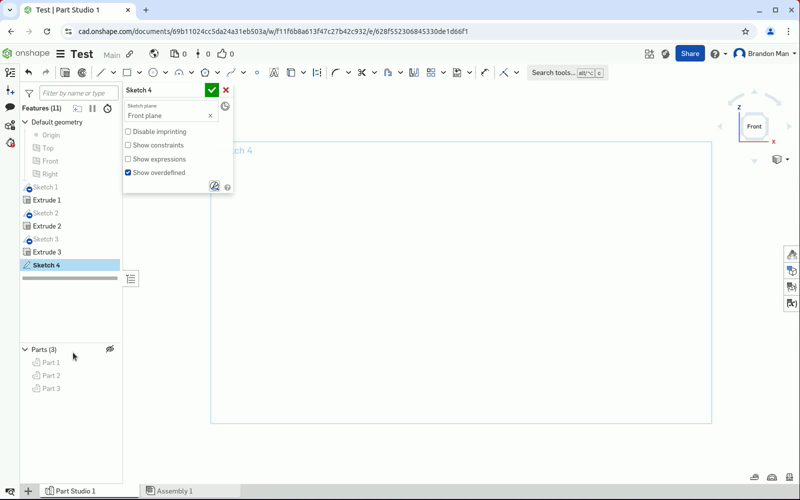
key(a)
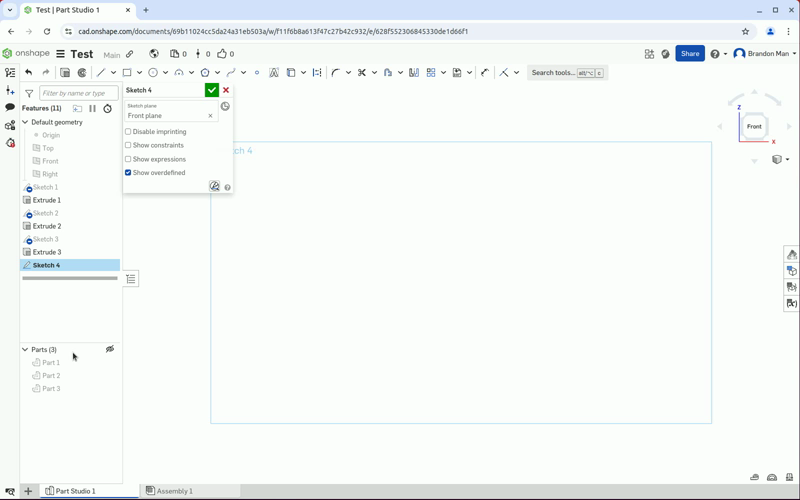
key_down(shift)
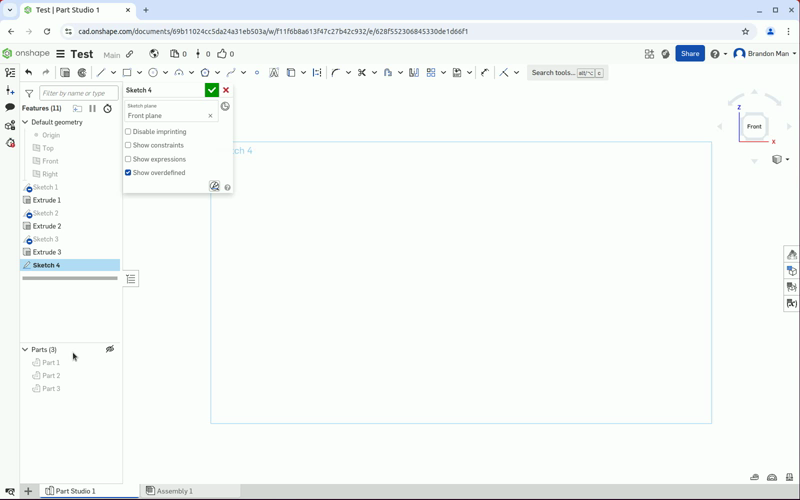
mouse_move(397, 375)
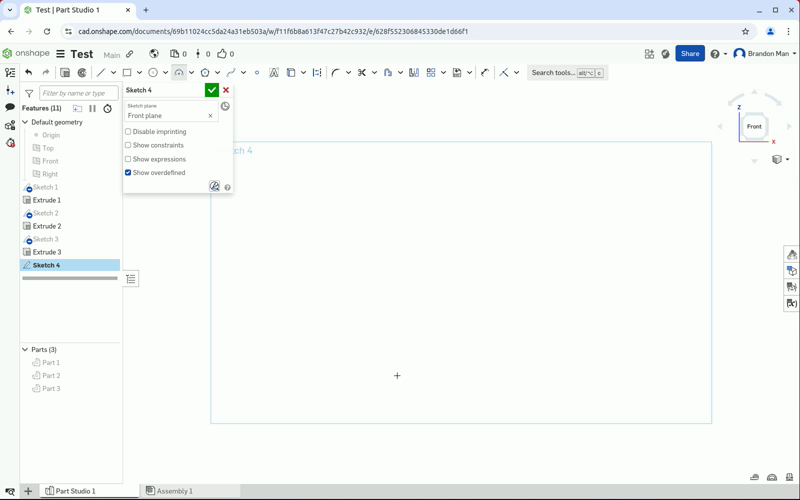
click(397, 375)
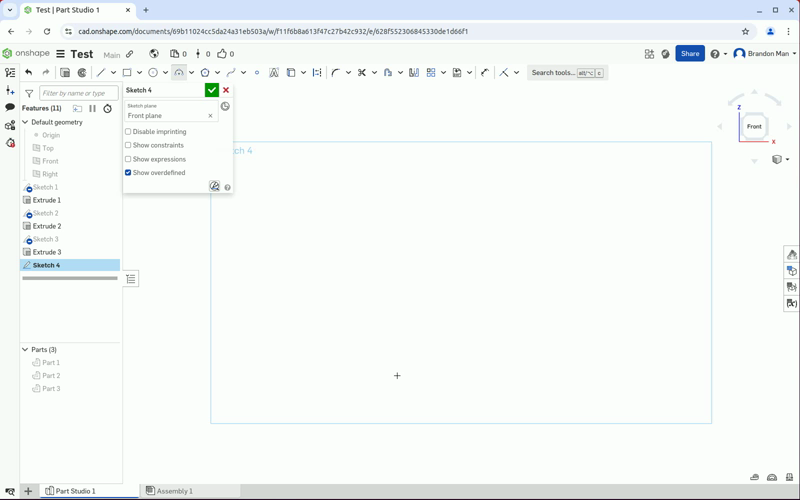
key_up(shift)
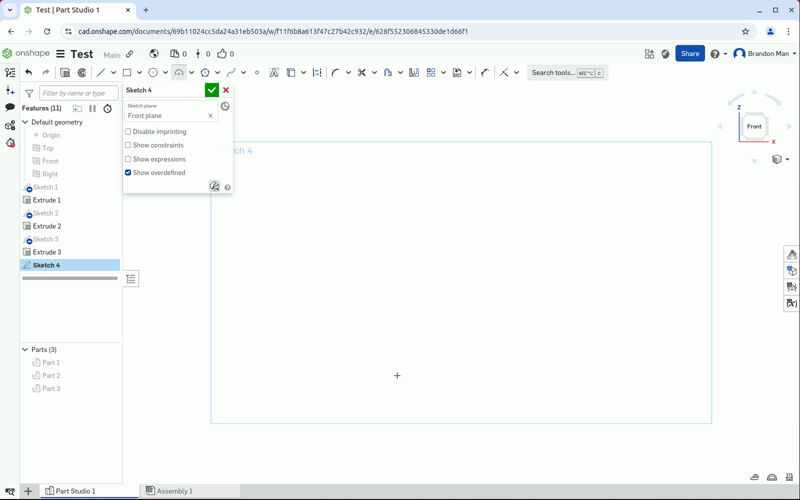
key_down(shift)
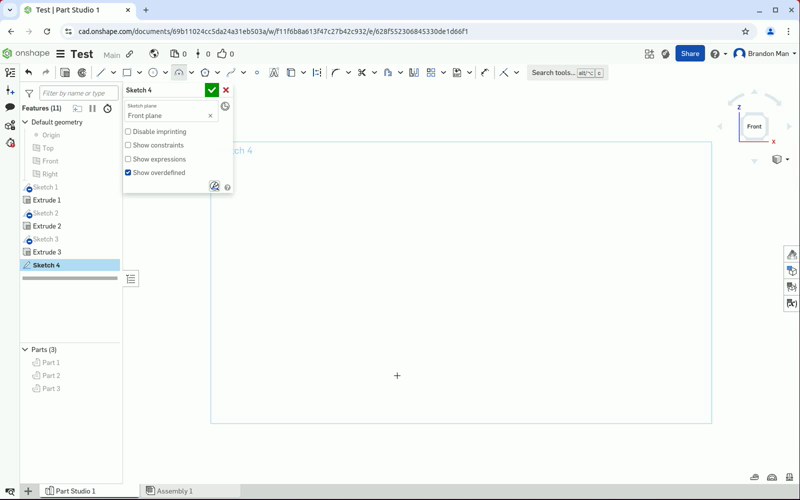
mouse_move(523, 375)
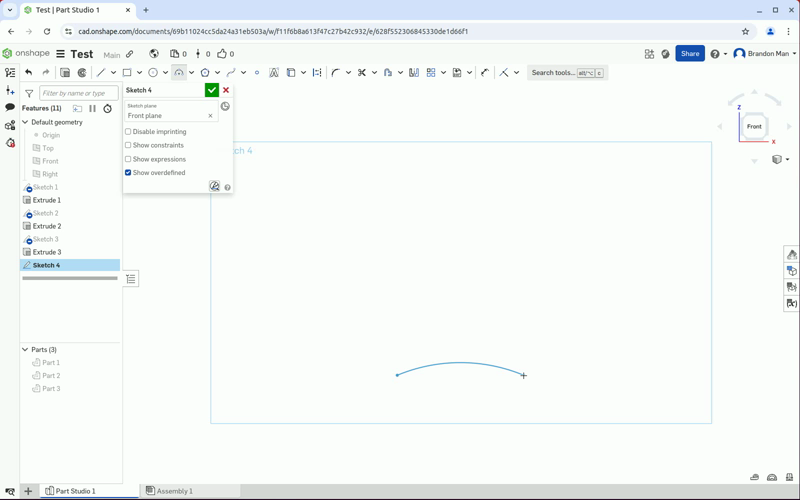
click(523, 375)
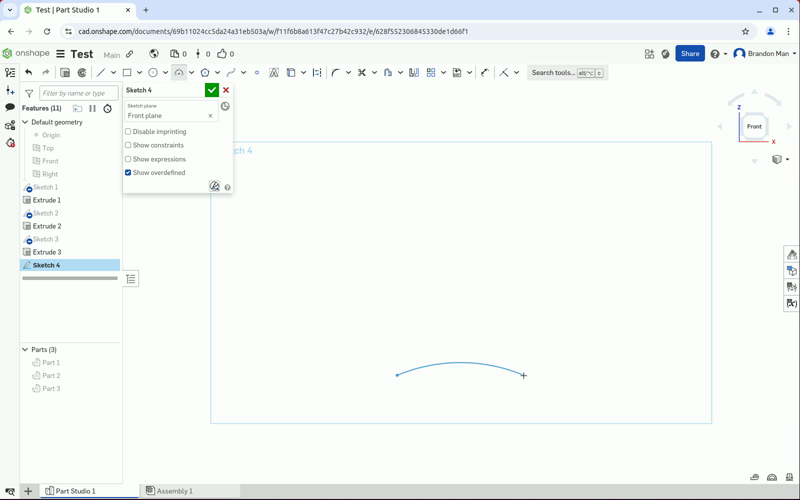
mouse_move(460, 395)
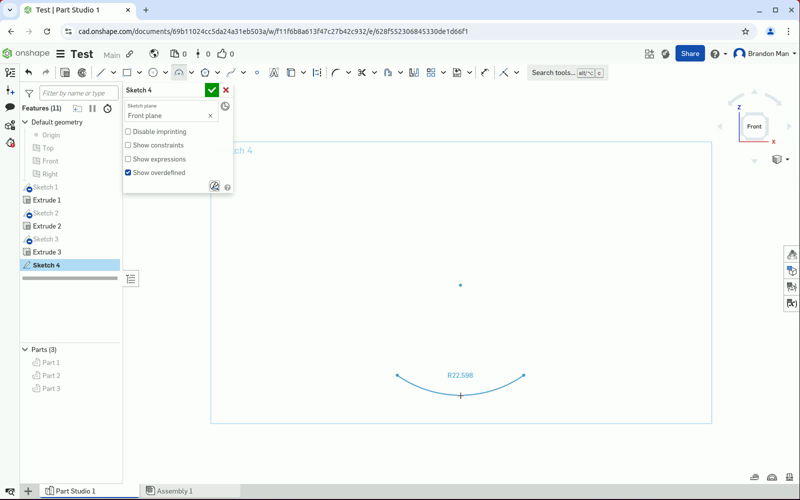
click(460, 395)
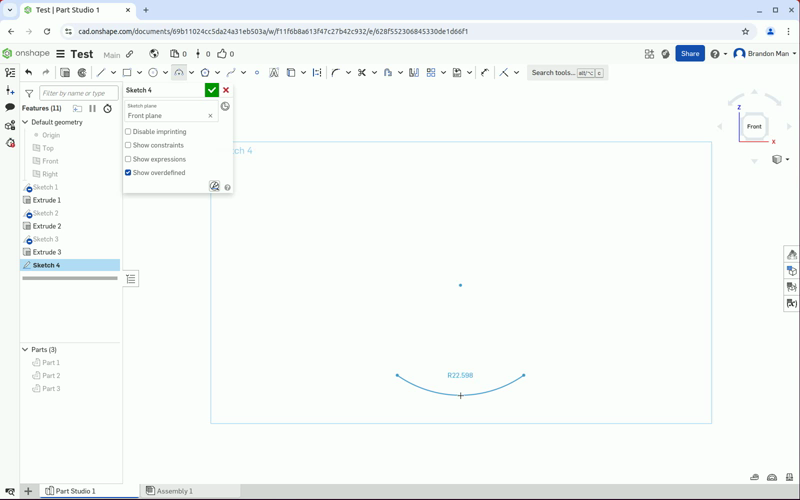
key_up(shift)
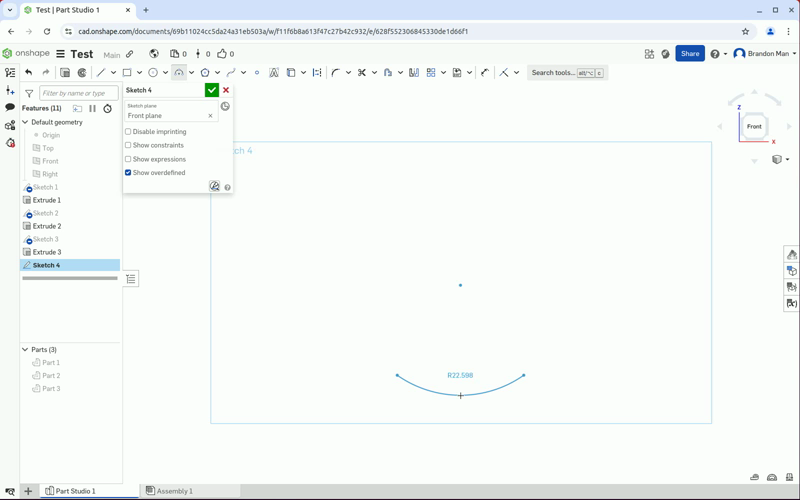
key(esc)
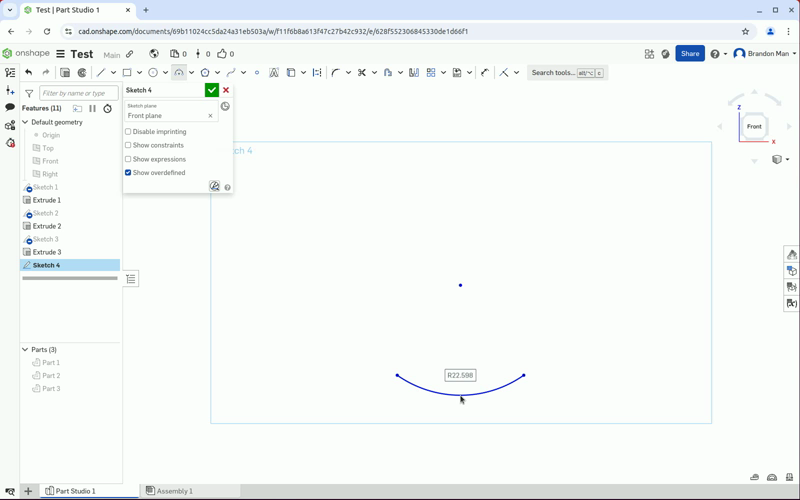
key(l)
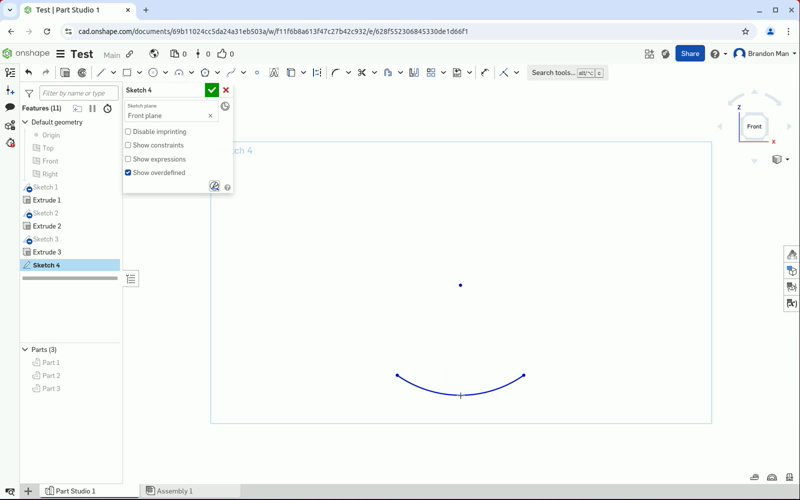
mouse_move(523, 375)
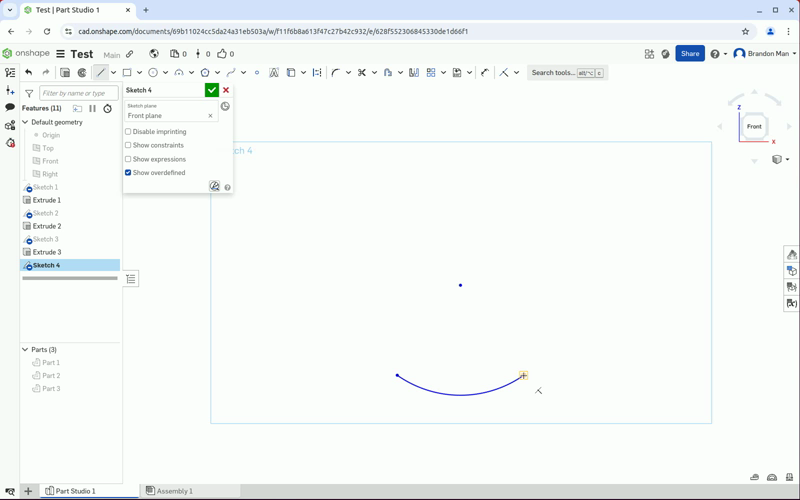
click(523, 375)
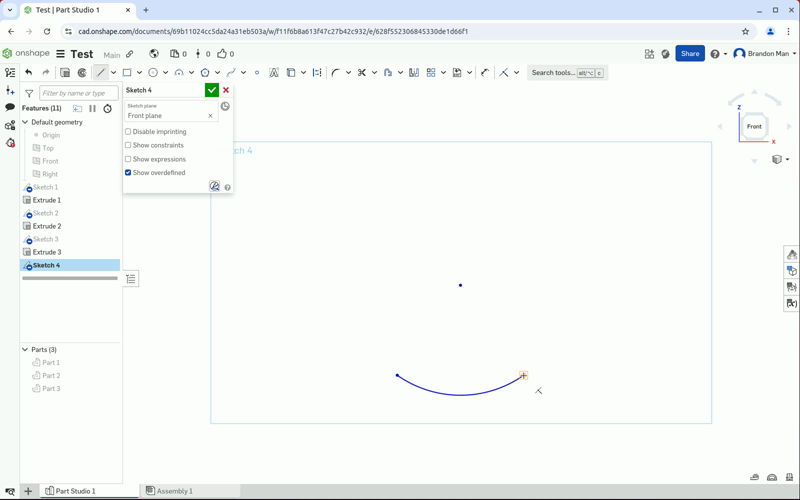
key_down(shift)
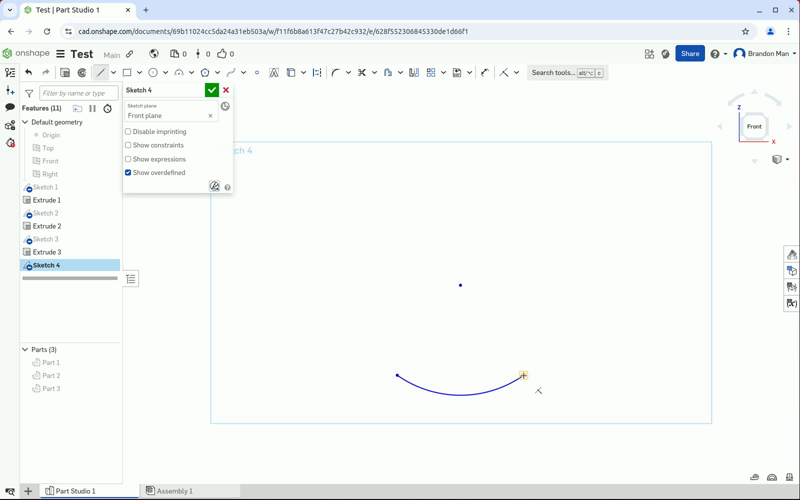
mouse_move(397, 375)
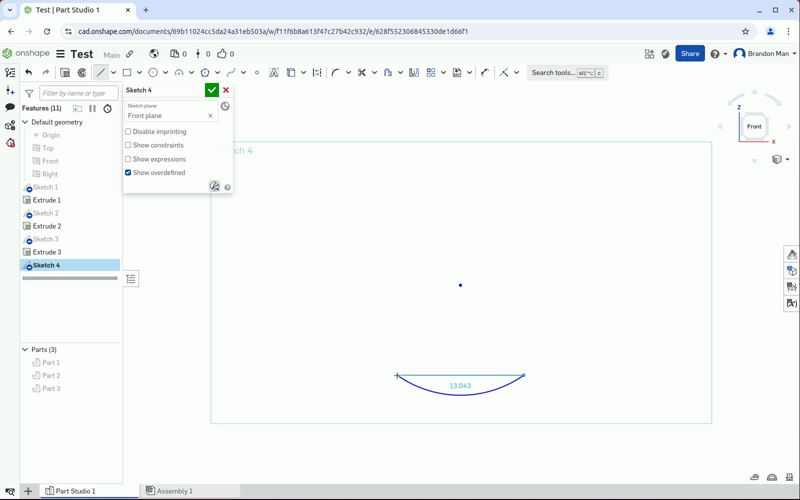
key_up(shift)
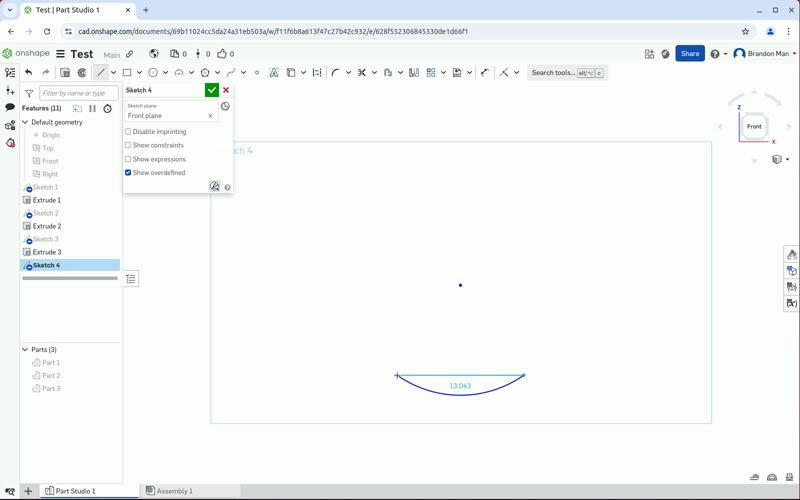
click(397, 375)
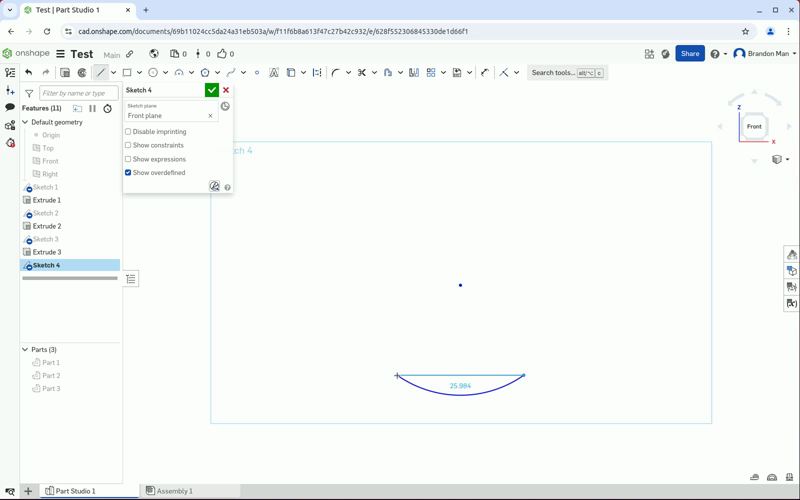
key(esc)
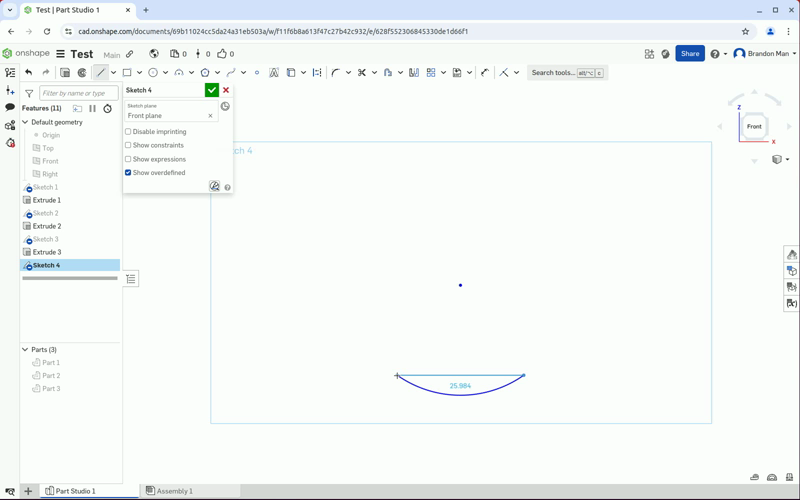
mouse_move(469, 392)
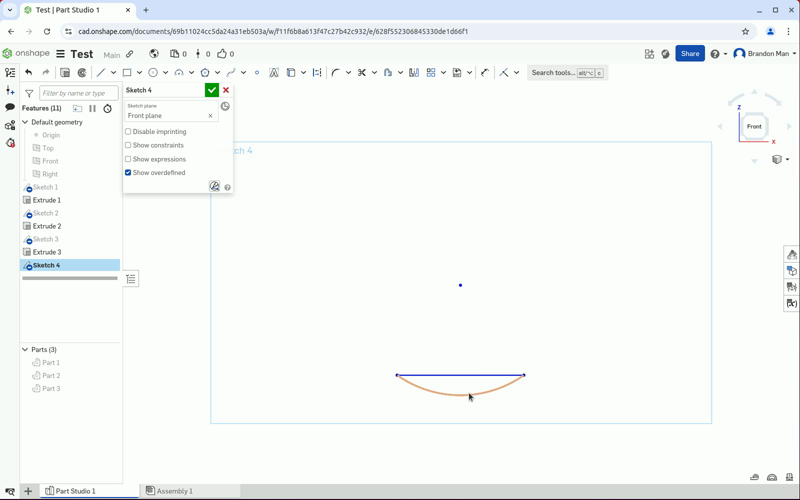
scroll(6)
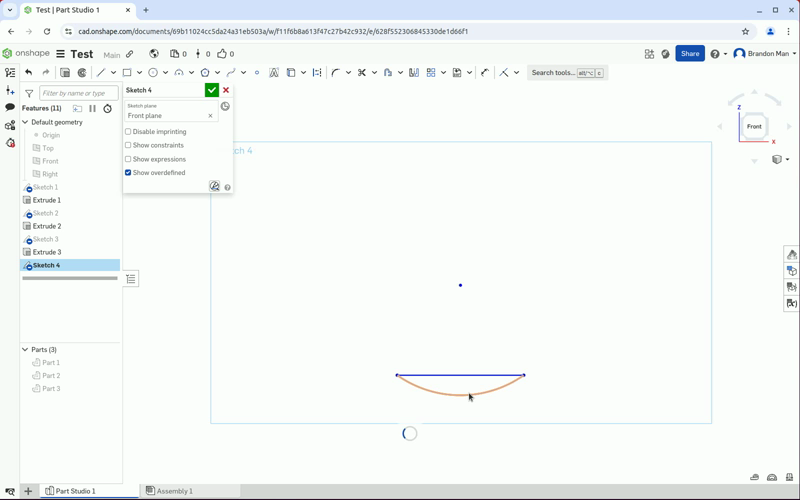
scroll(6)
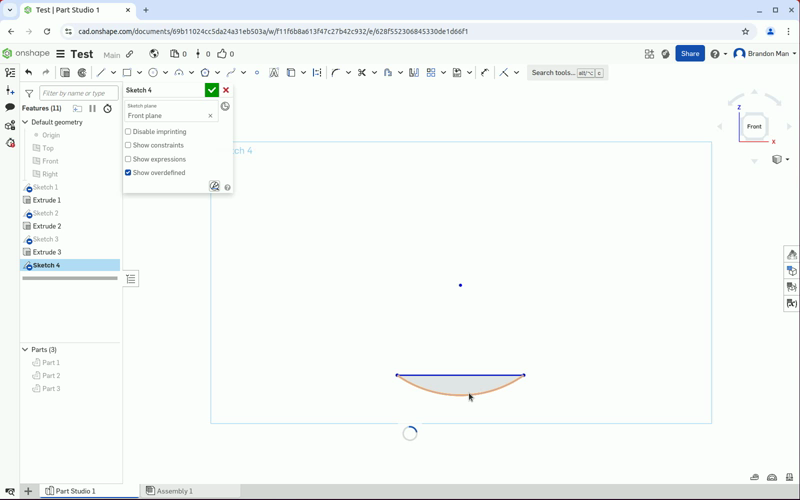
scroll(6)
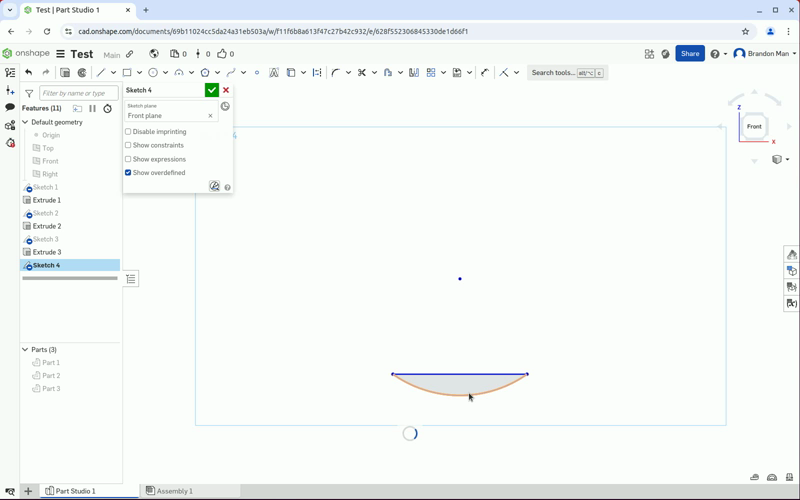
scroll(6)
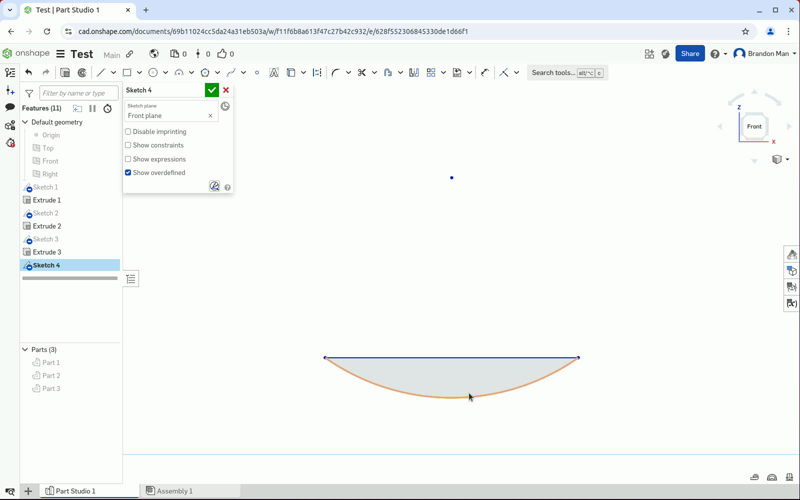
scroll(6)
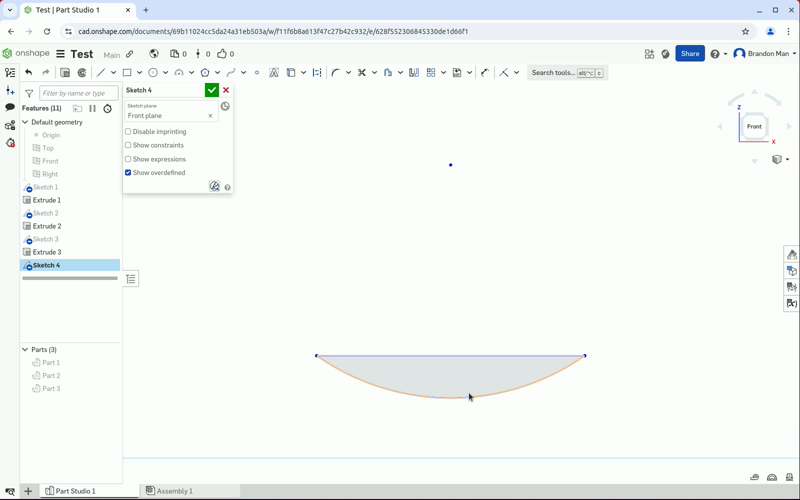
scroll(6)
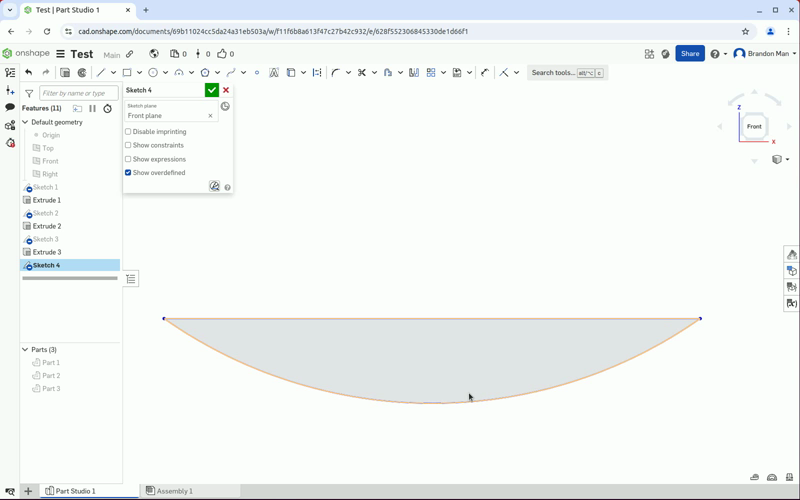
scroll(6)
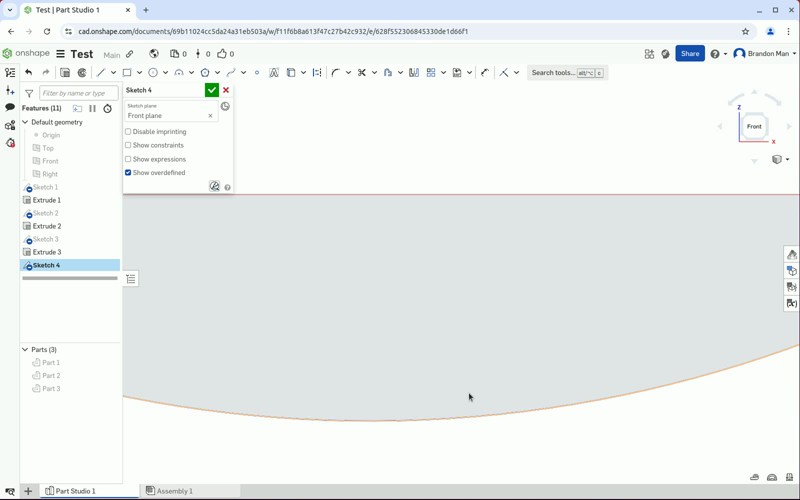
click(469, 392)
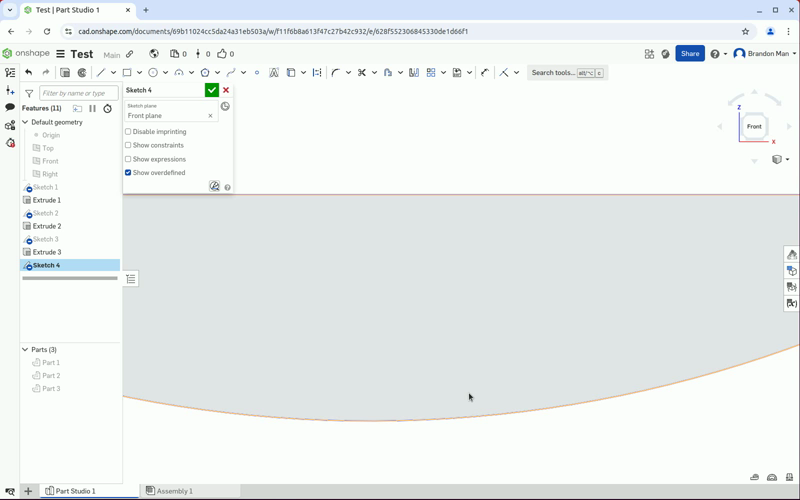
scroll(-6)
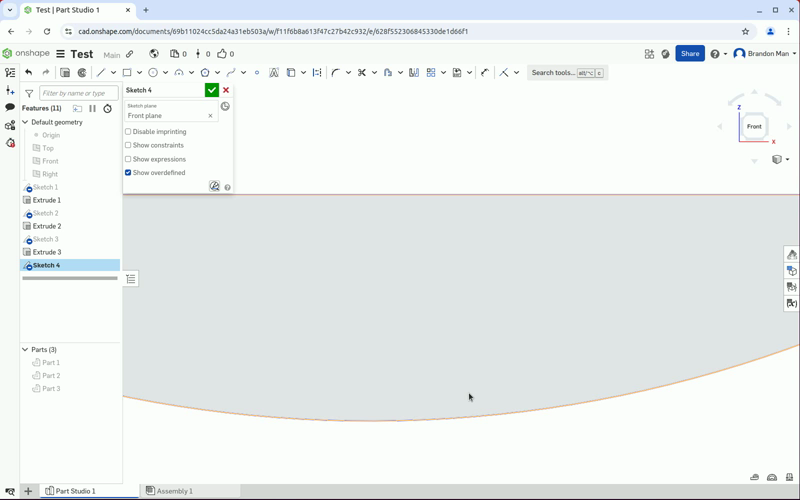
scroll(-6)
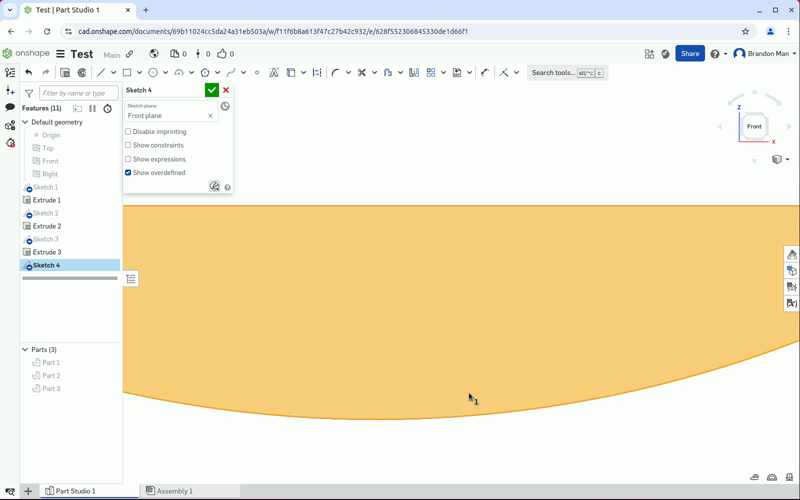
scroll(-6)
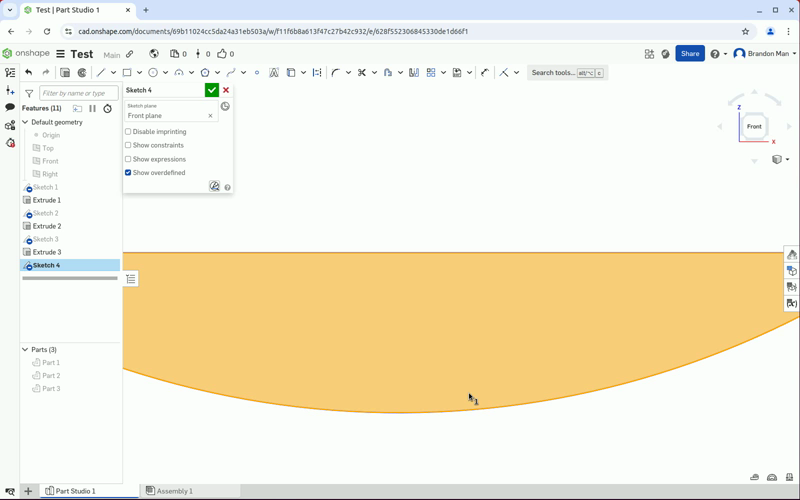
scroll(-6)
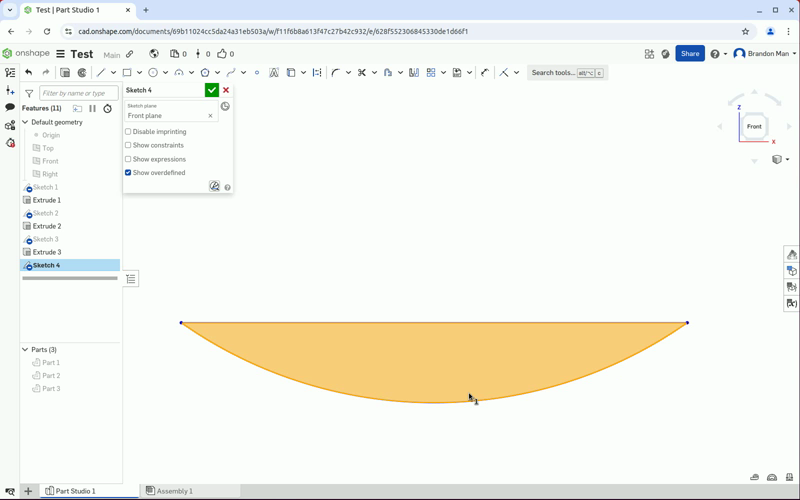
scroll(-6)
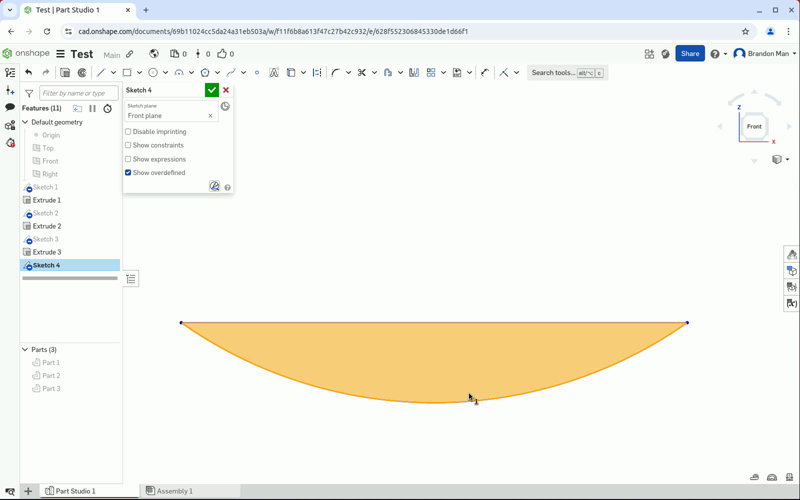
scroll(-6)
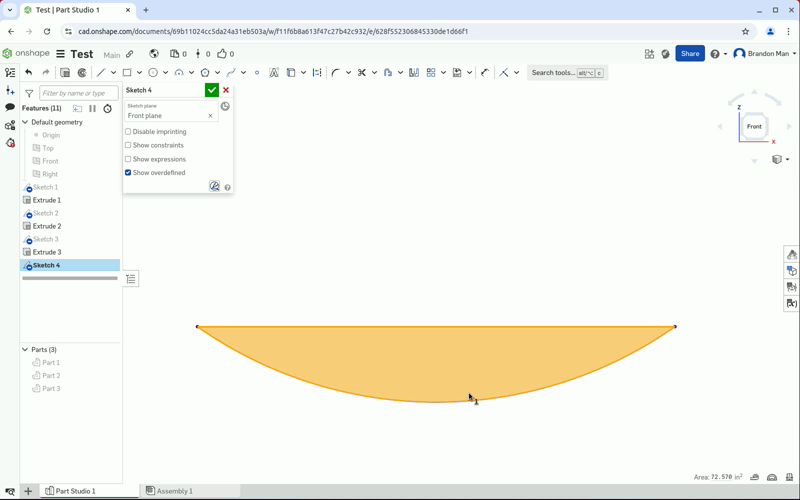
scroll(-6)
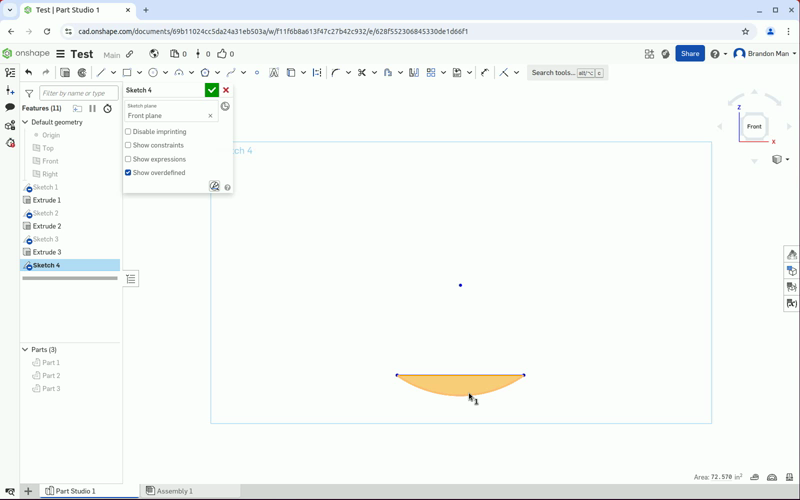
mouse_move(73, 352)
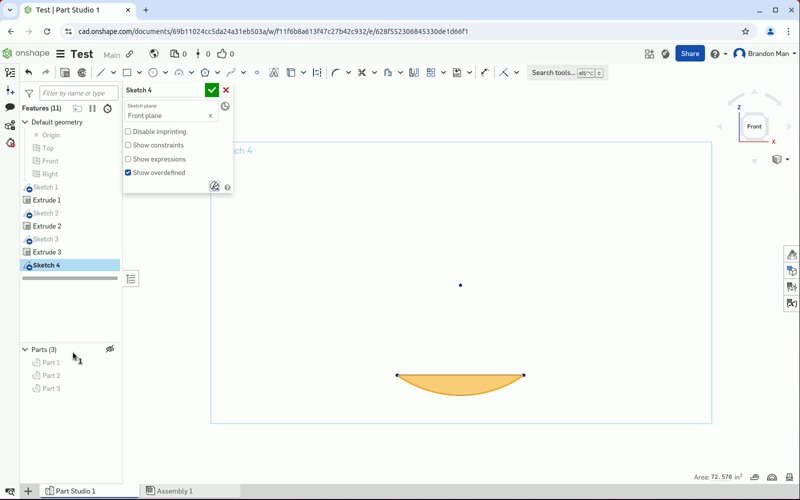
key(shift+y)
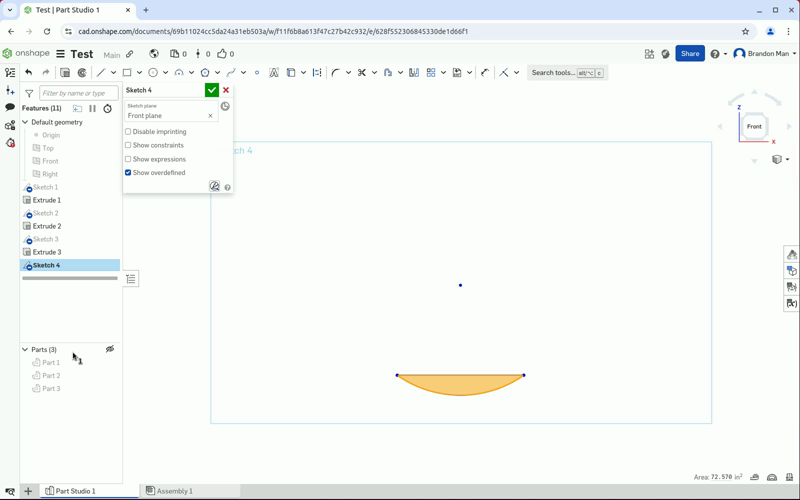
key(shift+e)
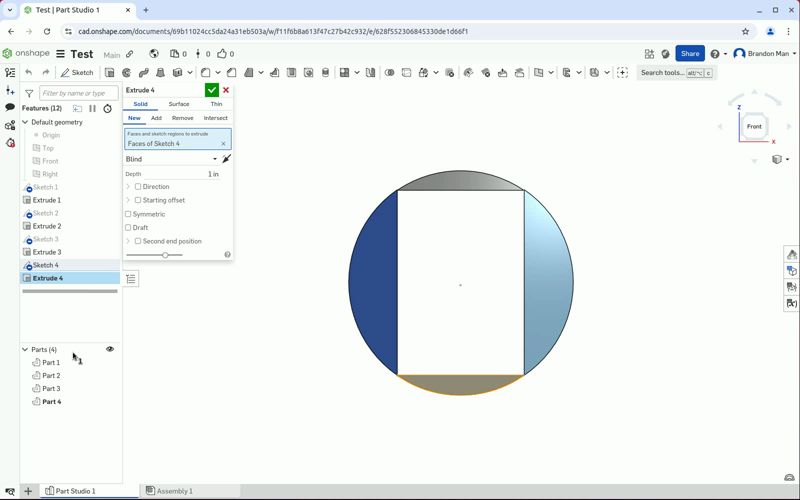
mouse_move(143, 106)
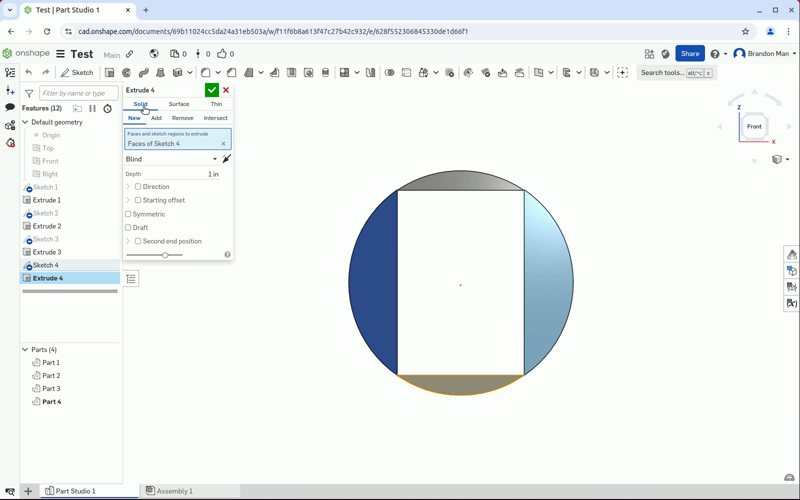
click(143, 106)
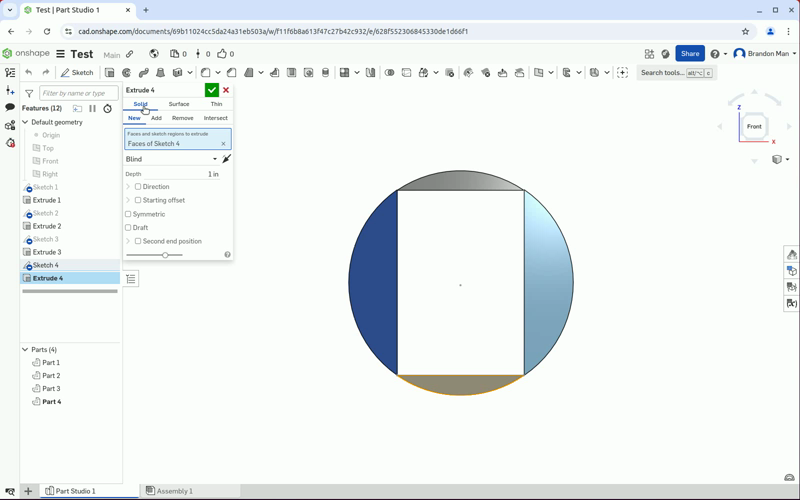
mouse_move(137, 120)
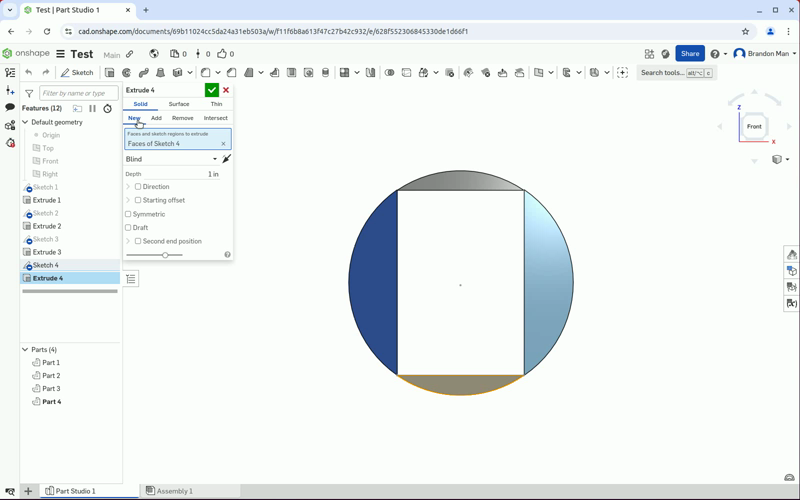
click(137, 120)
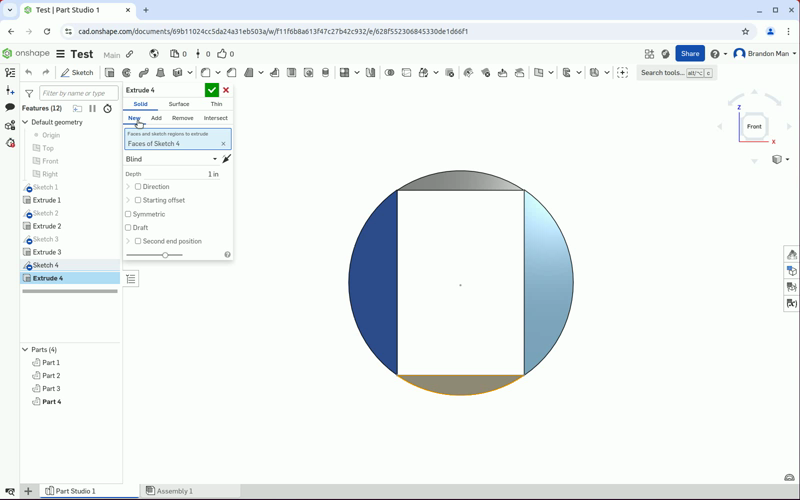
key(tab, 4)
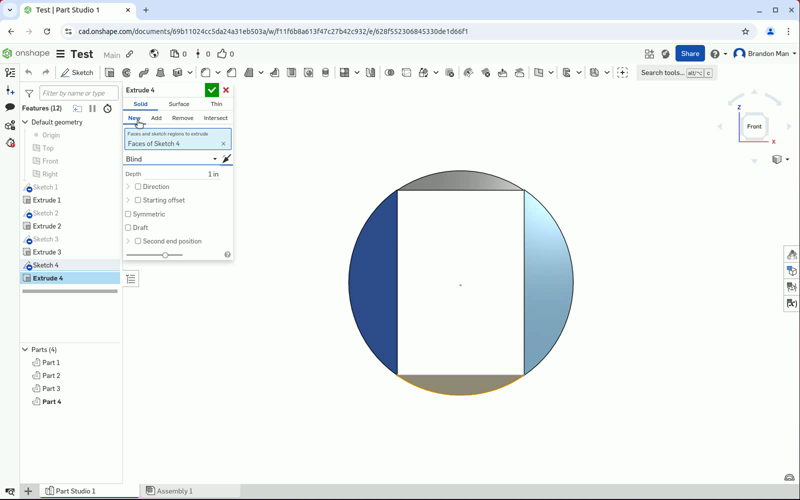
text(10.11)
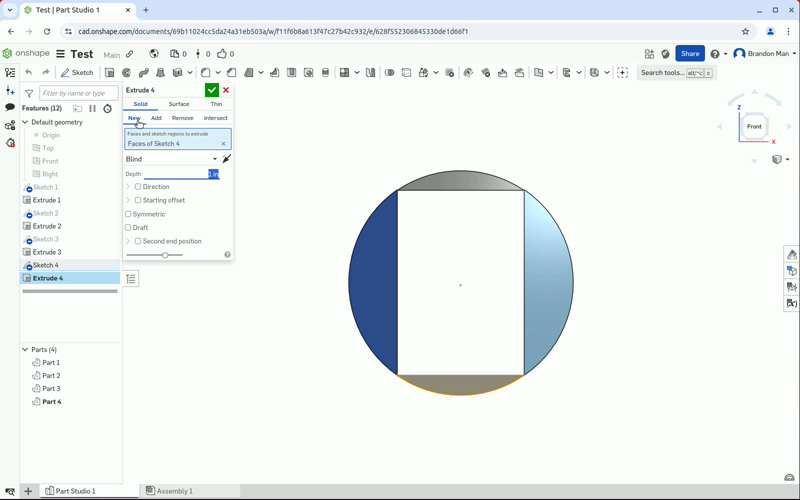
key(enter)
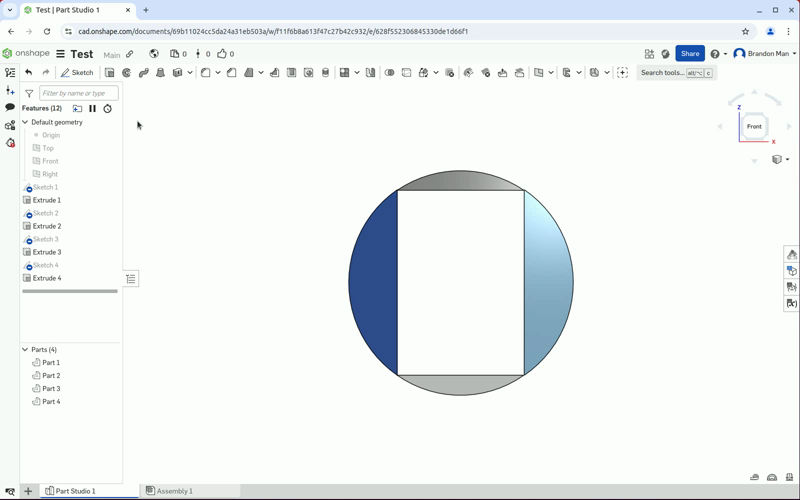
key(shift+h)
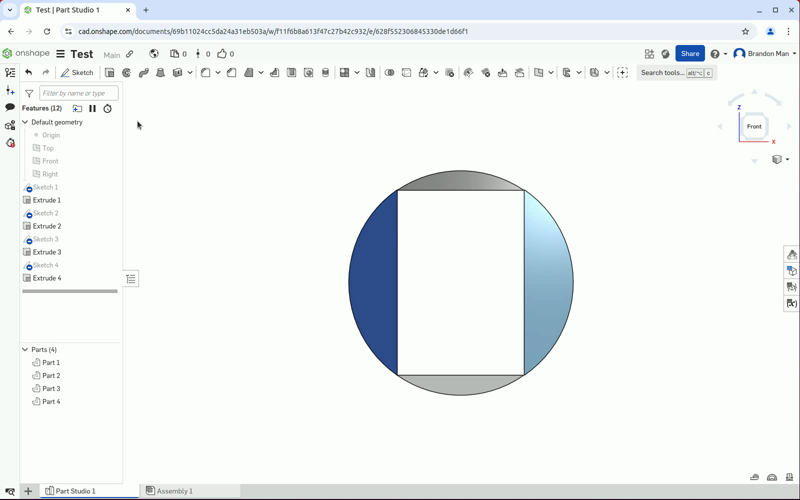
key(shift+h)
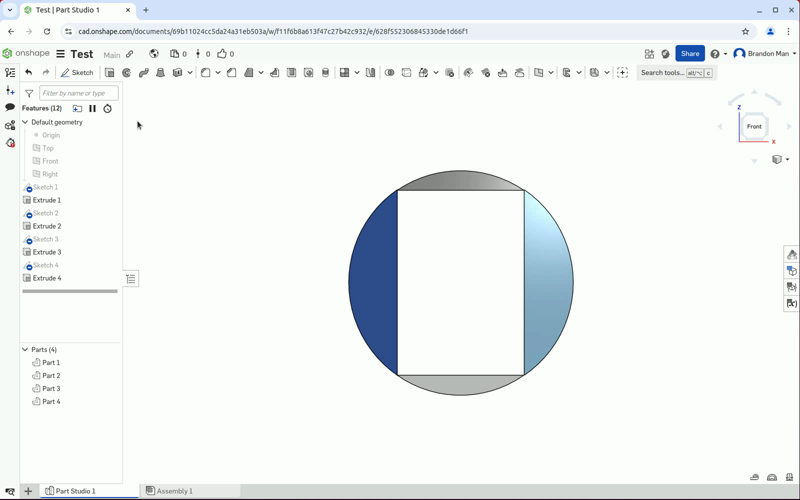
mouse_move(73, 189)
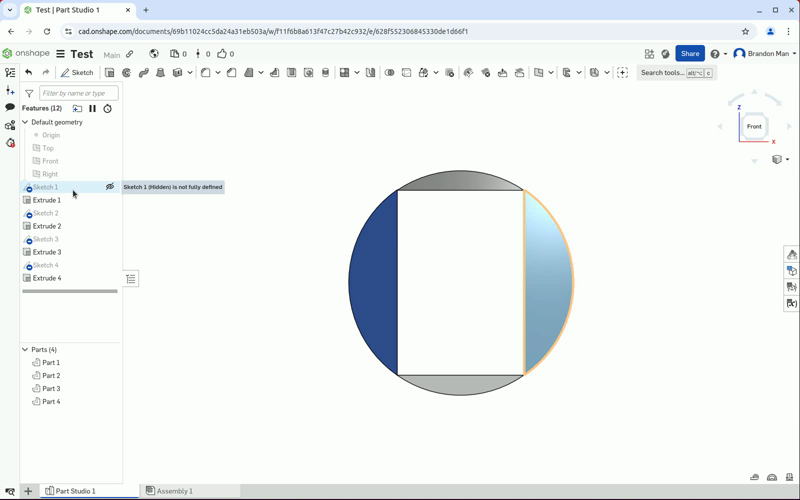
click(73, 189)
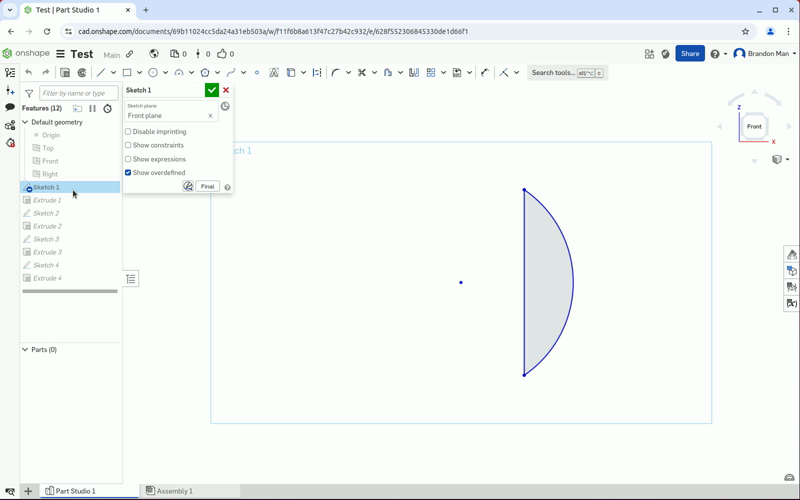
mouse_move(229, 92)
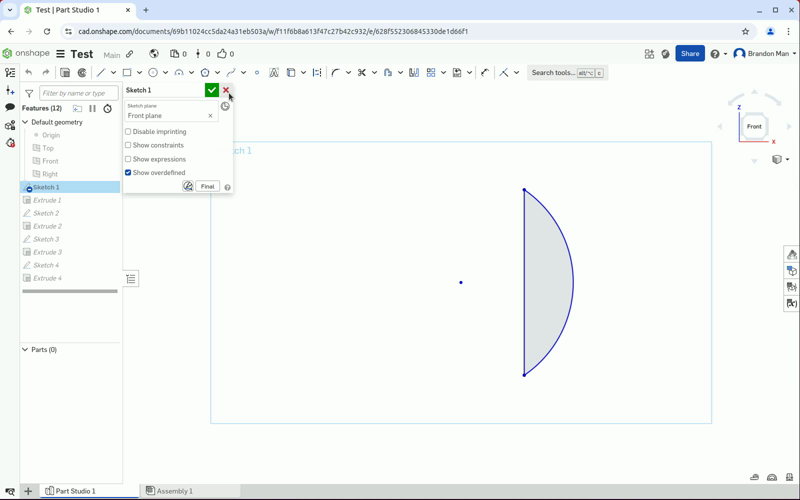
click(229, 92)
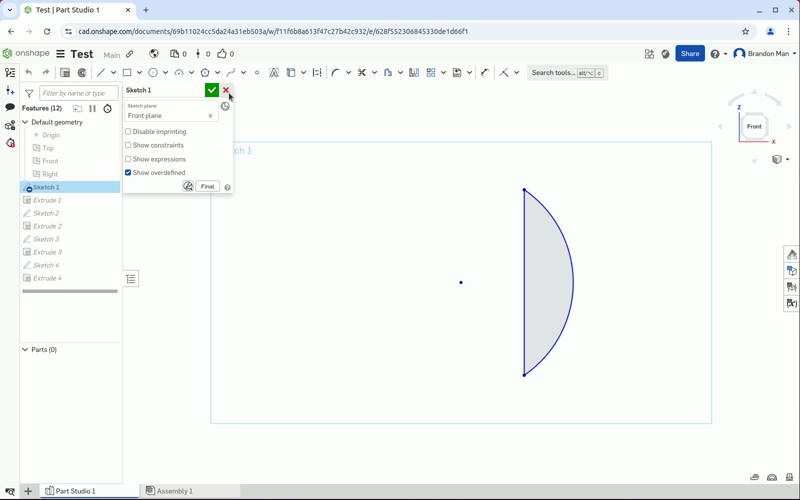
key(shift+s)
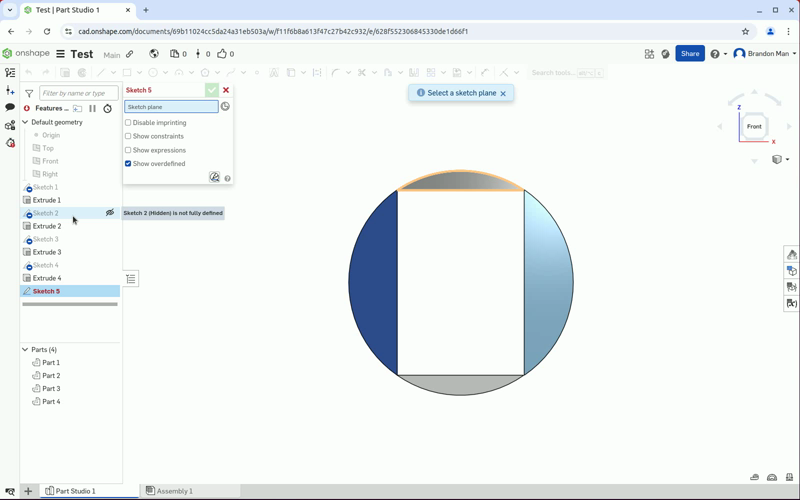
scroll(3)
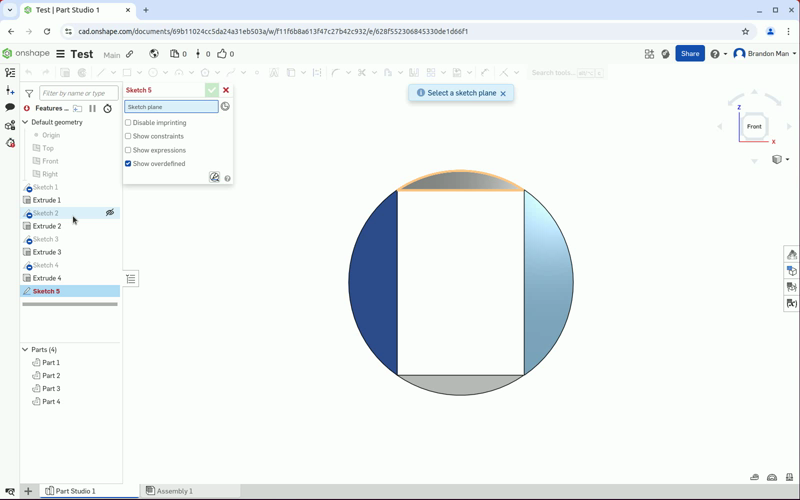
mouse_move(73, 163)
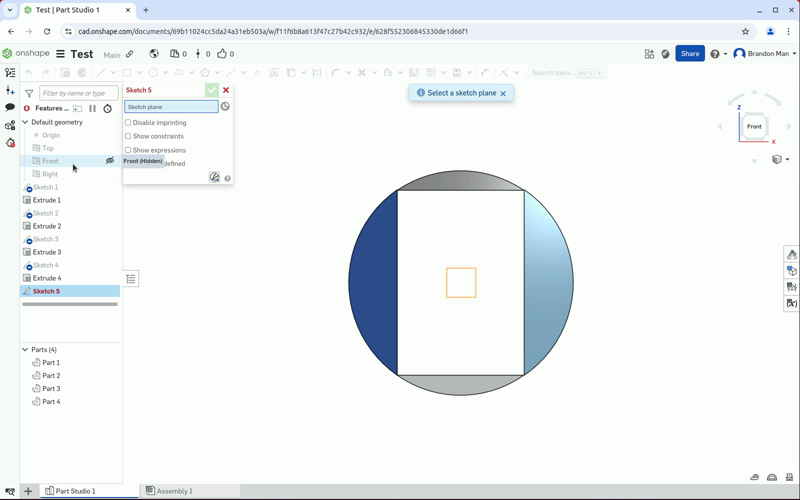
click(73, 163)
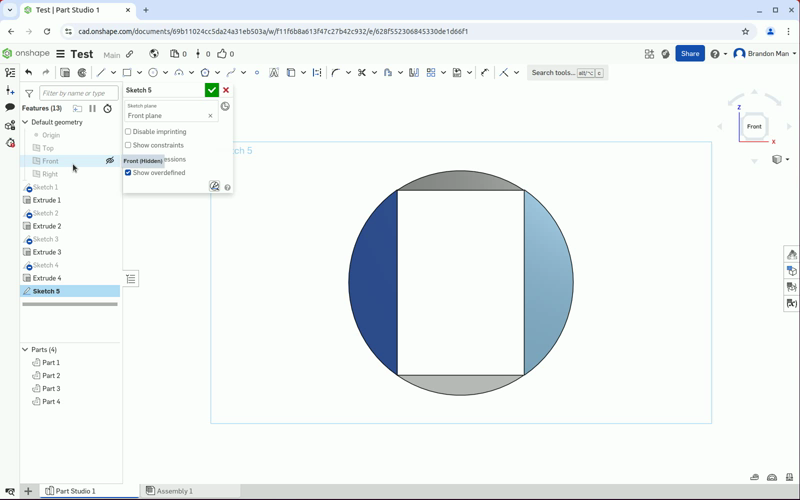
mouse_move(73, 352)
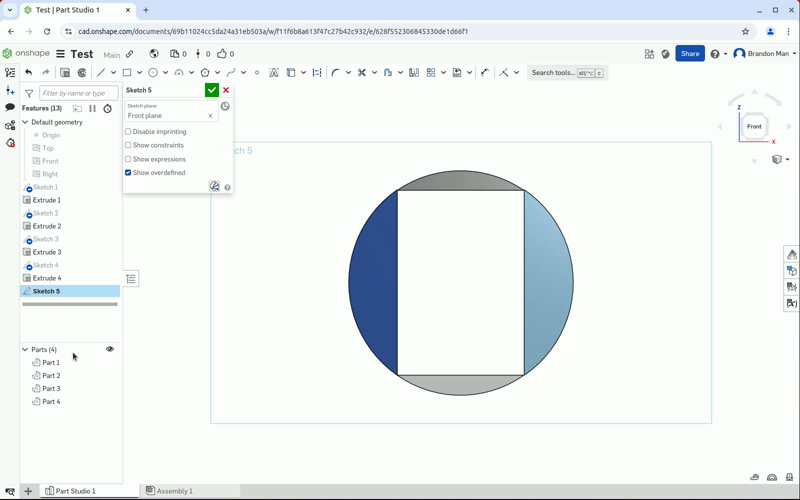
key(y)
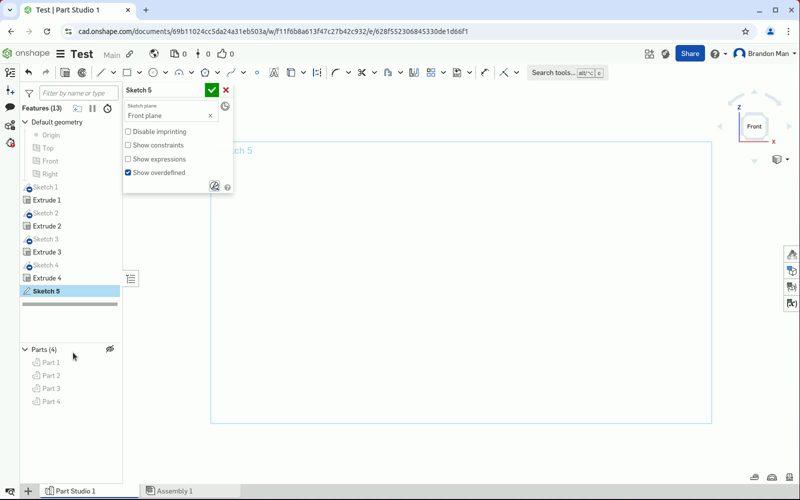
key(l)
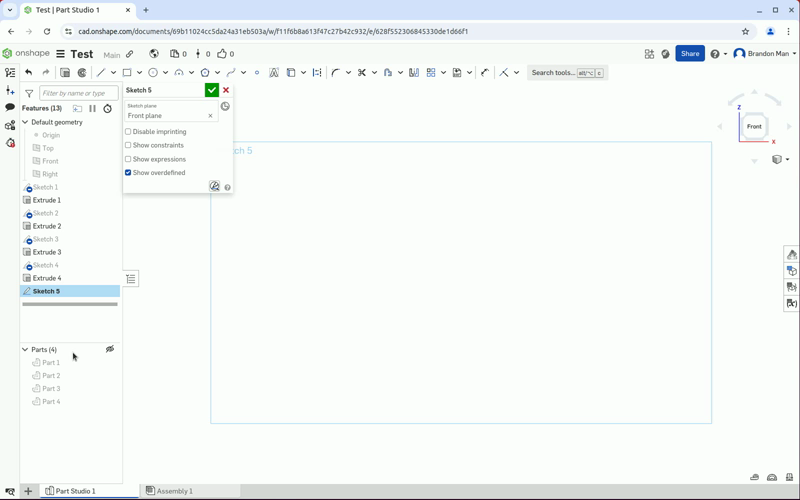
key_down(shift)
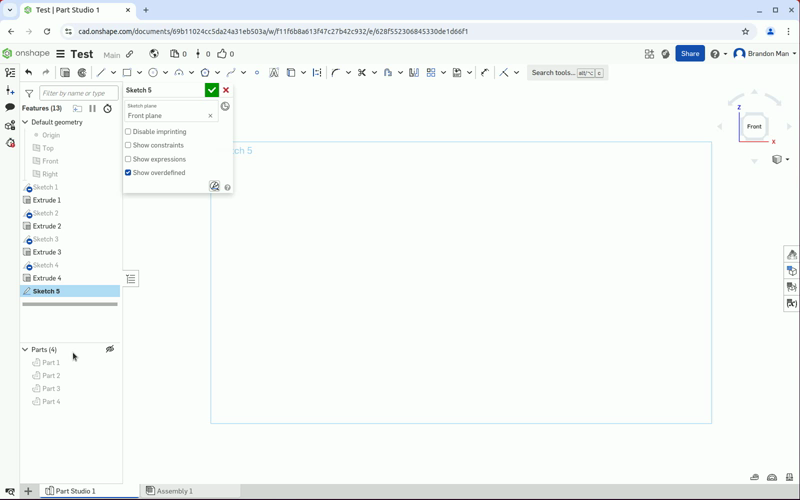
mouse_move(397, 375)
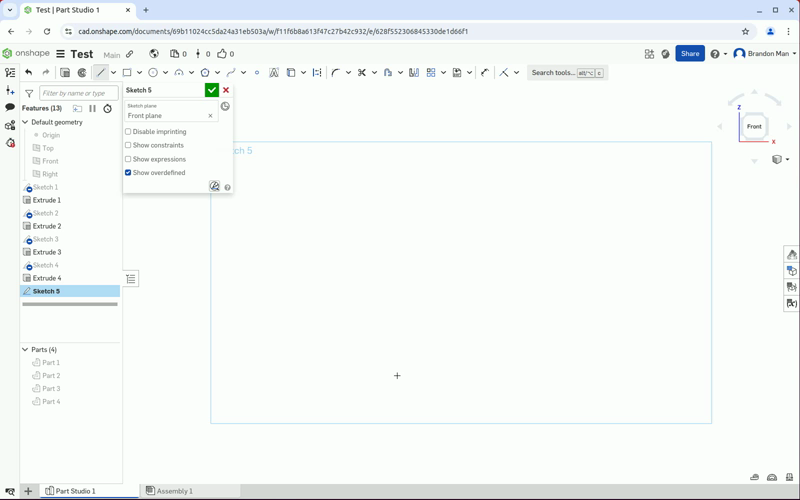
click(397, 375)
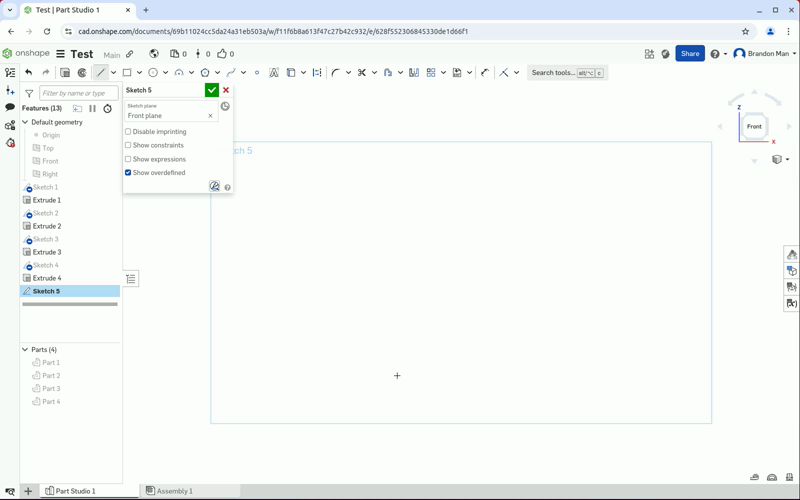
key_up(shift)
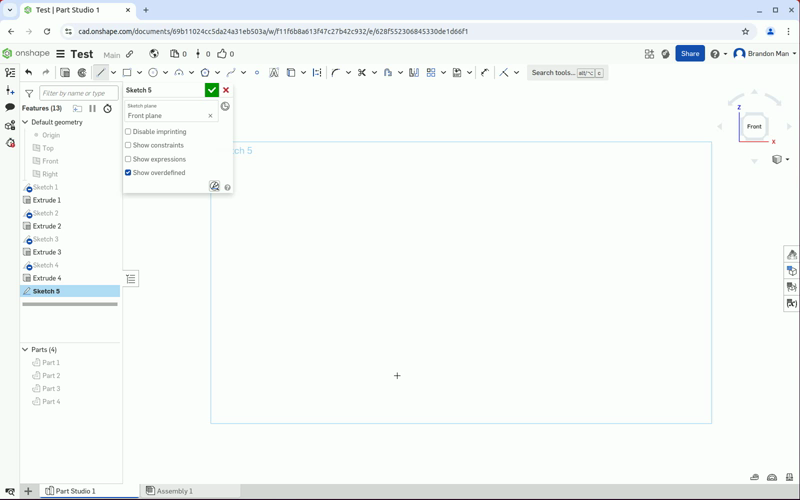
key_down(shift)
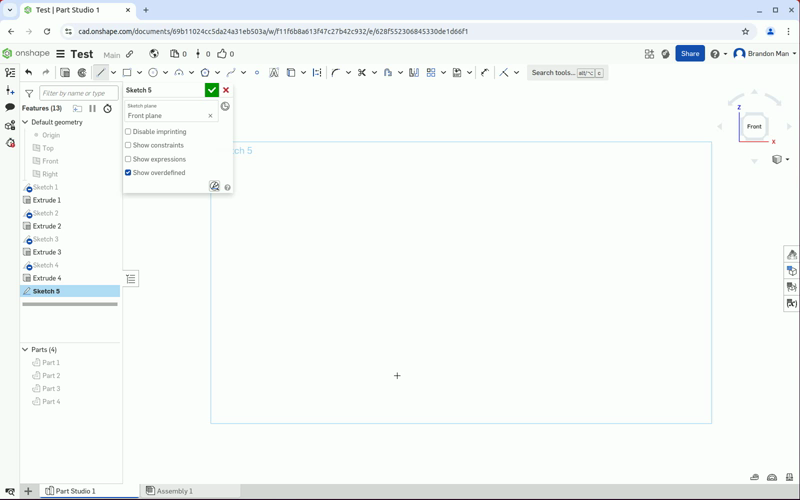
mouse_move(524, 375)
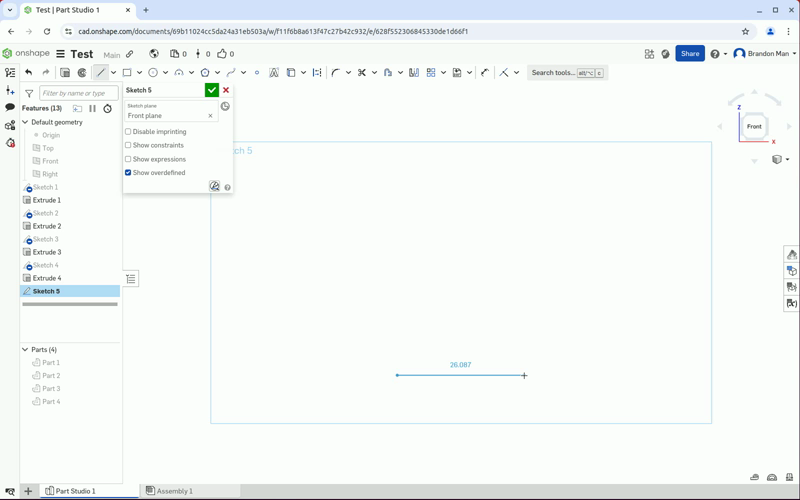
click(524, 375)
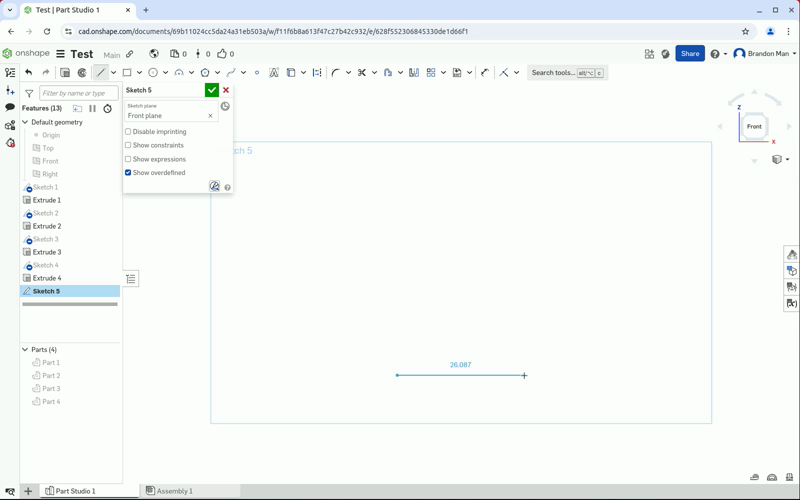
key_up(shift)
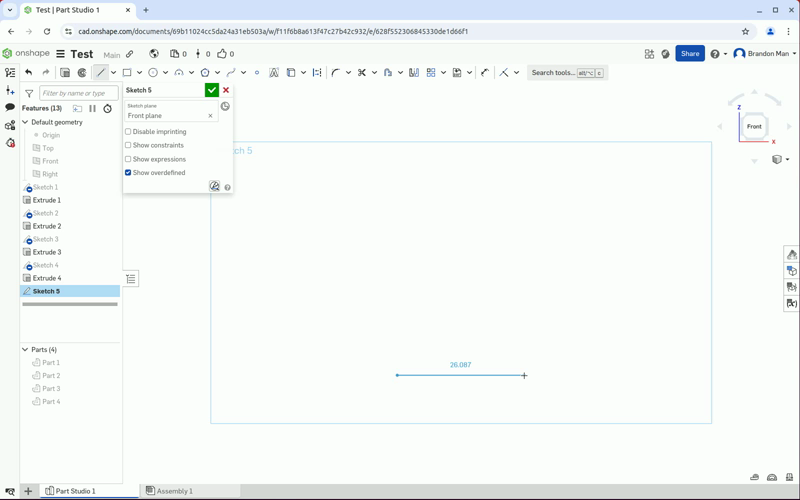
key_down(shift)
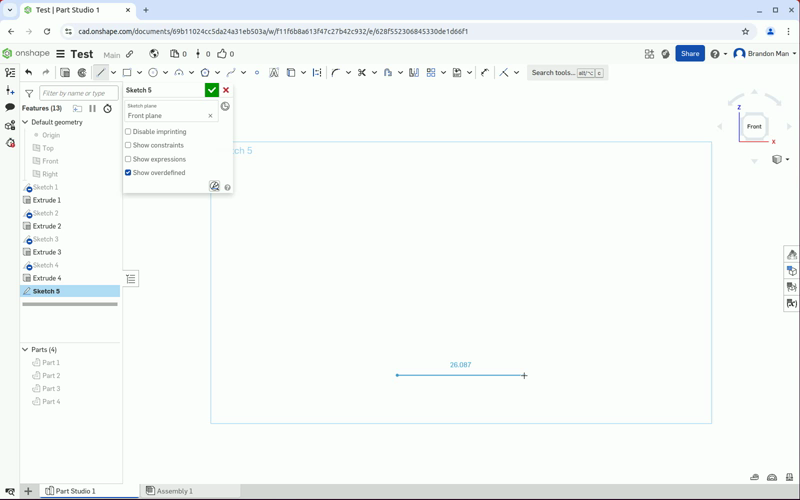
mouse_move(524, 189)
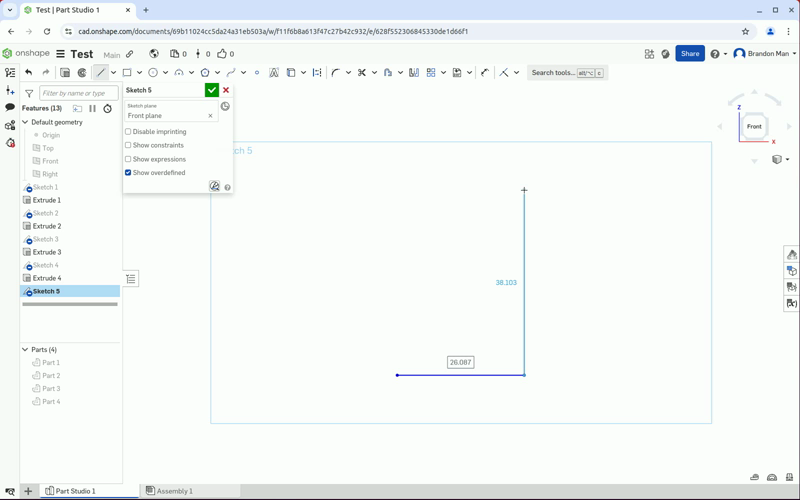
click(524, 189)
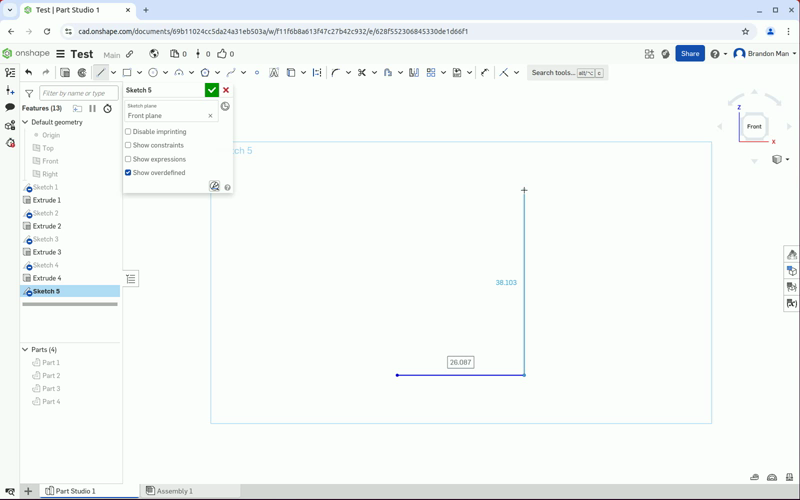
key_up(shift)
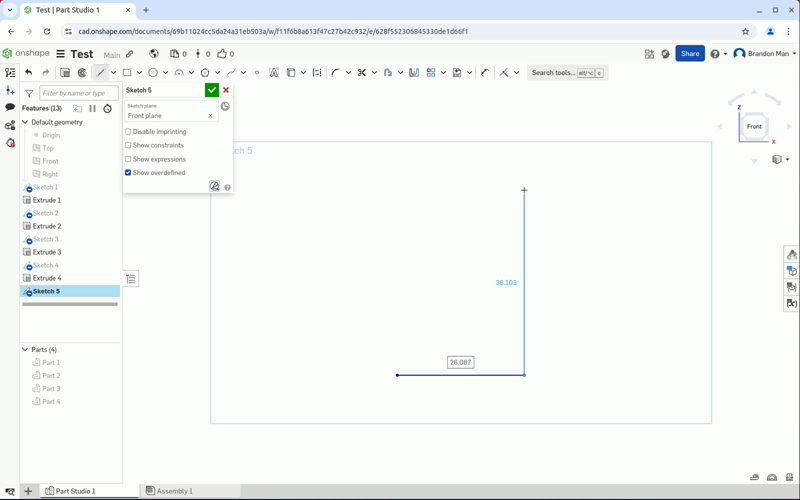
key_down(shift)
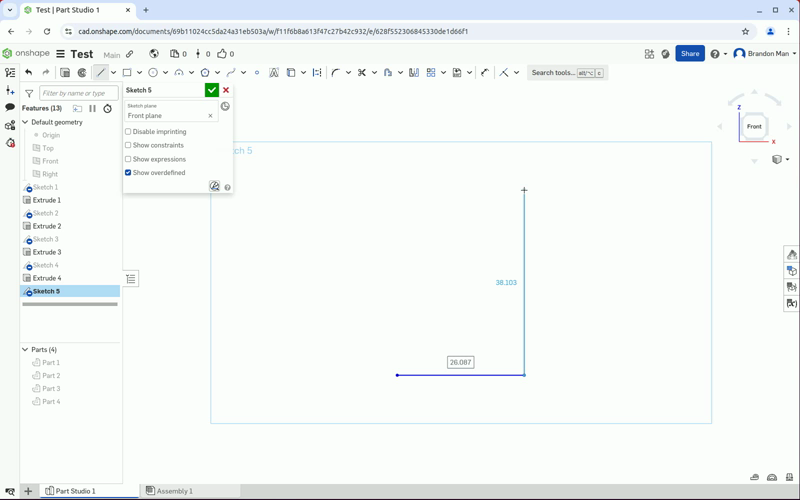
mouse_move(397, 189)
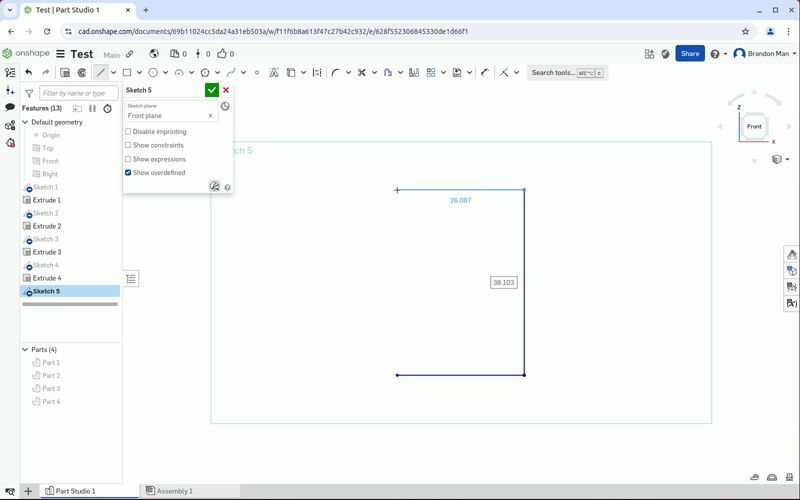
click(397, 189)
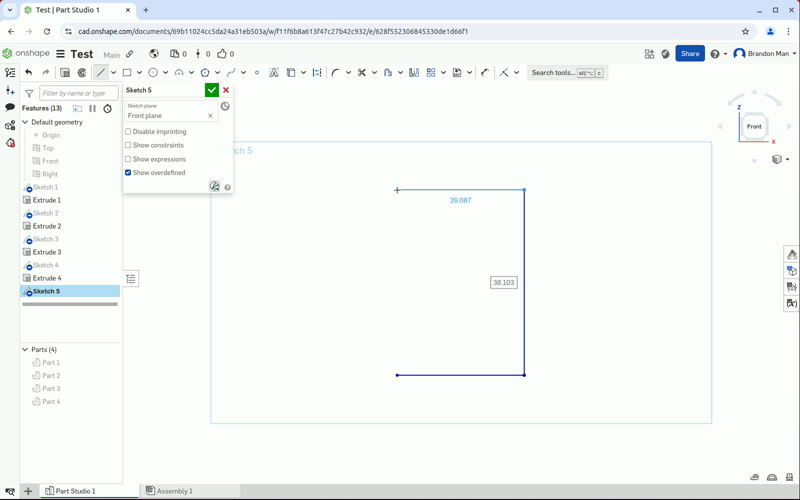
key_up(shift)
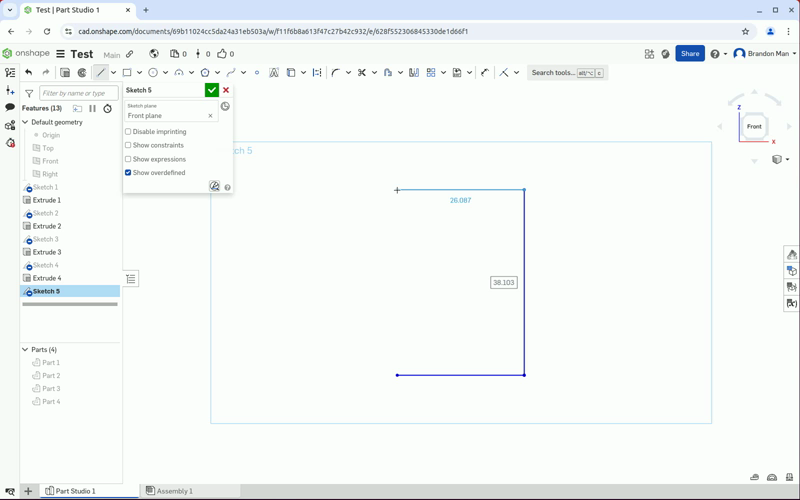
key_down(shift)
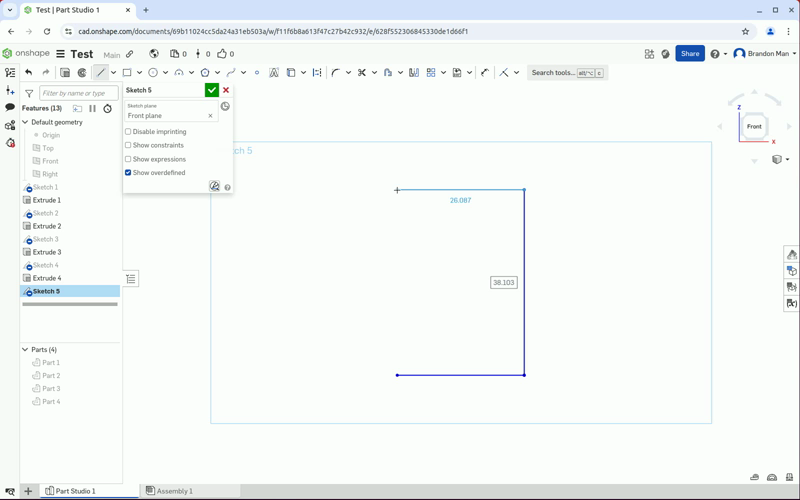
mouse_move(397, 375)
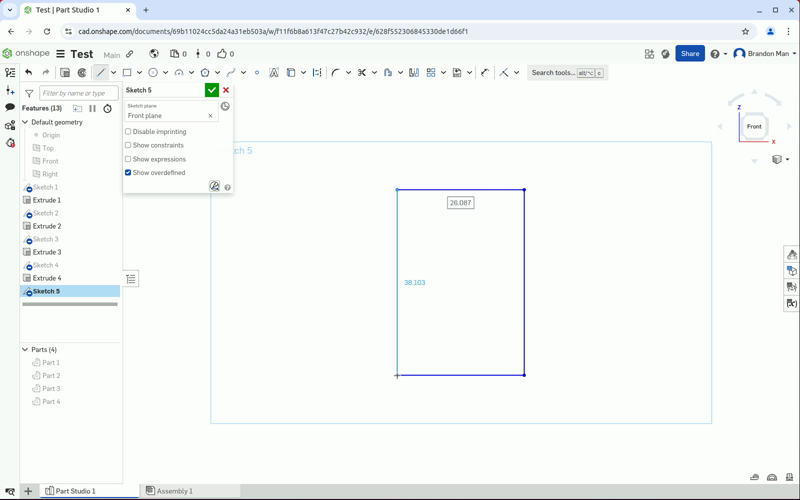
key_up(shift)
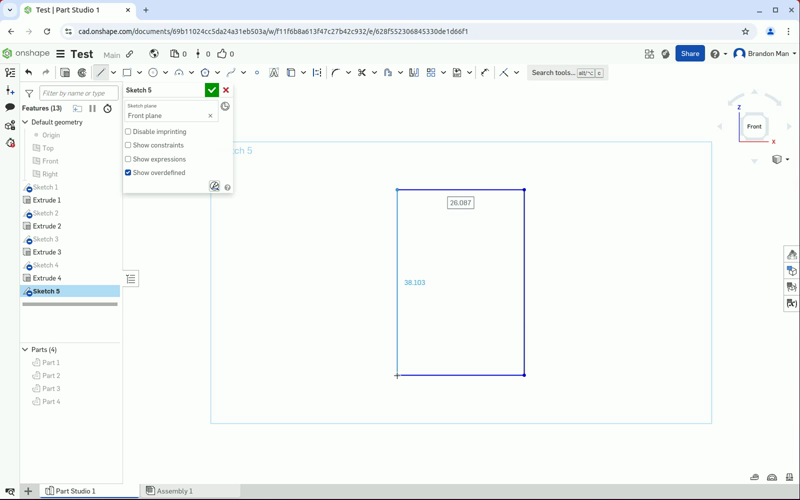
click(397, 375)
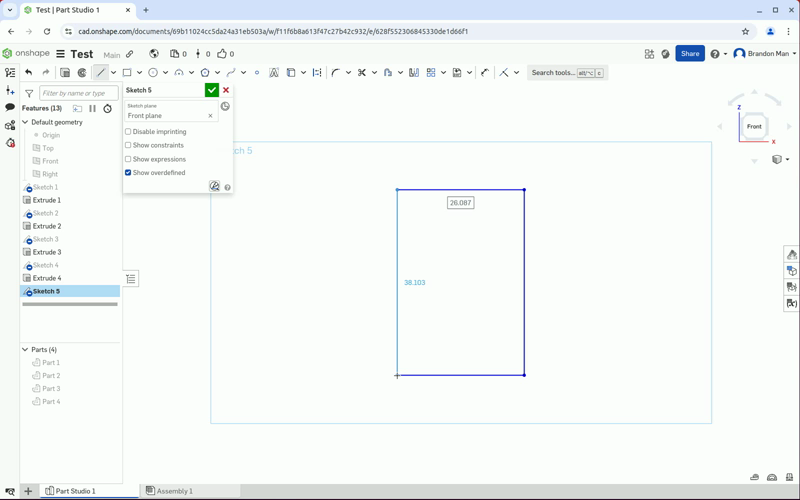
key(esc)
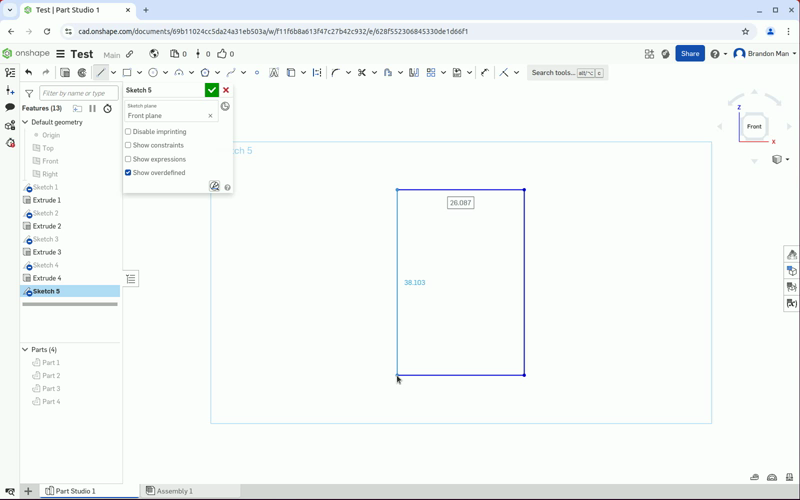
mouse_move(498, 339)
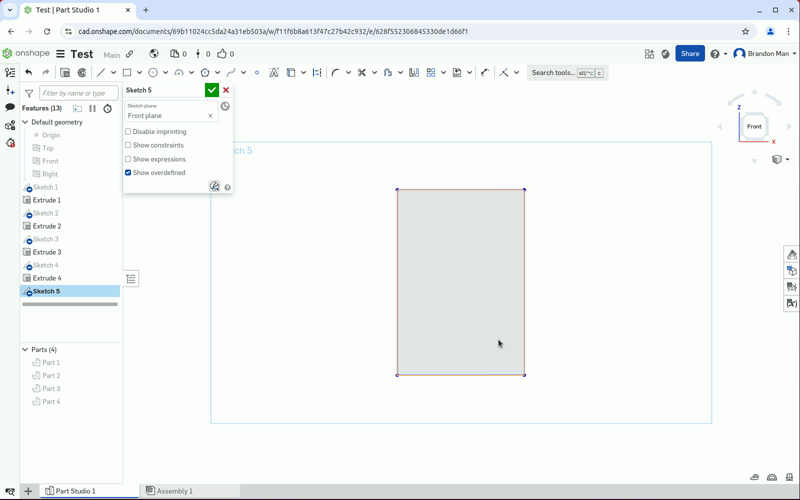
click(498, 339)
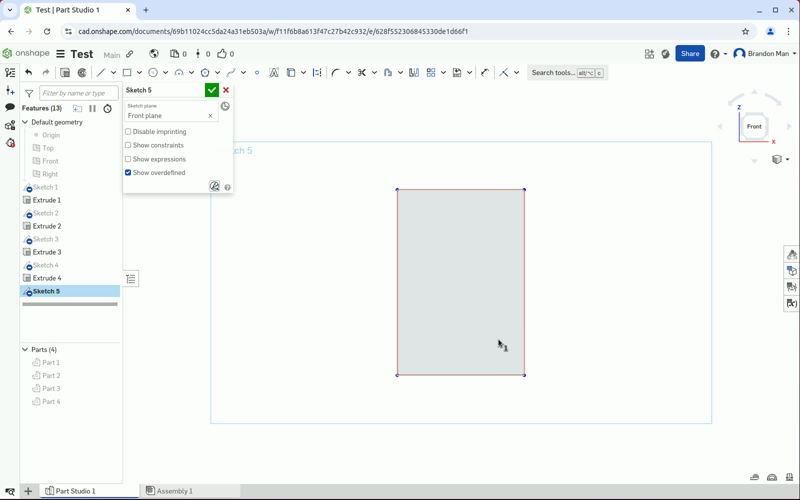
mouse_move(73, 352)
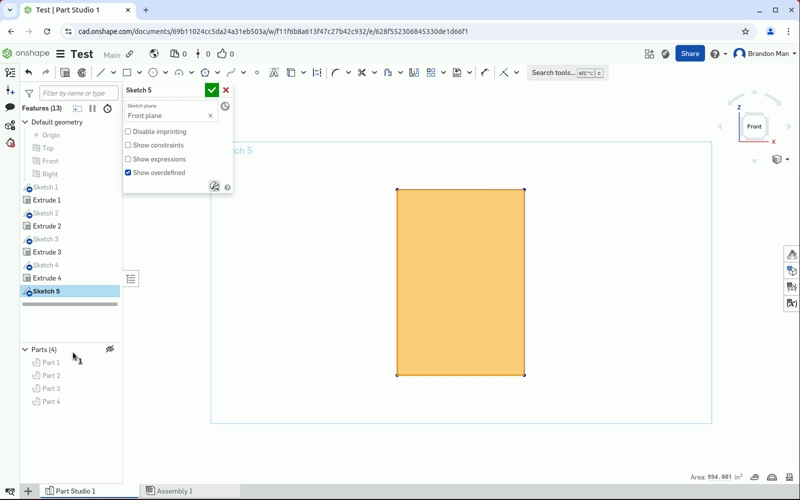
key(shift+y)
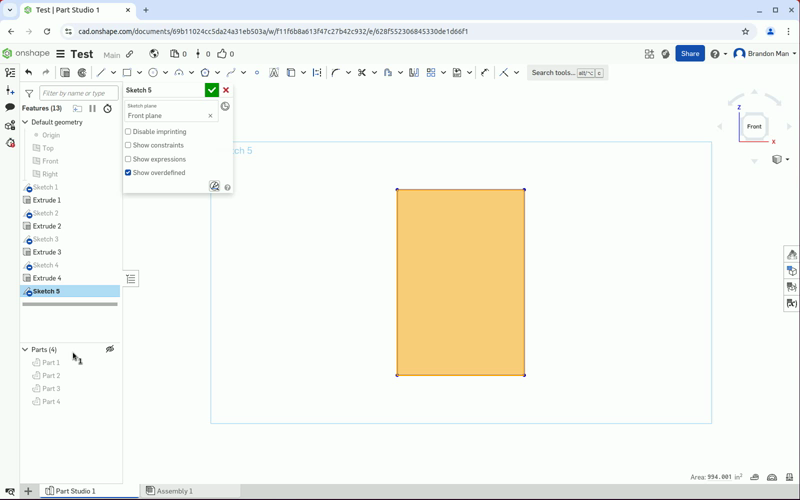
key(shift+e)
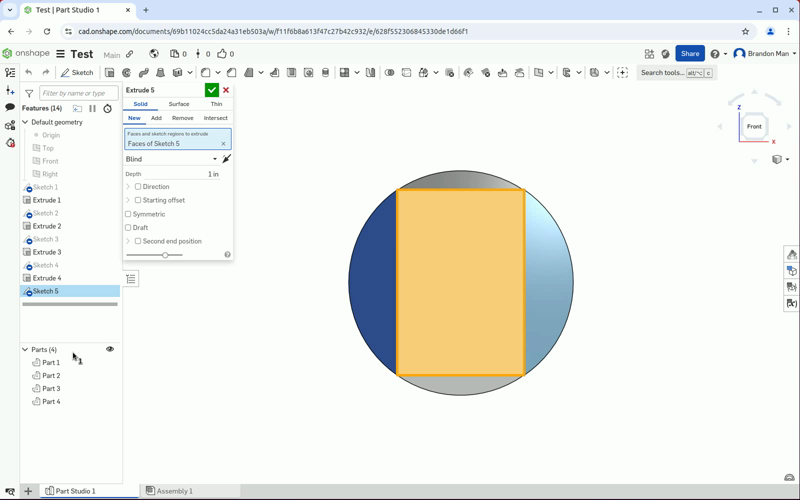
mouse_move(143, 106)
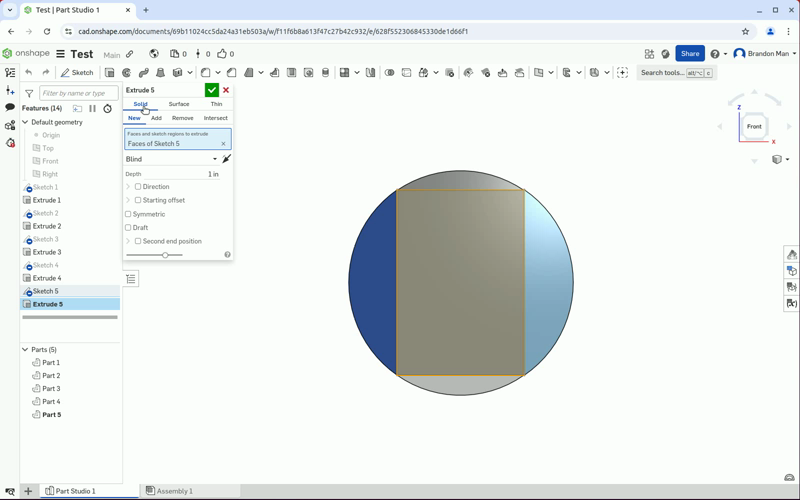
click(143, 106)
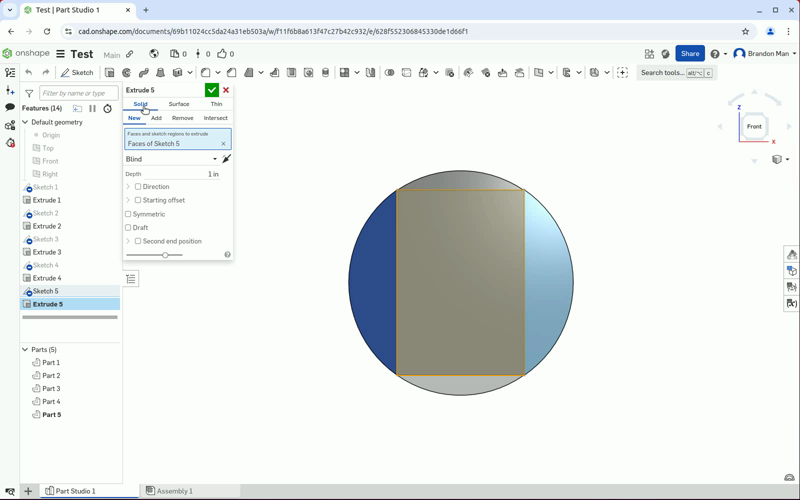
mouse_move(137, 120)
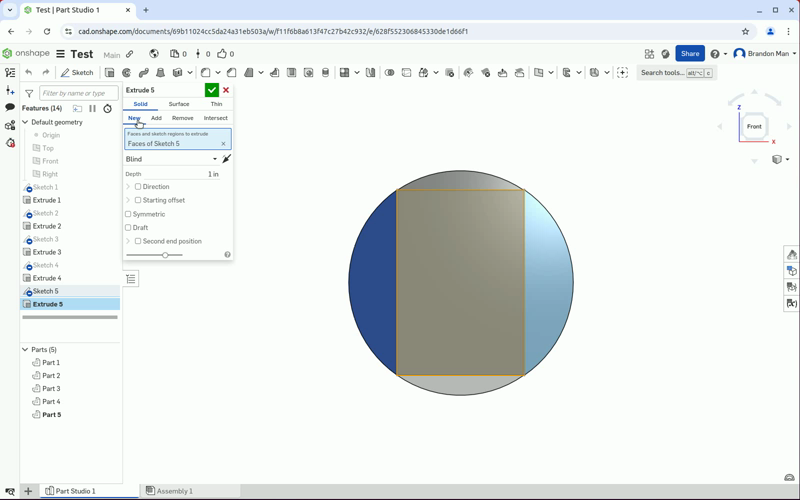
click(137, 120)
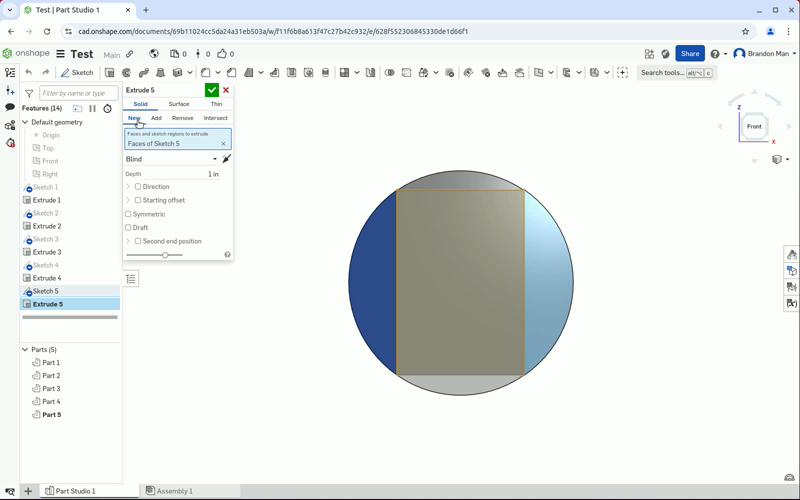
key(tab, 4)
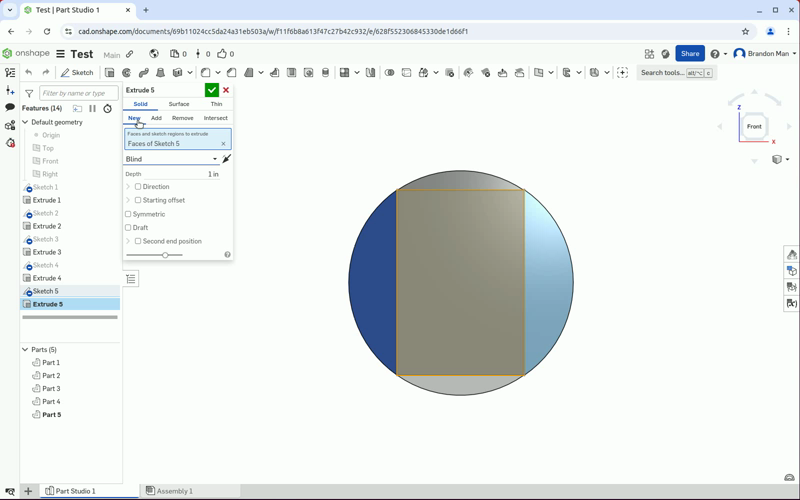
text(10.11)
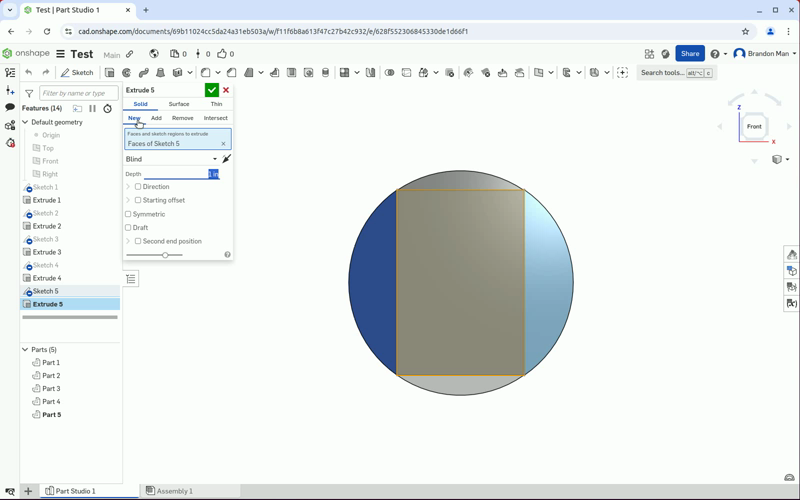
key(enter)
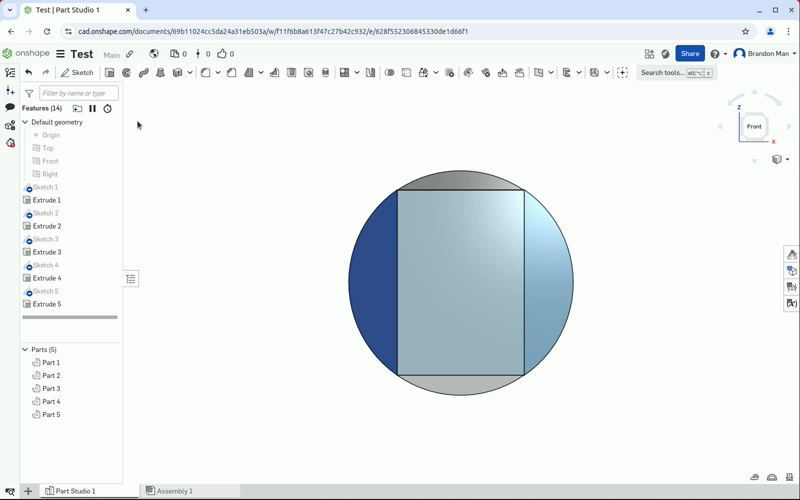
key(shift+h)
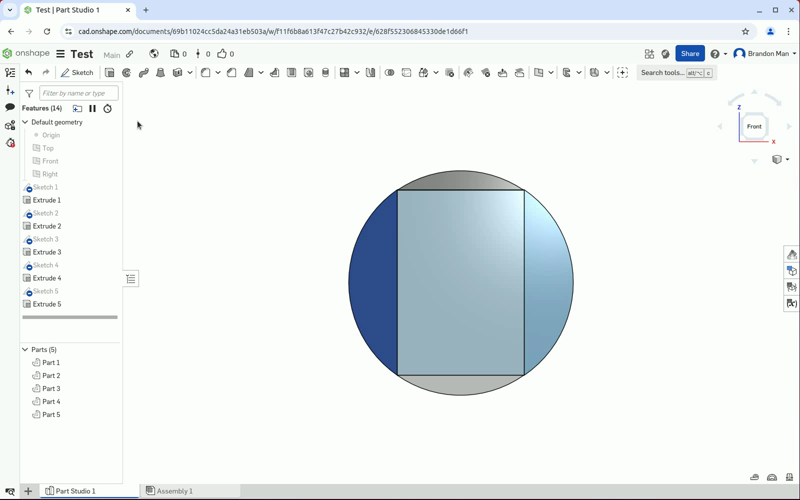
key(shift+h)
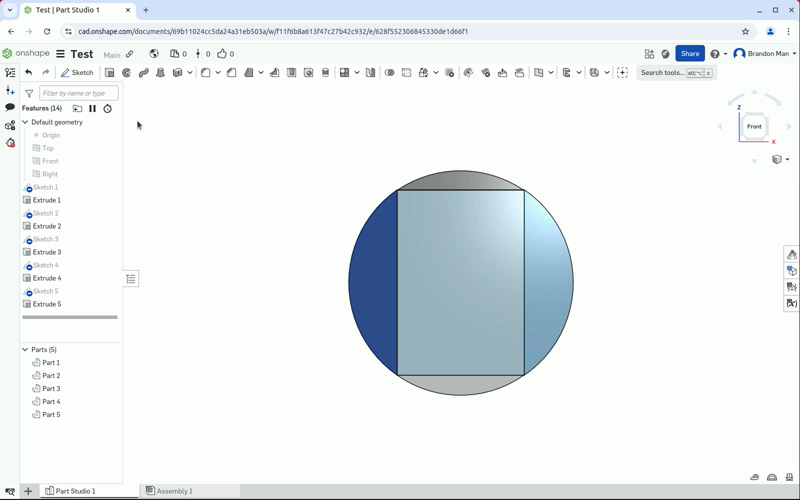
key(shift+7)
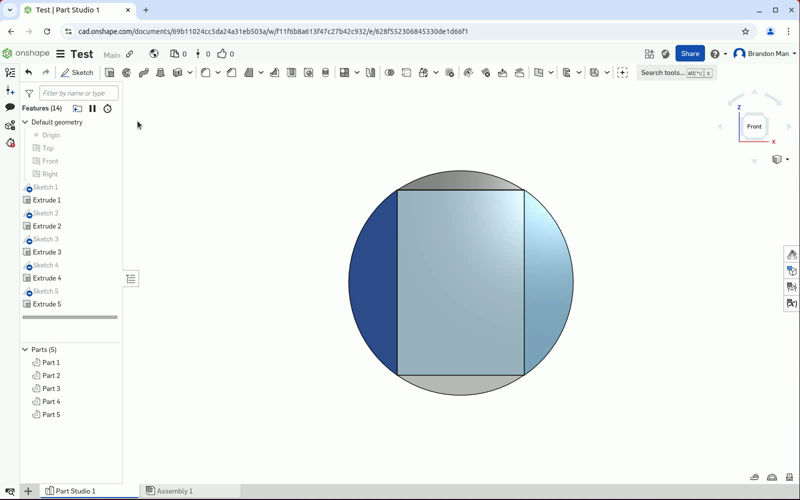
key(left, 2)
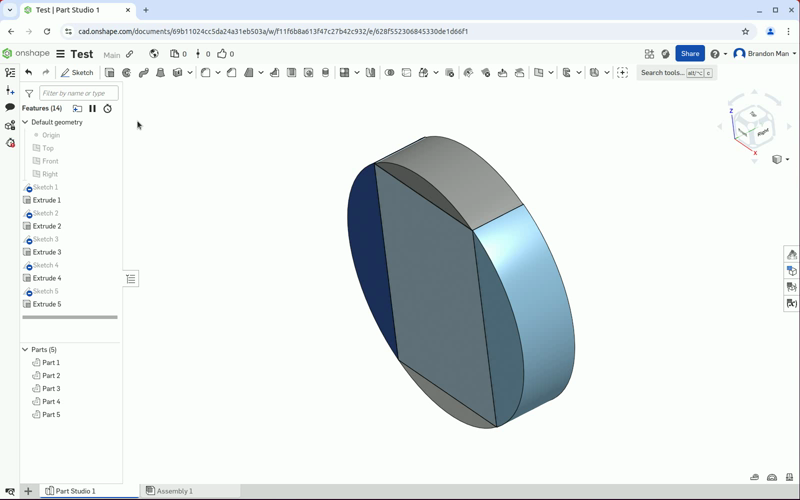
key(down, 2)
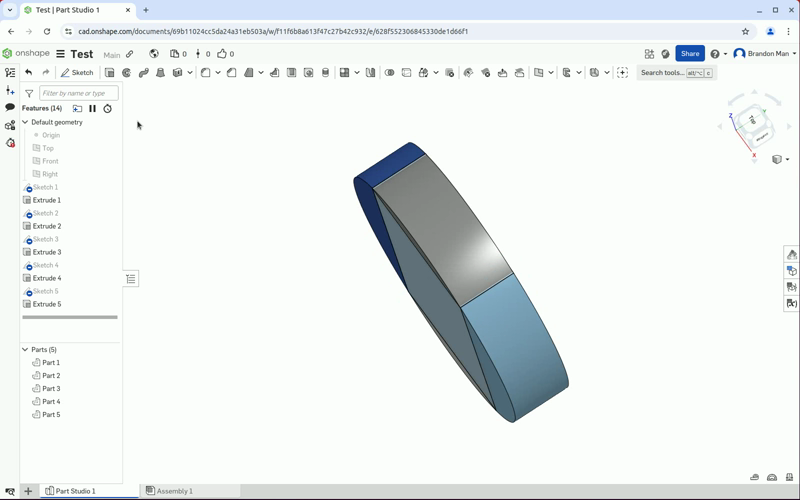
key(up, 2)
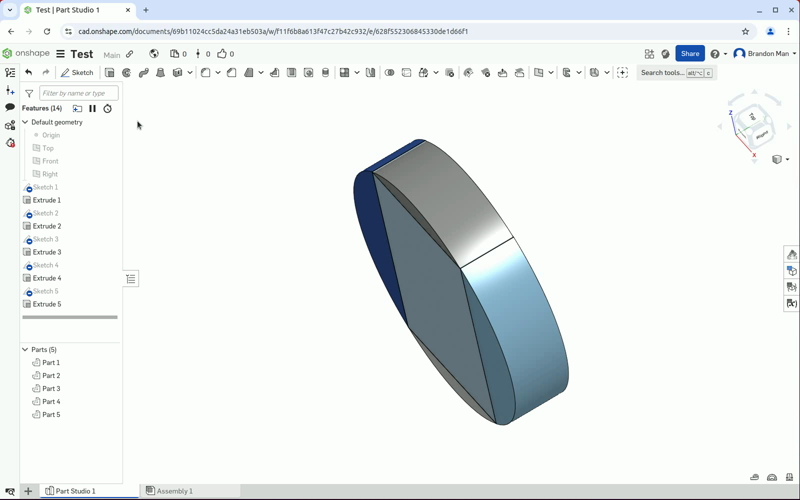
key(right, 2)
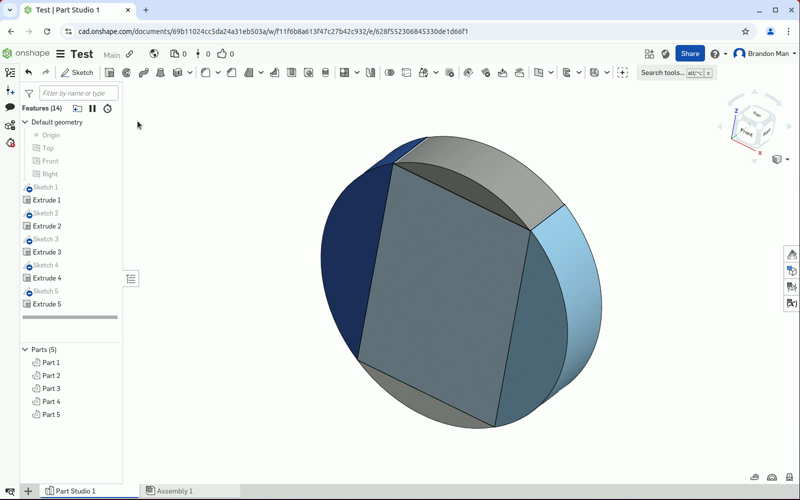
mouse_move(73, 189)
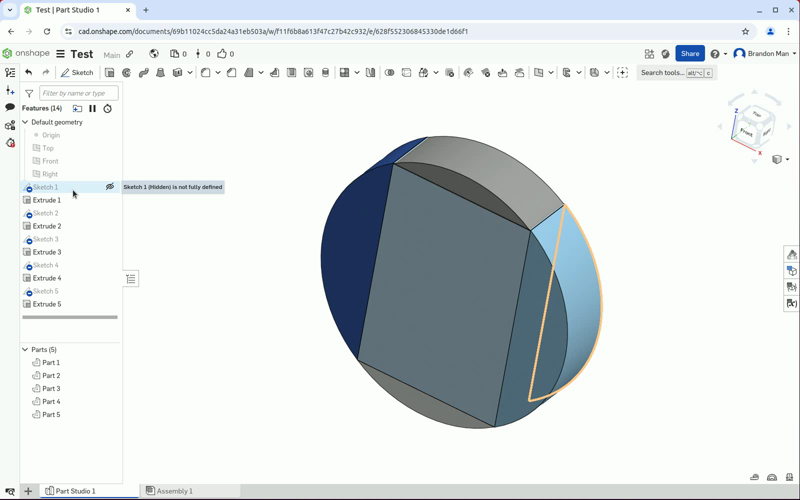
click(73, 189)